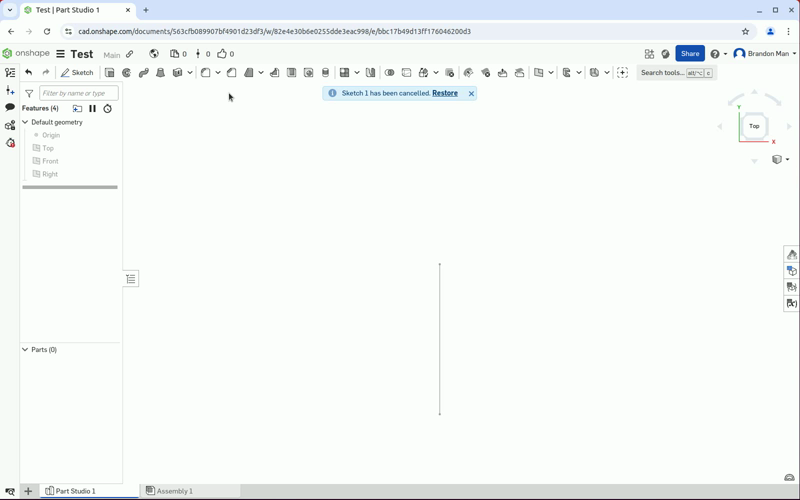
key(shift+h)
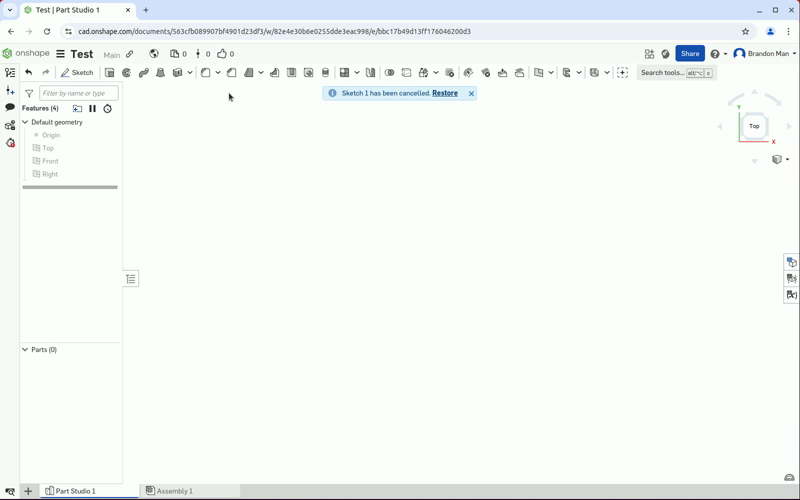
key(shift+s)
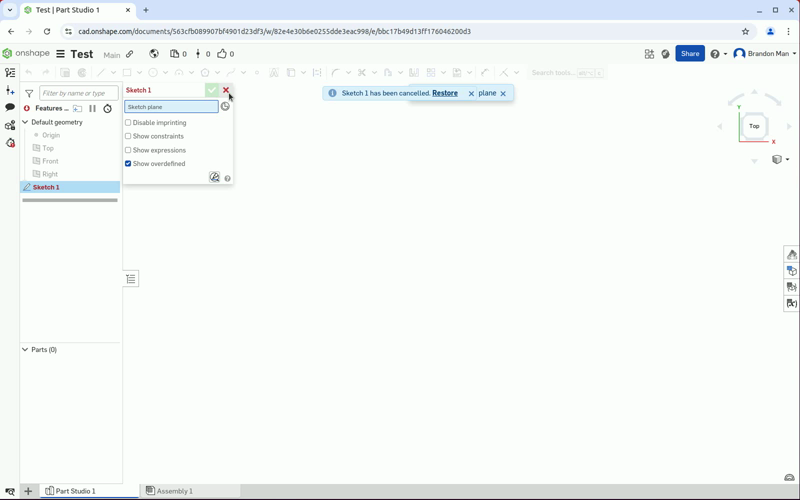
mouse_move(73, 150)
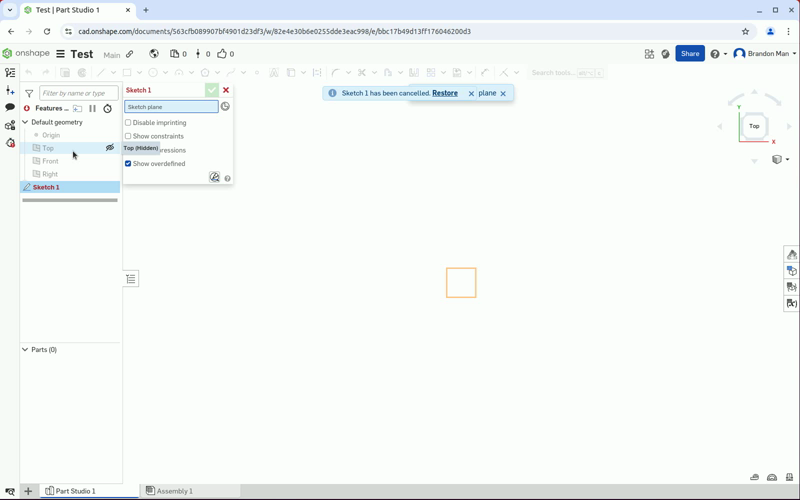
click(73, 150)
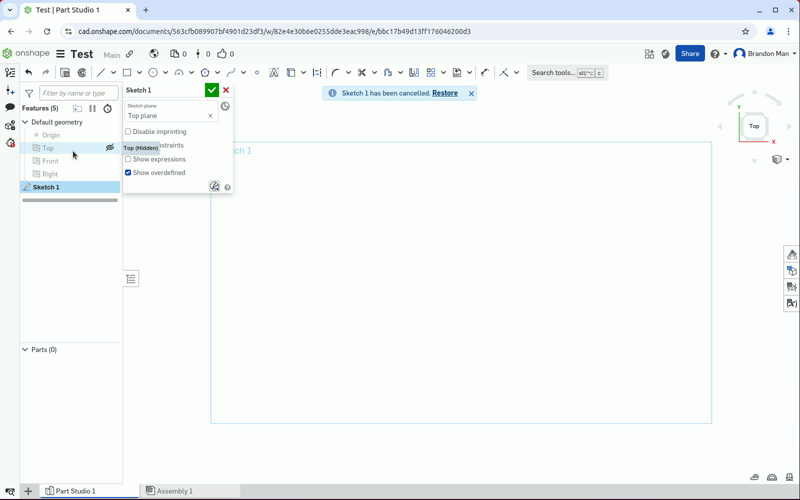
mouse_move(73, 352)
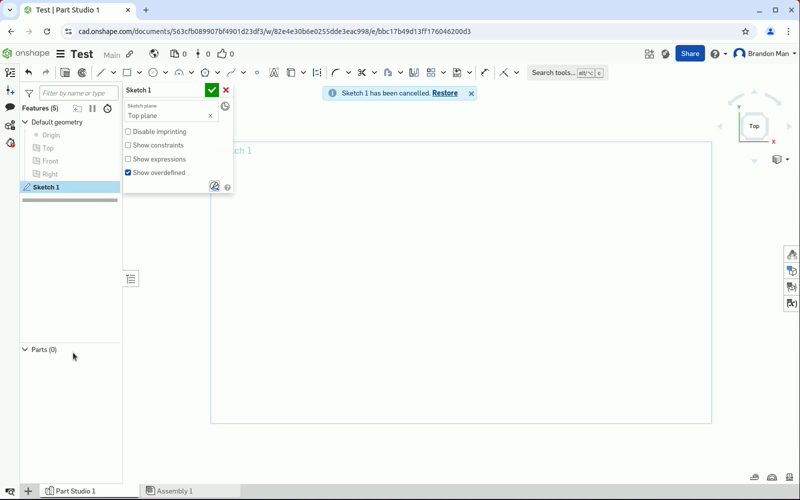
key(y)
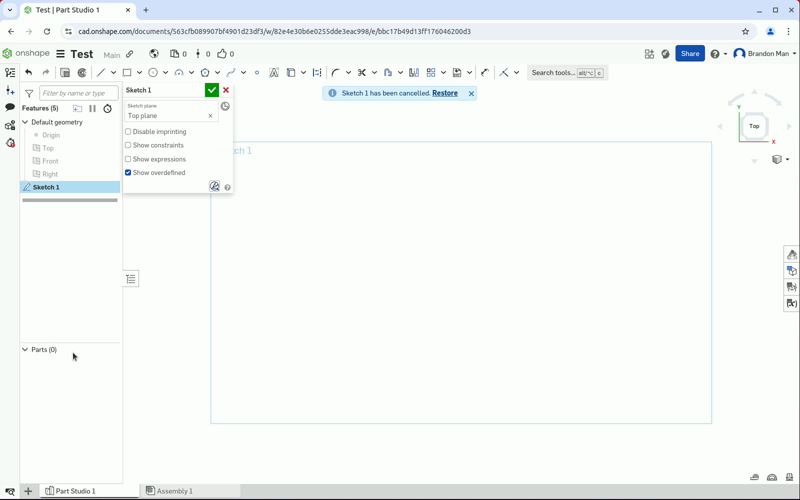
key(l)
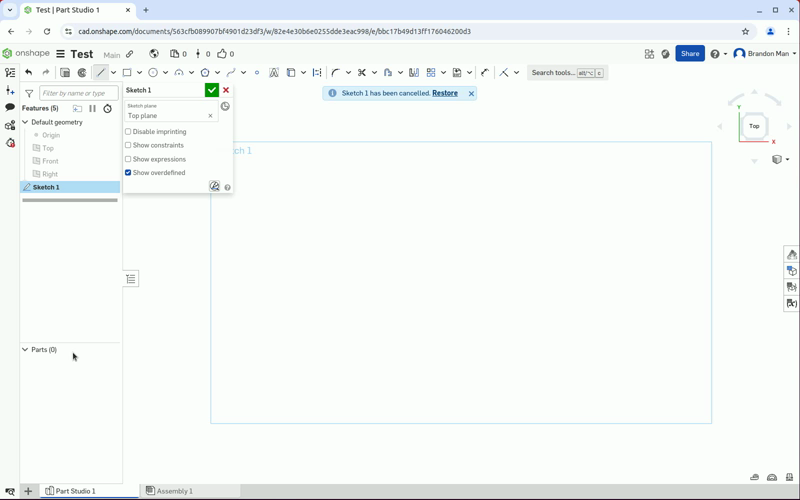
key_down(shift)
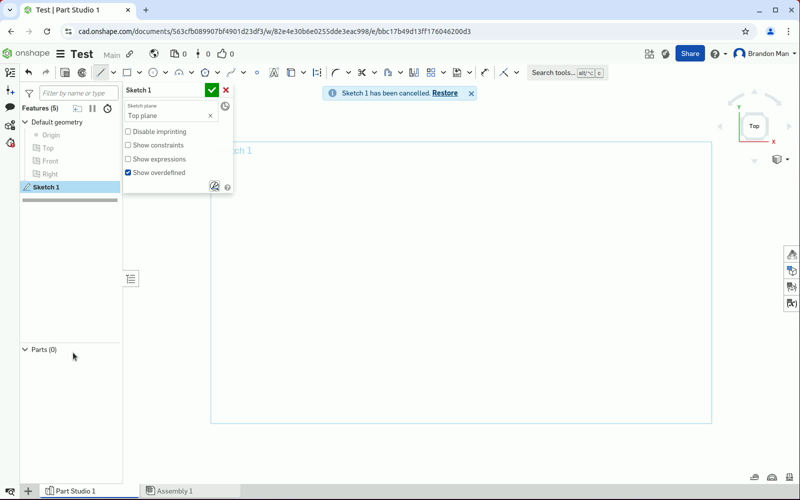
mouse_move(460, 322)
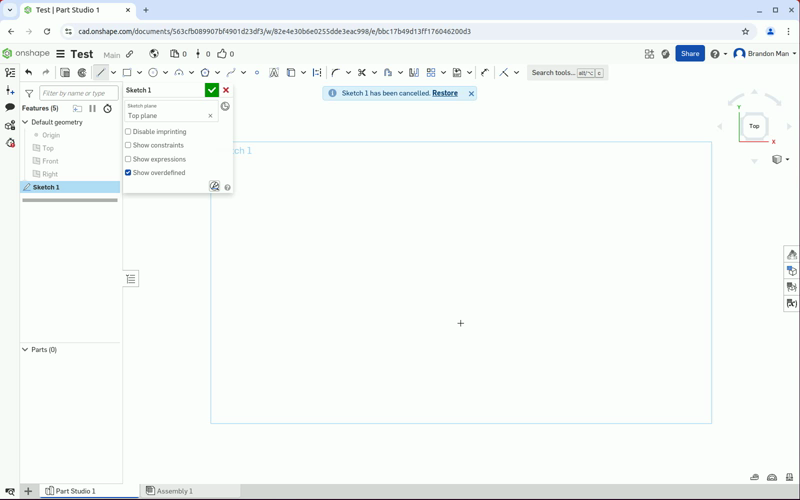
click(460, 322)
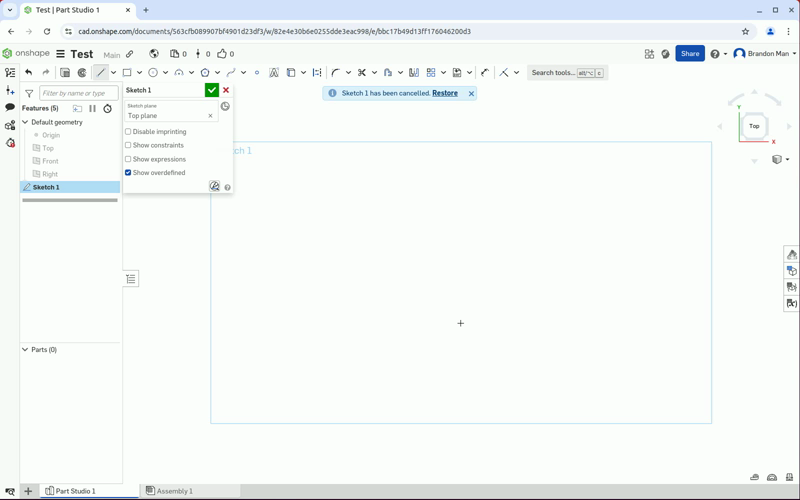
key_up(shift)
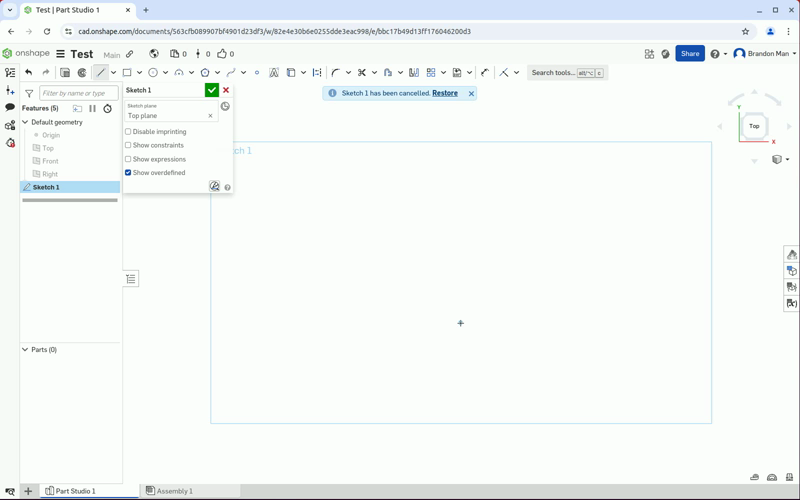
key_down(shift)
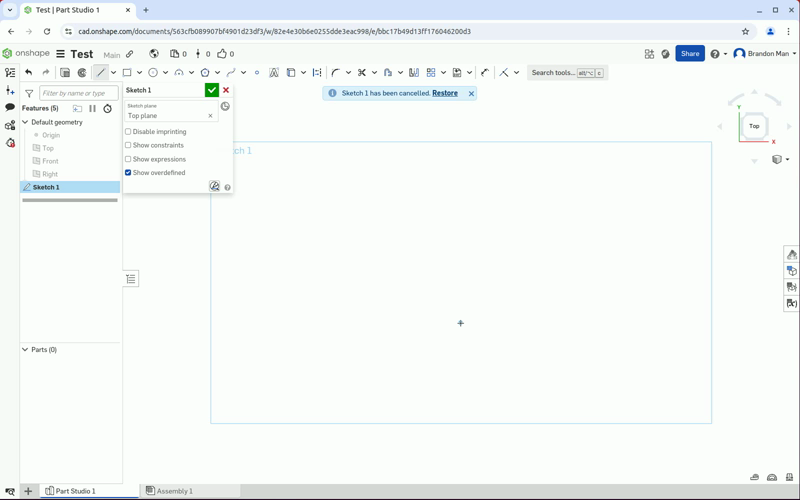
mouse_move(490, 322)
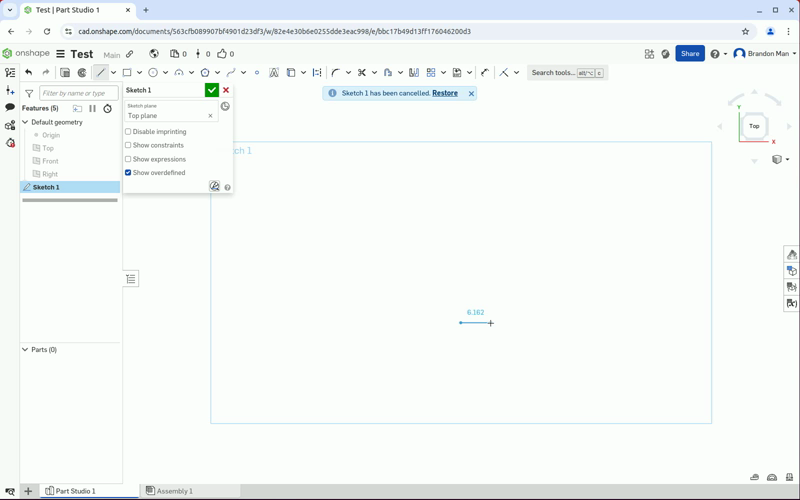
mouse_move(460, 314)
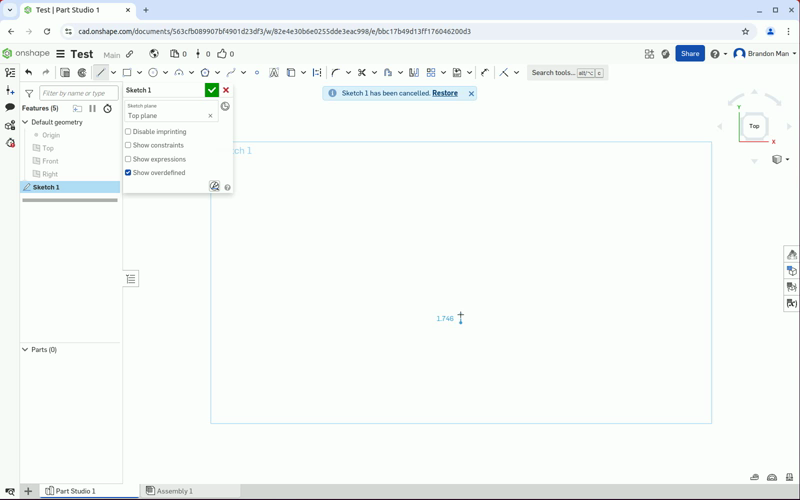
click(460, 314)
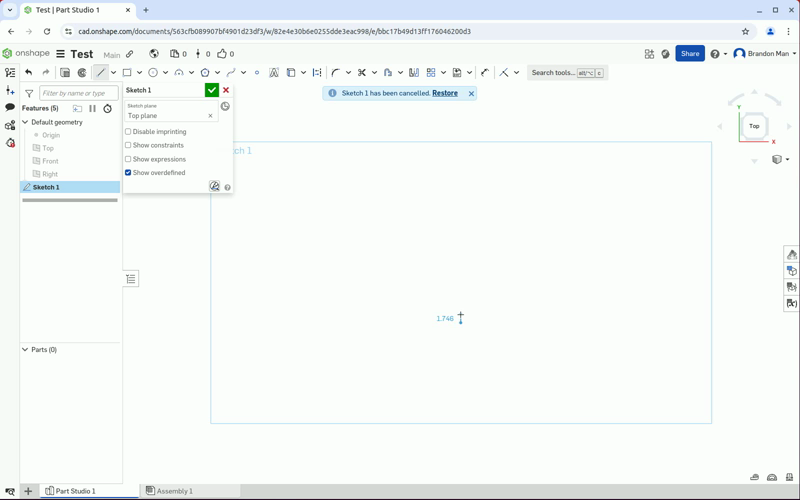
key_up(shift)
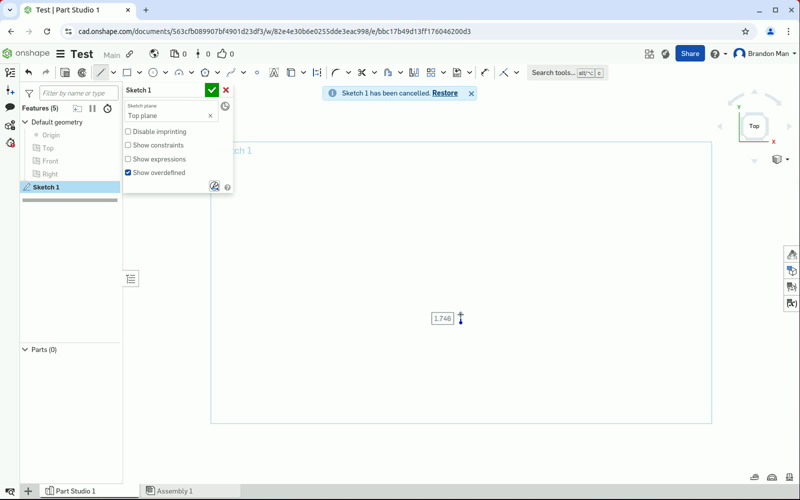
key(esc)
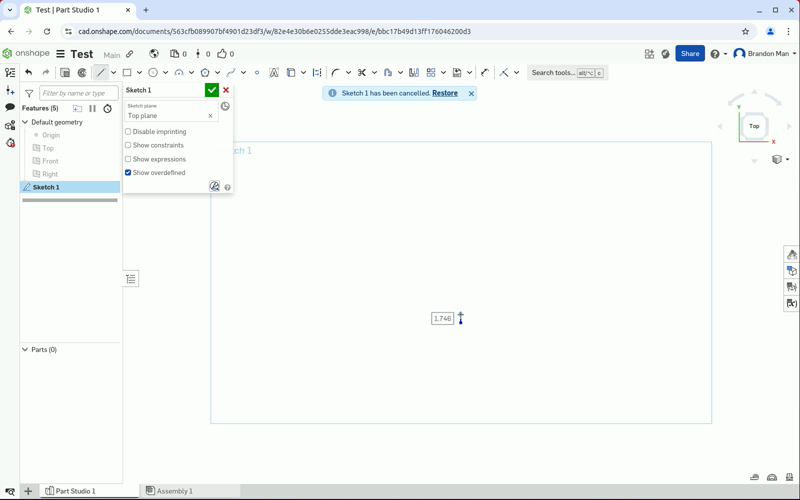
key(a)
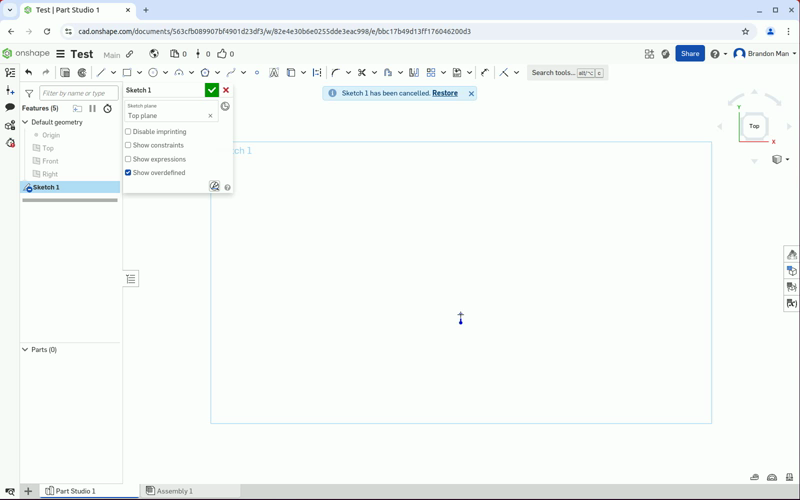
mouse_move(460, 314)
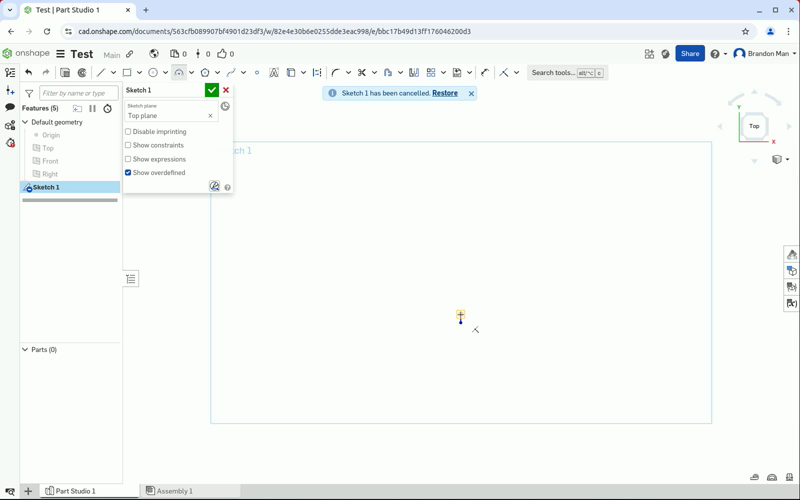
click(460, 314)
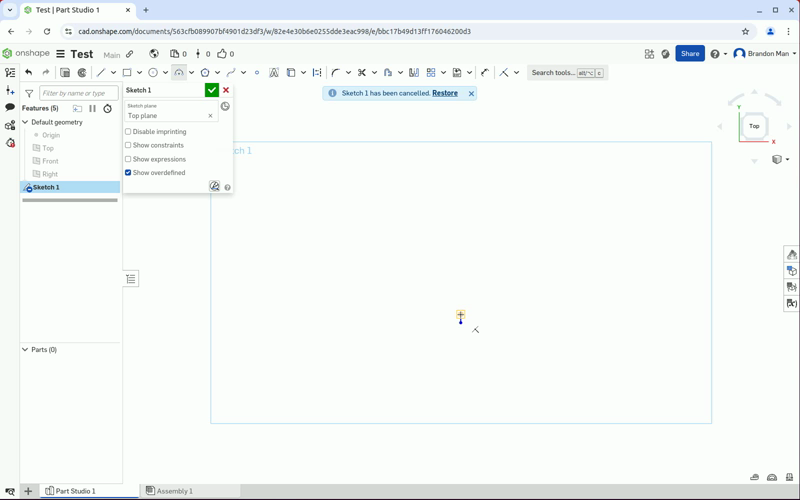
key_down(shift)
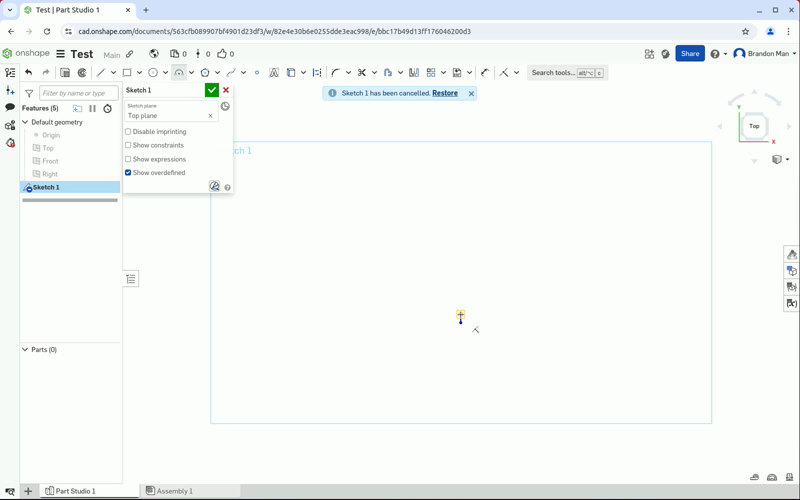
mouse_move(460, 249)
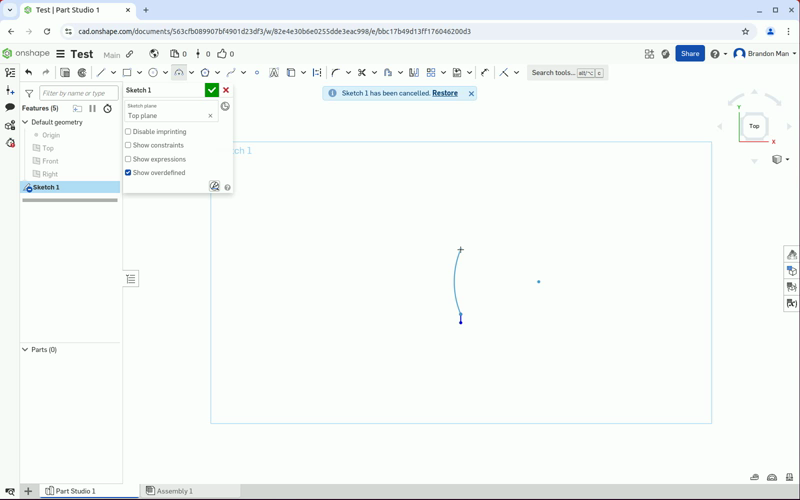
click(460, 249)
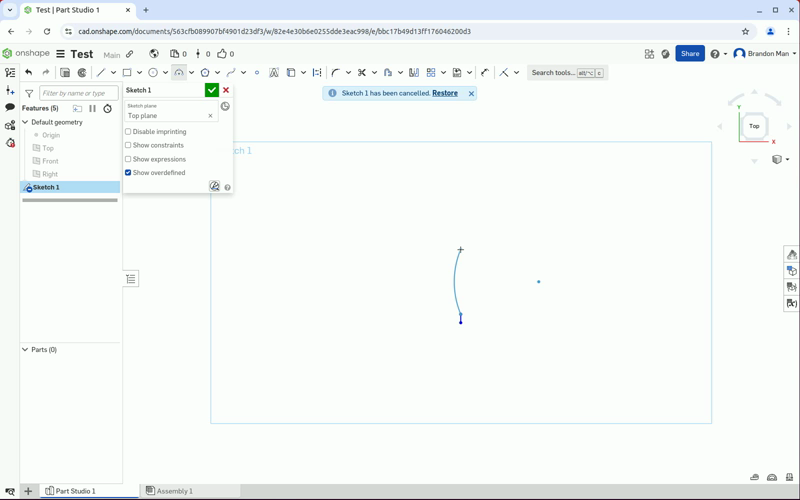
mouse_move(428, 281)
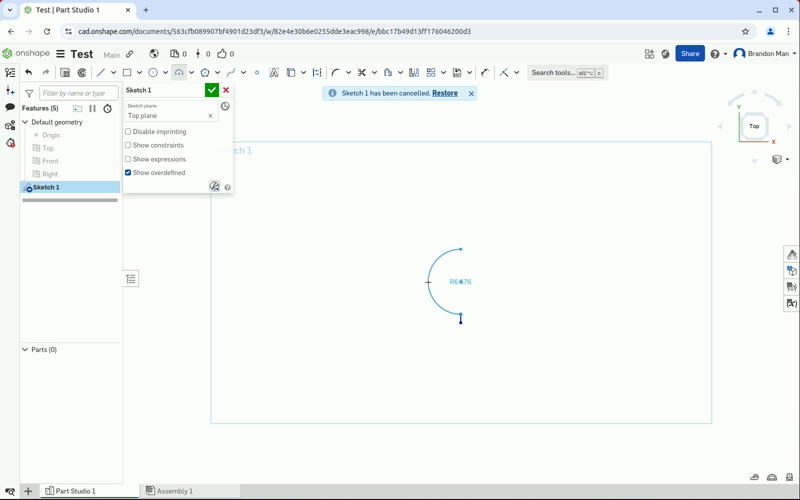
click(428, 281)
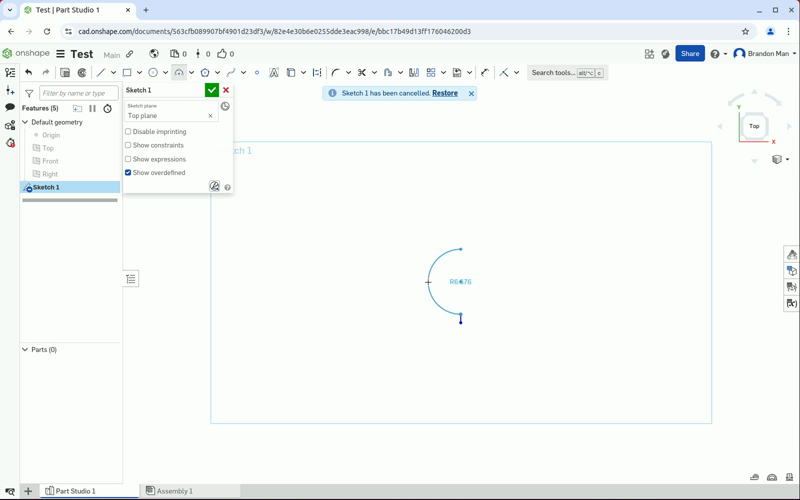
key_up(shift)
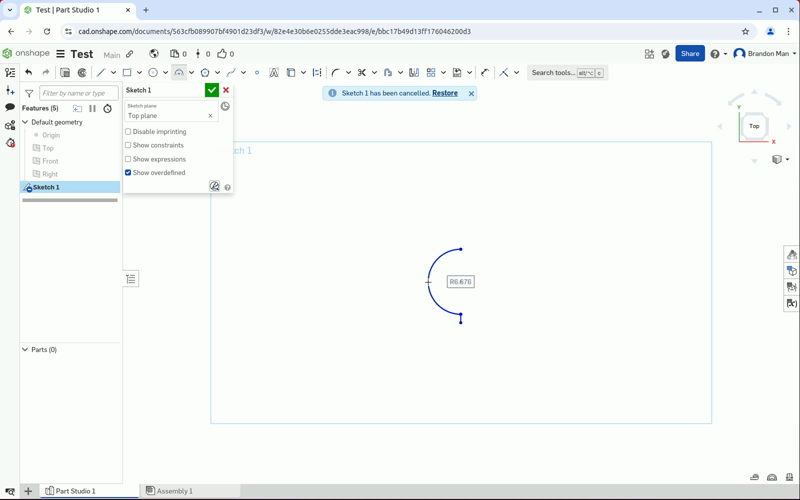
key(esc)
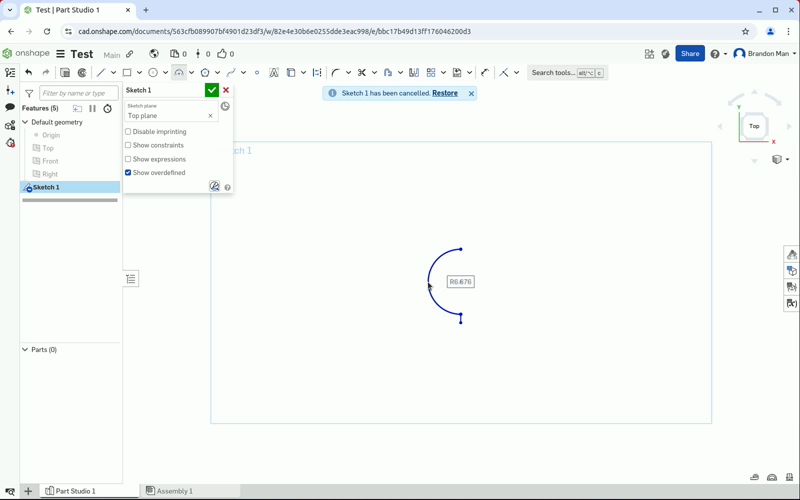
key(l)
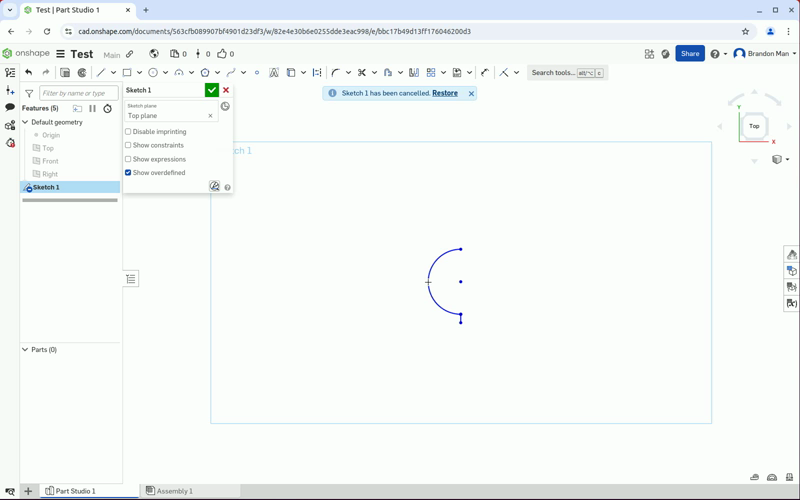
mouse_move(460, 249)
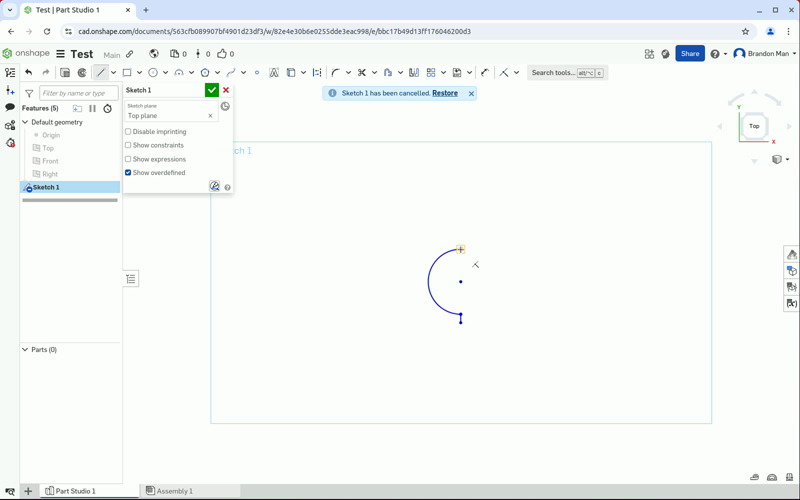
click(460, 249)
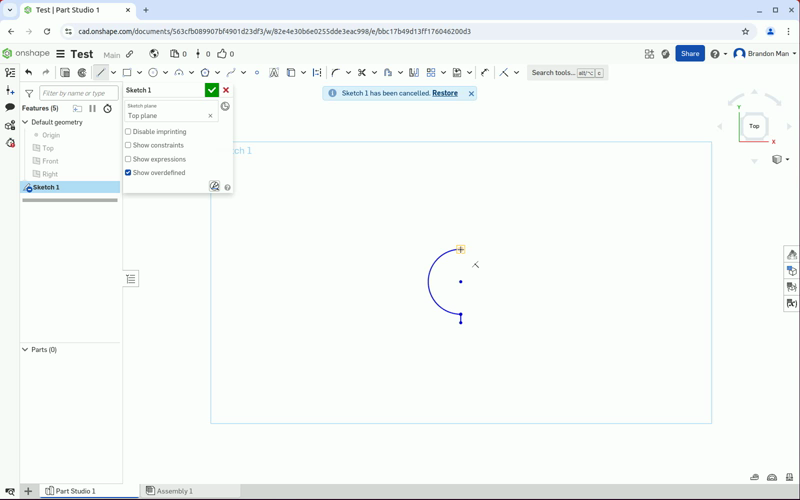
key_down(shift)
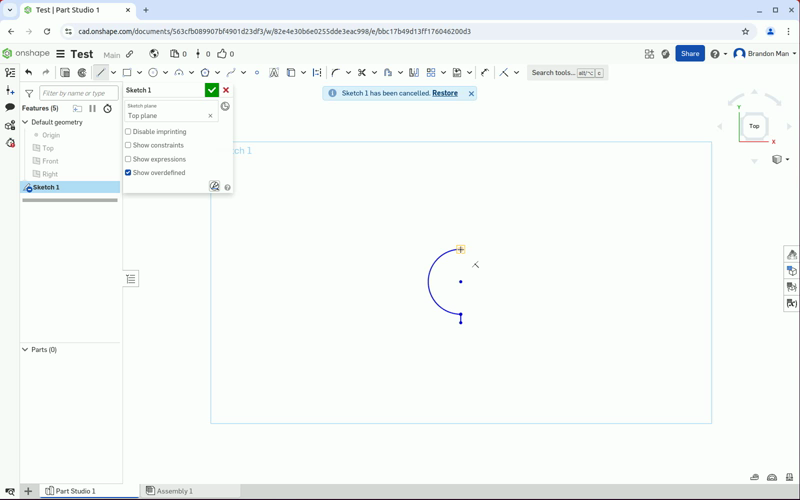
mouse_move(490, 249)
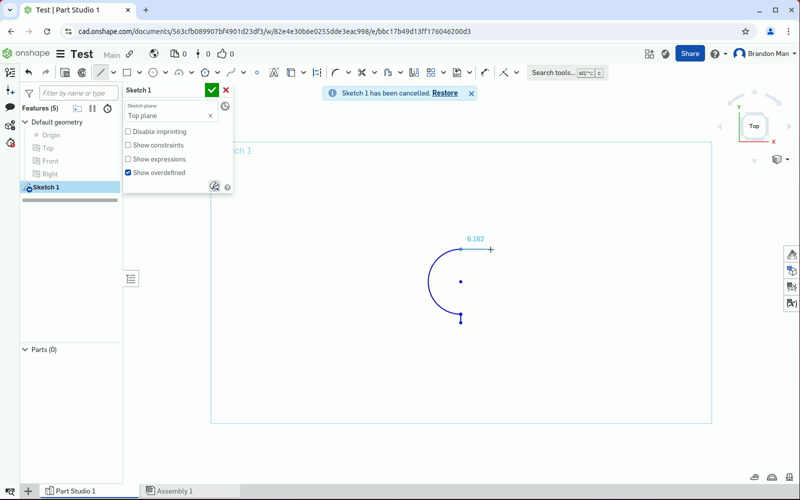
mouse_move(460, 241)
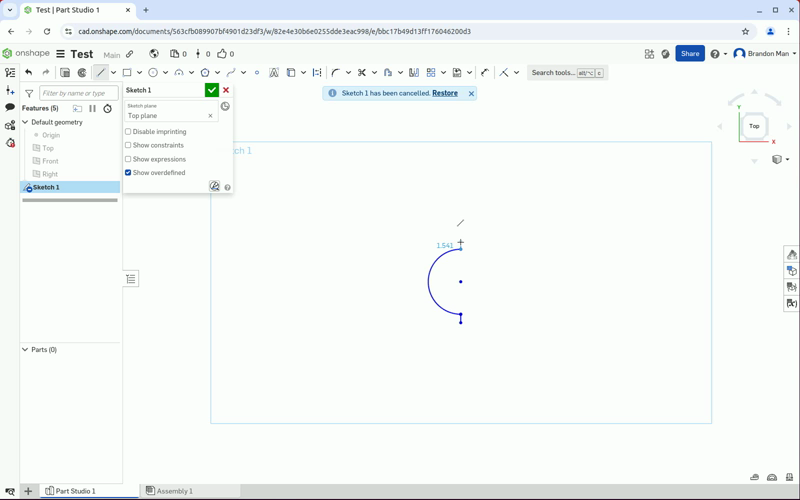
click(460, 241)
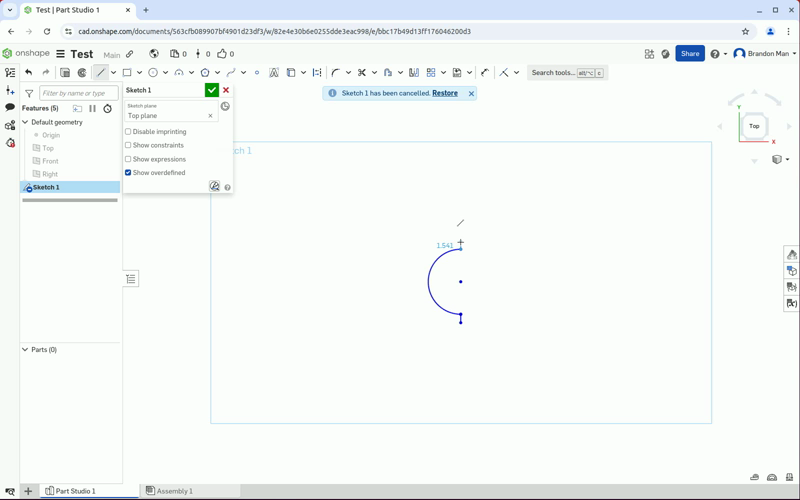
key_up(shift)
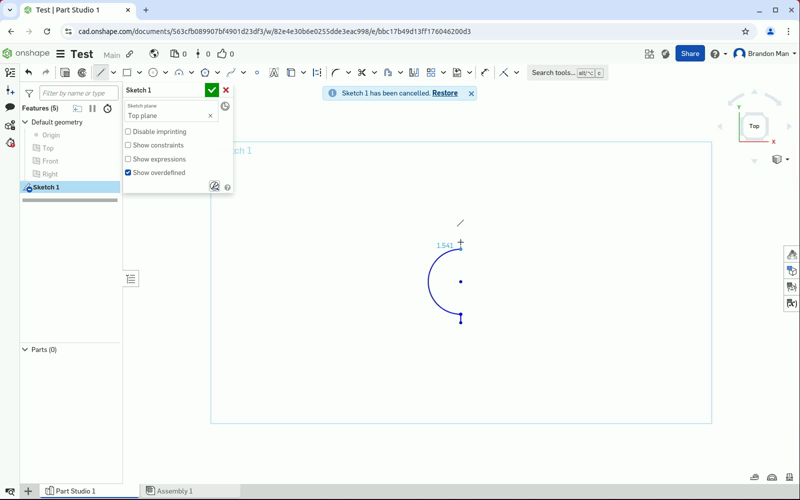
key(esc)
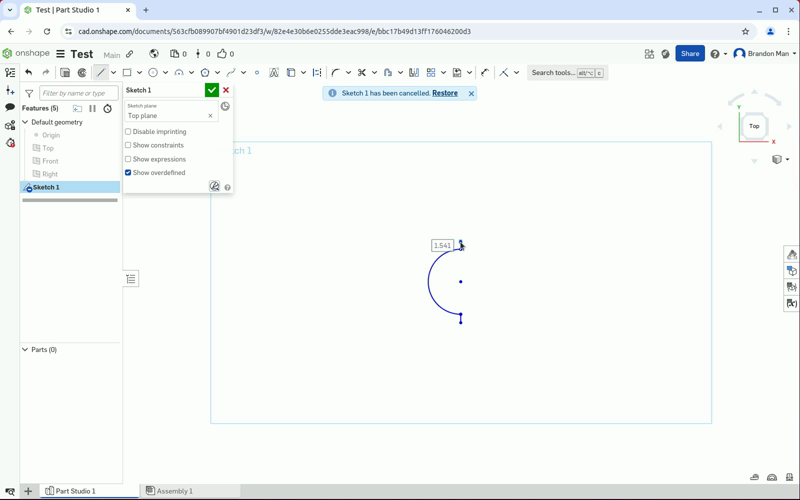
key(a)
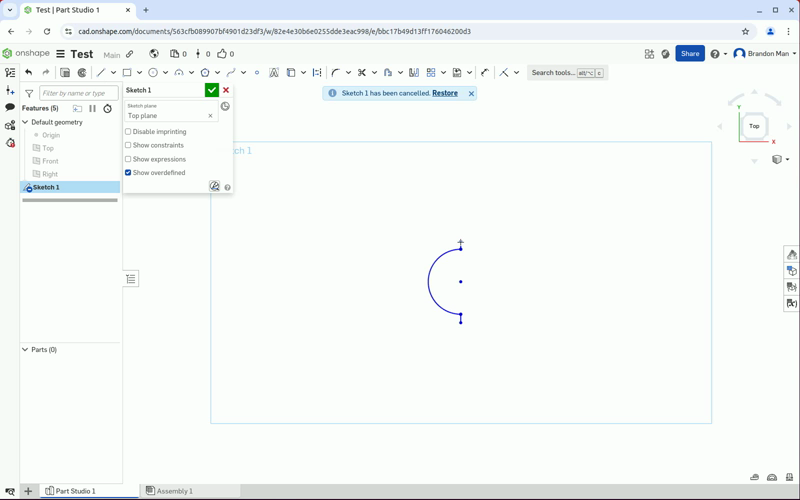
mouse_move(460, 241)
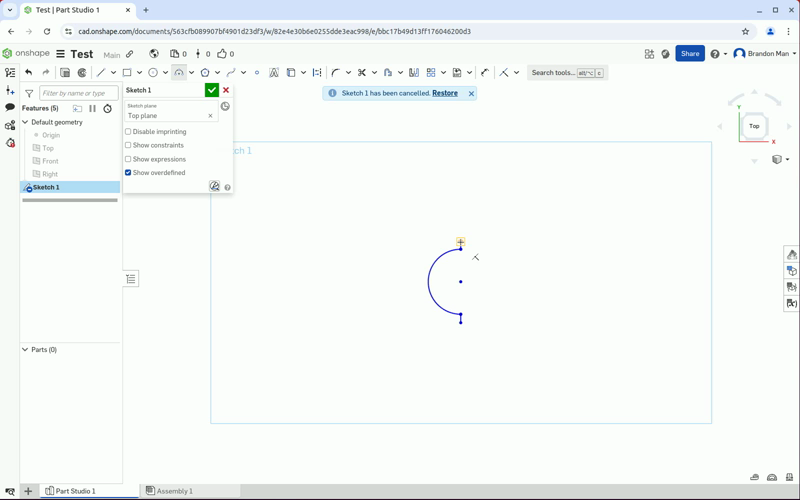
click(460, 241)
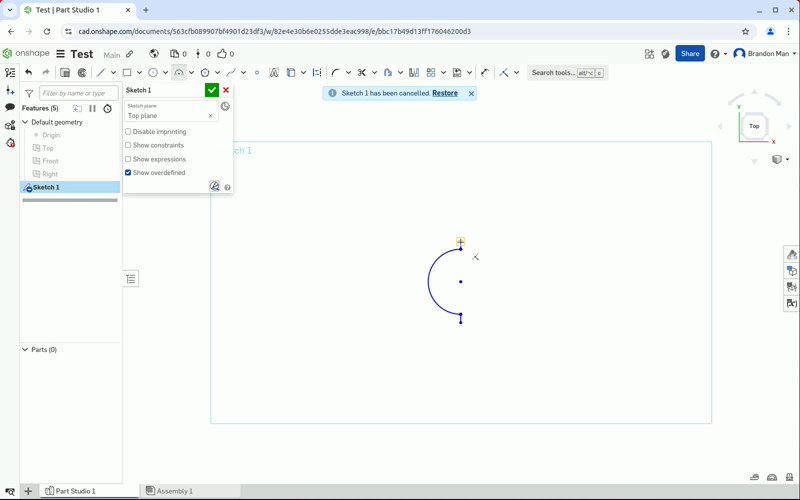
mouse_move(460, 322)
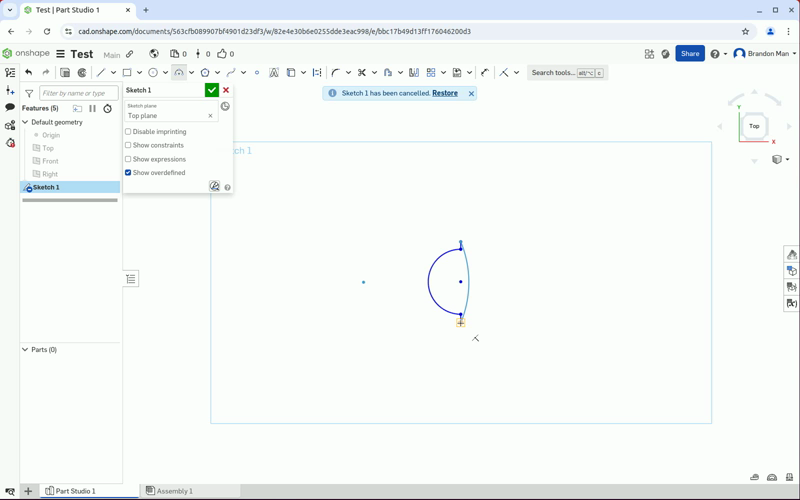
click(460, 322)
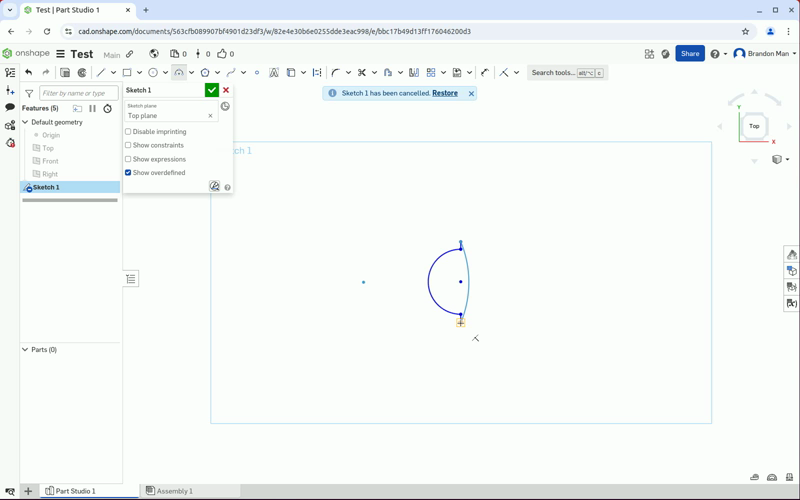
key_down(shift)
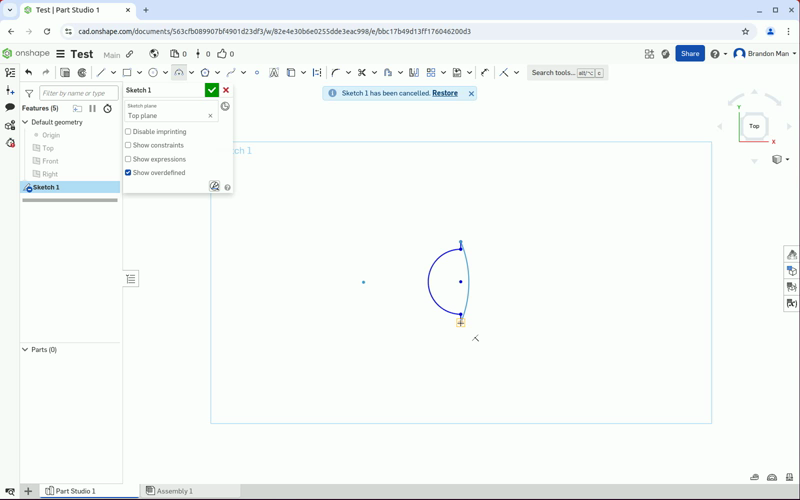
mouse_move(420, 282)
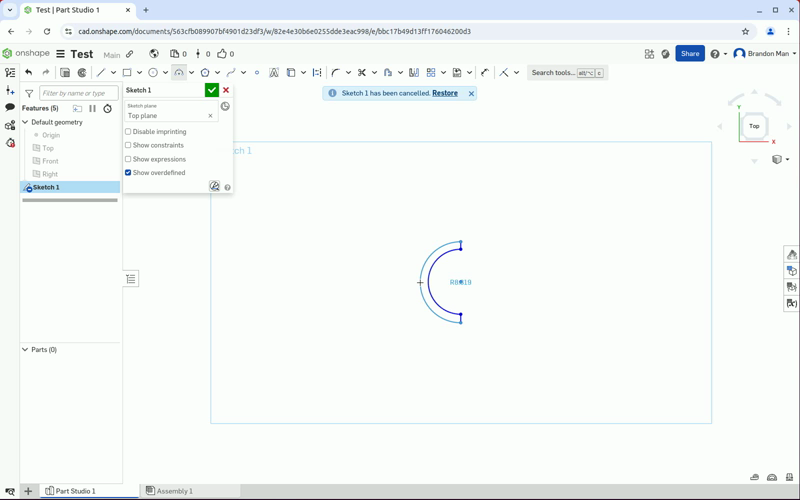
click(420, 282)
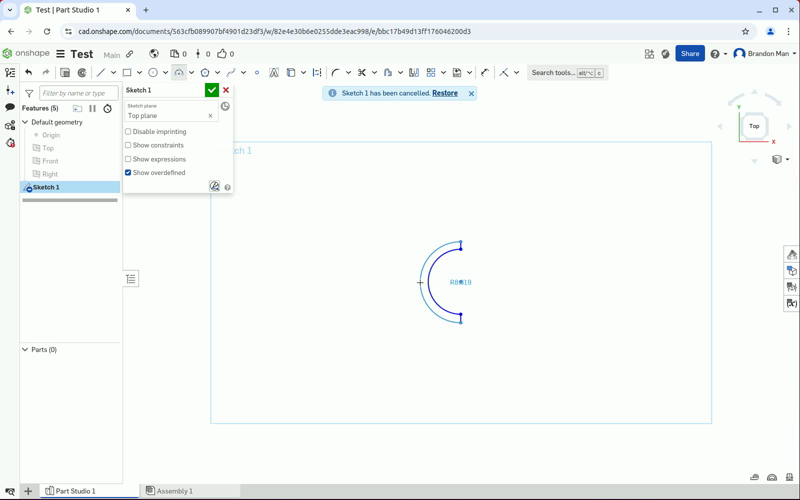
key_up(shift)
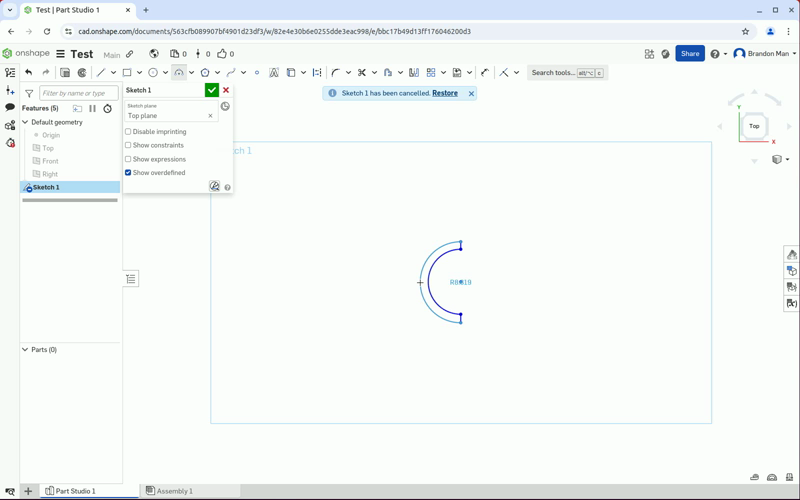
key(esc)
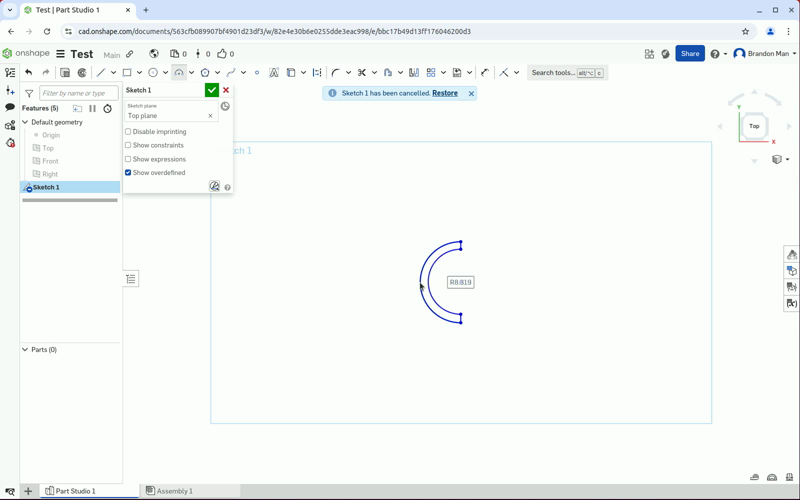
mouse_move(441, 273)
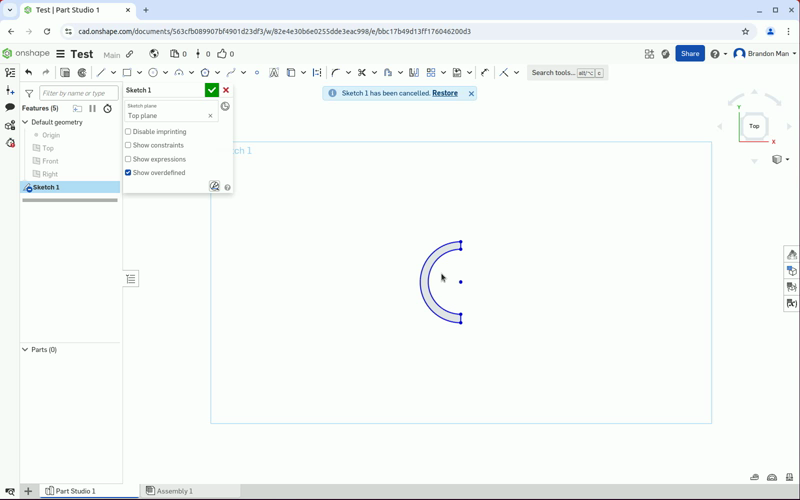
scroll(6)
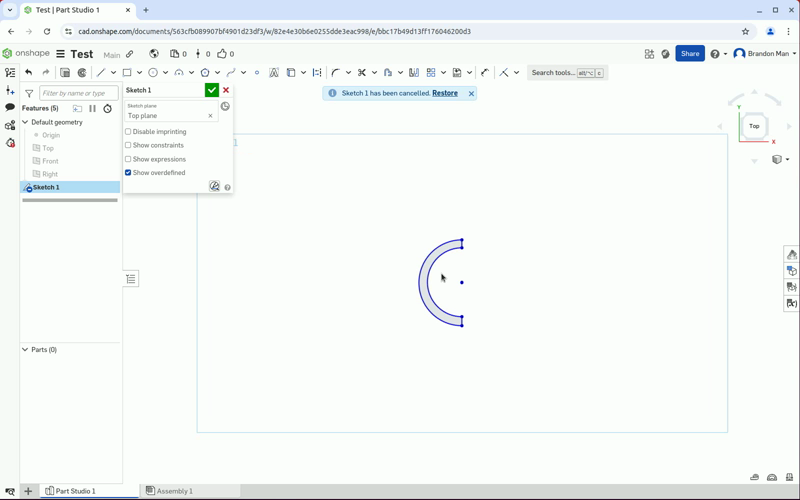
scroll(6)
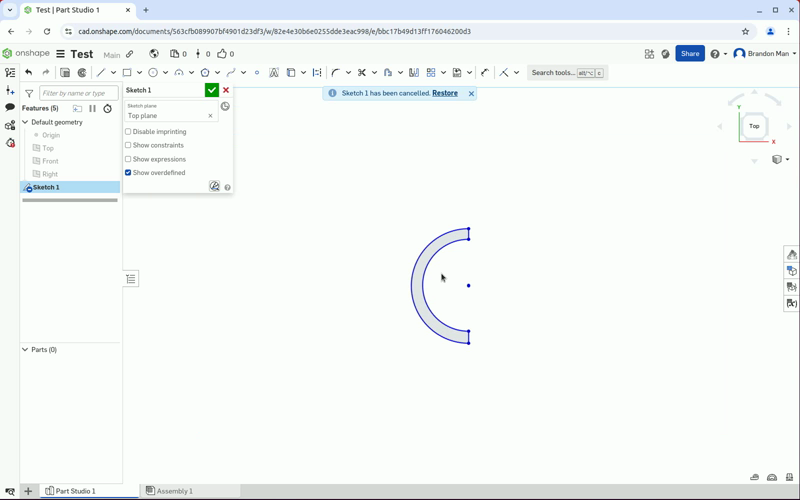
scroll(6)
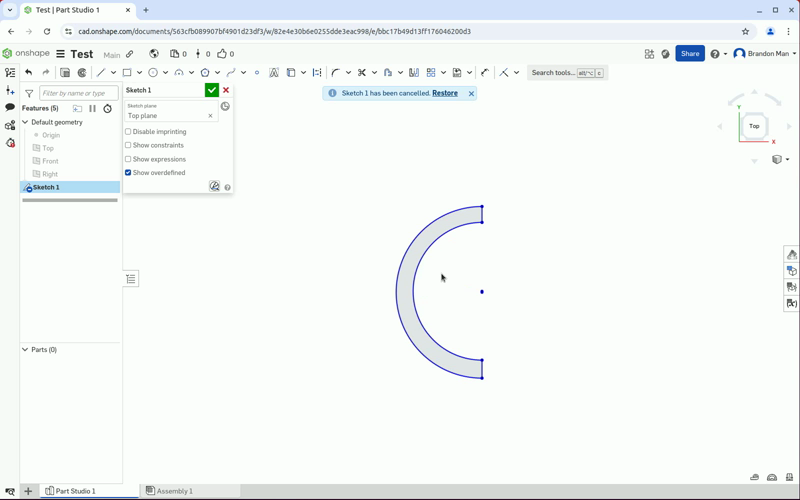
scroll(6)
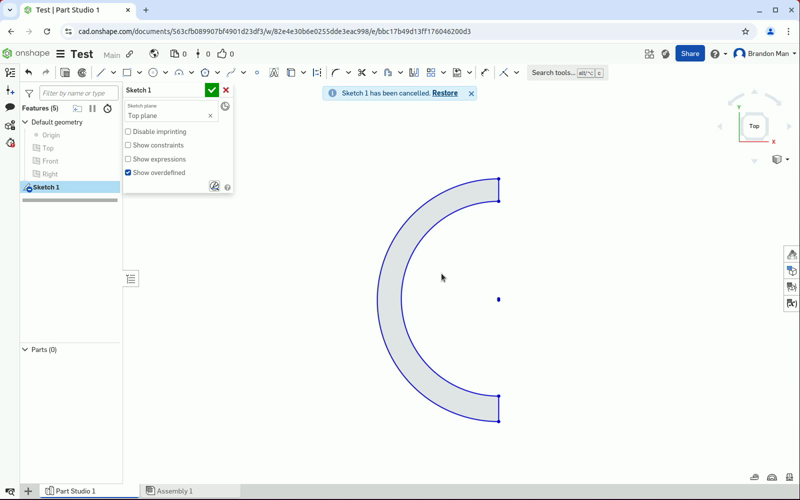
scroll(6)
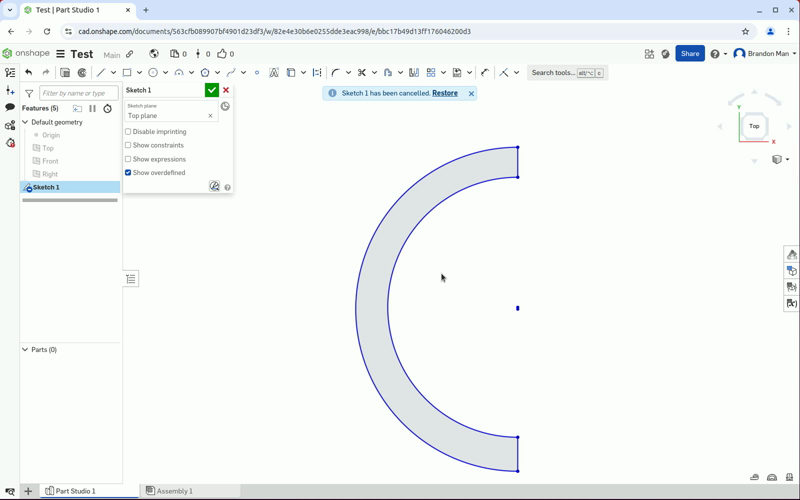
scroll(6)
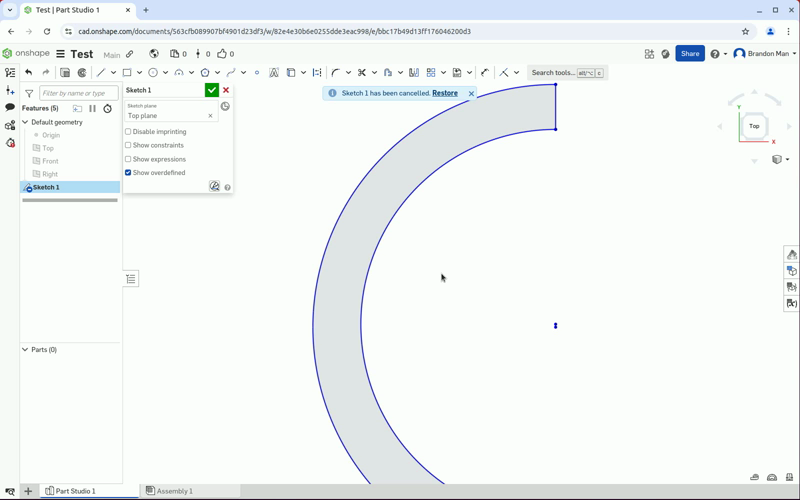
scroll(6)
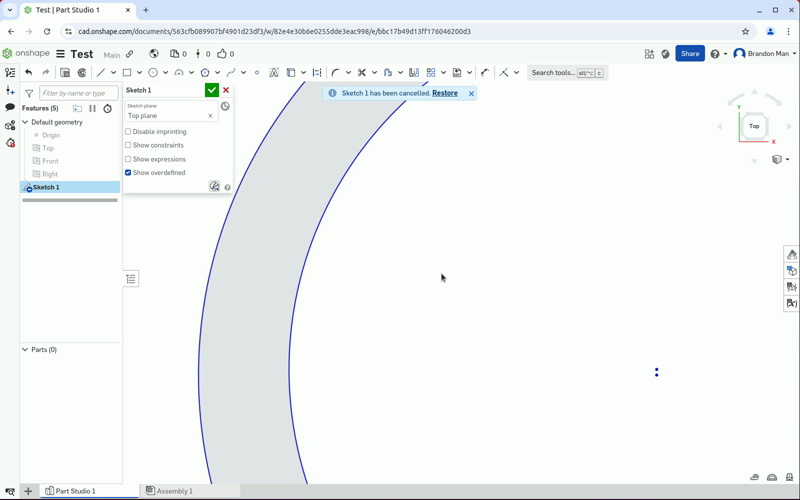
click(441, 273)
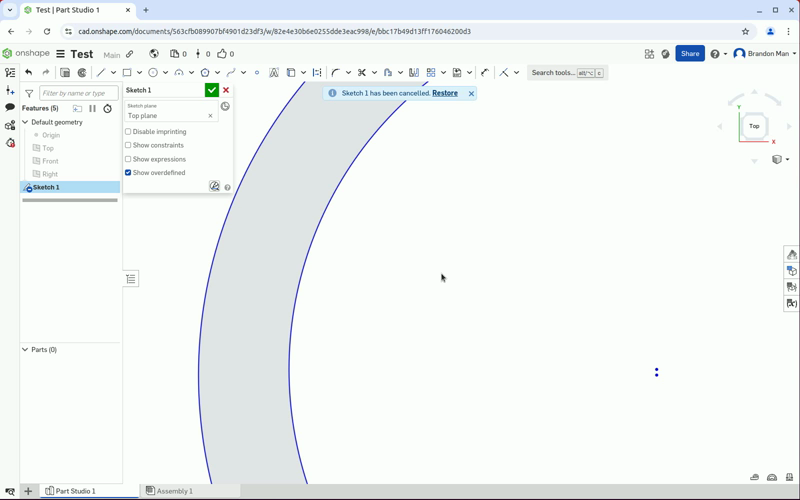
scroll(-6)
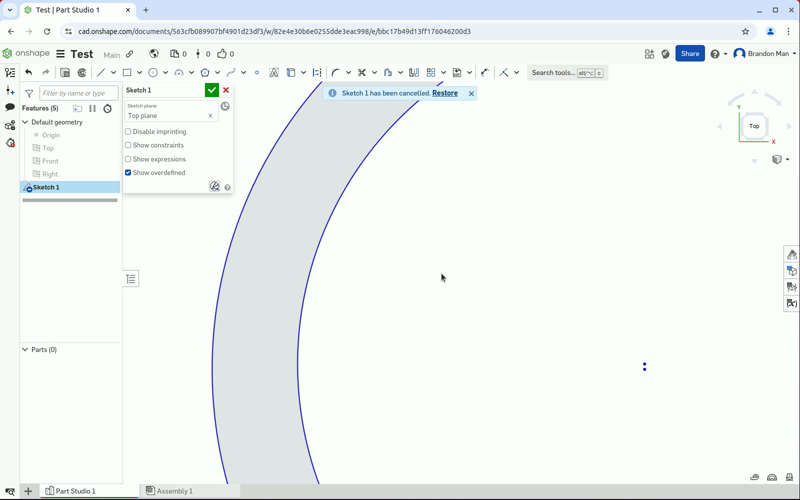
scroll(-6)
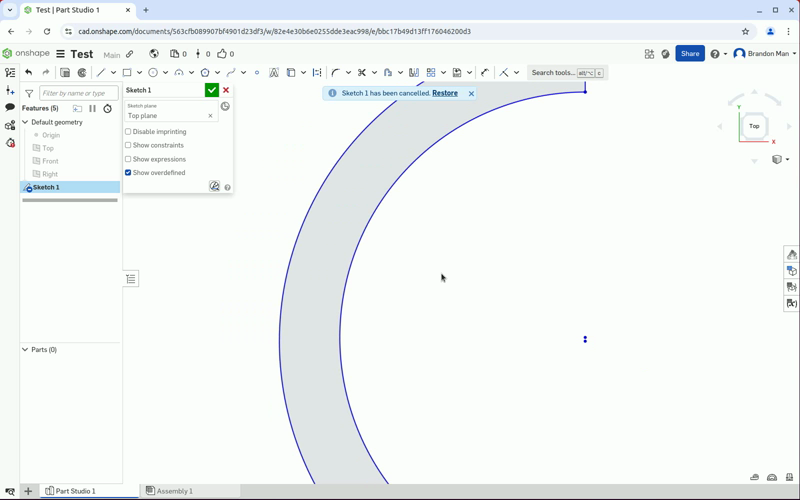
scroll(-6)
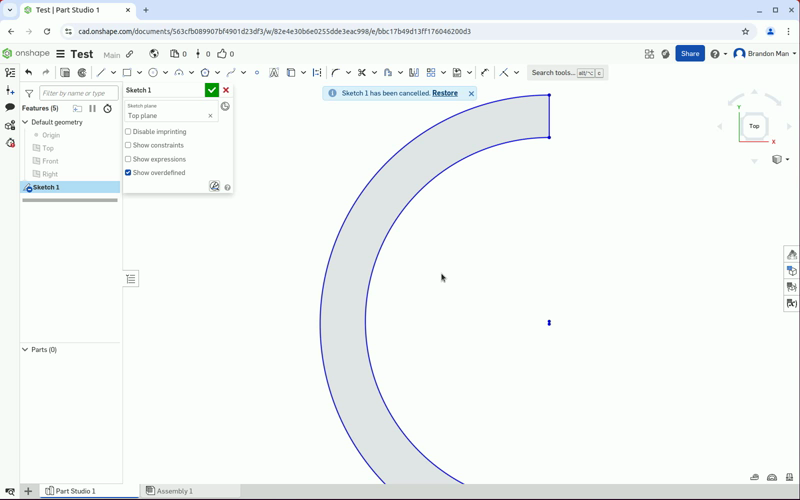
scroll(-6)
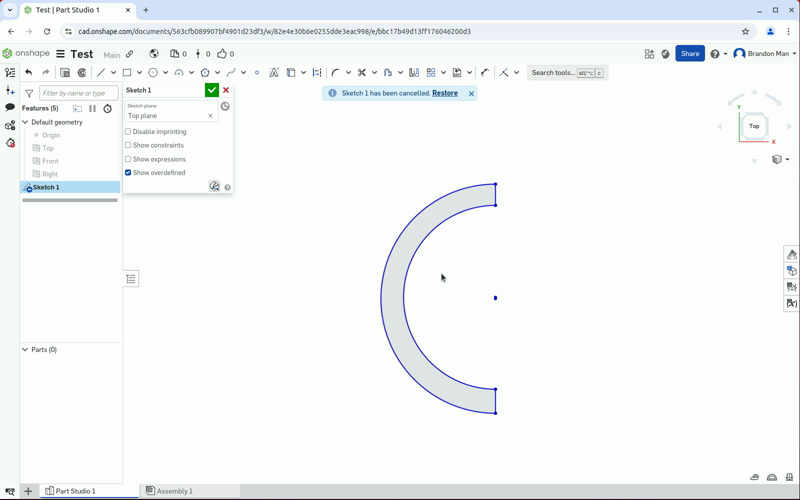
scroll(-6)
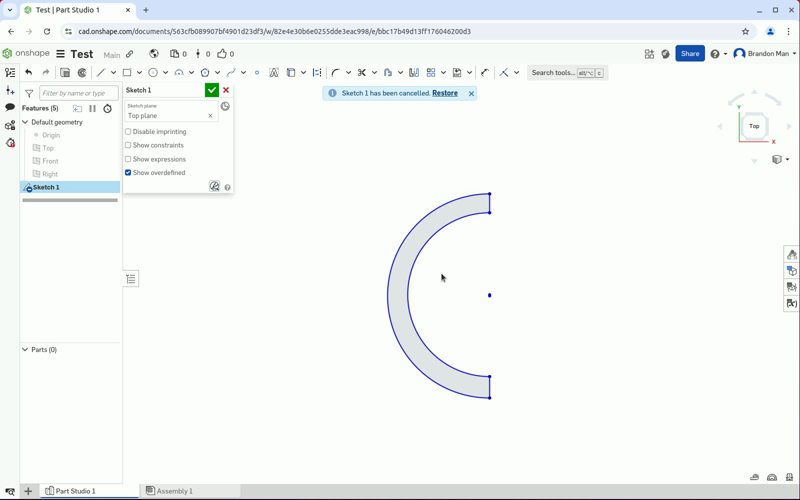
scroll(-6)
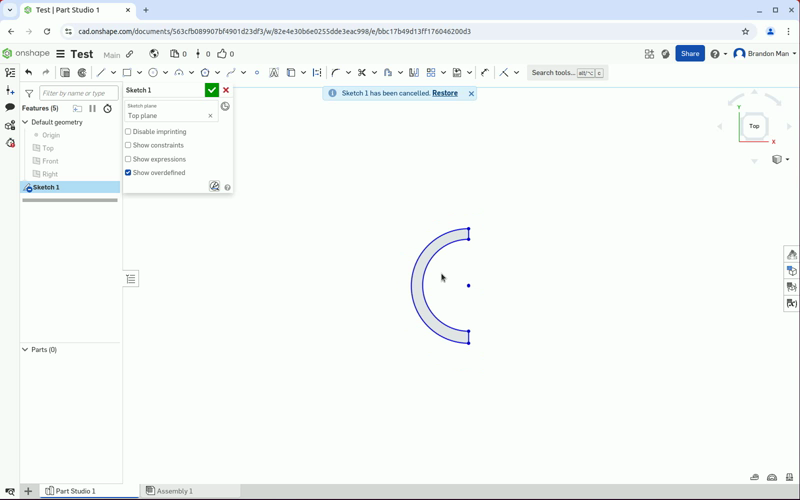
scroll(-6)
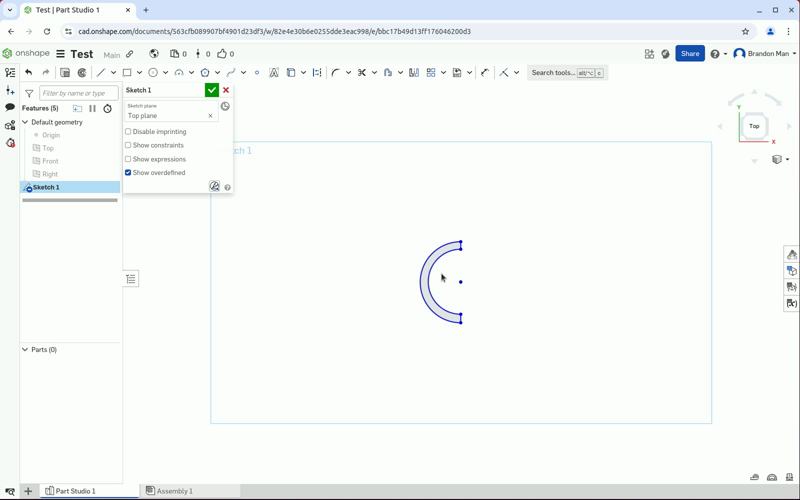
mouse_move(73, 352)
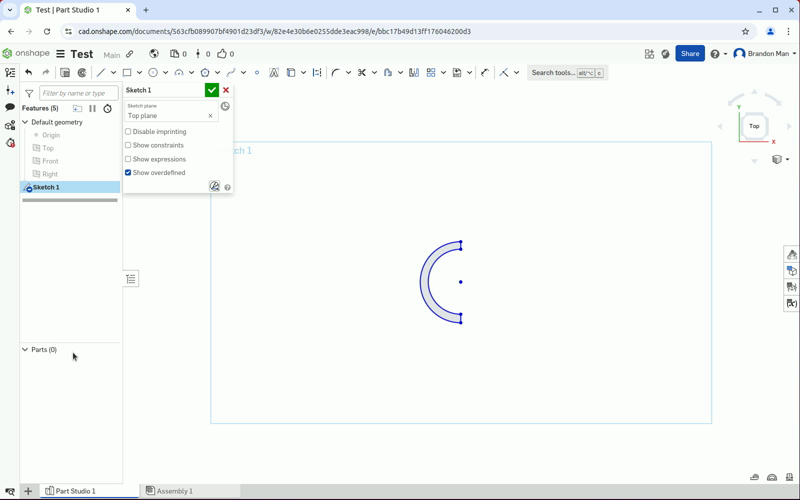
key(shift+y)
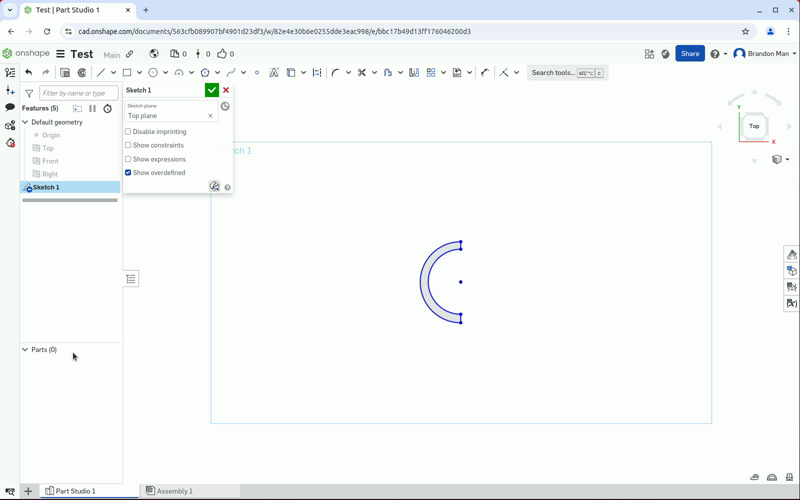
key(shift+e)
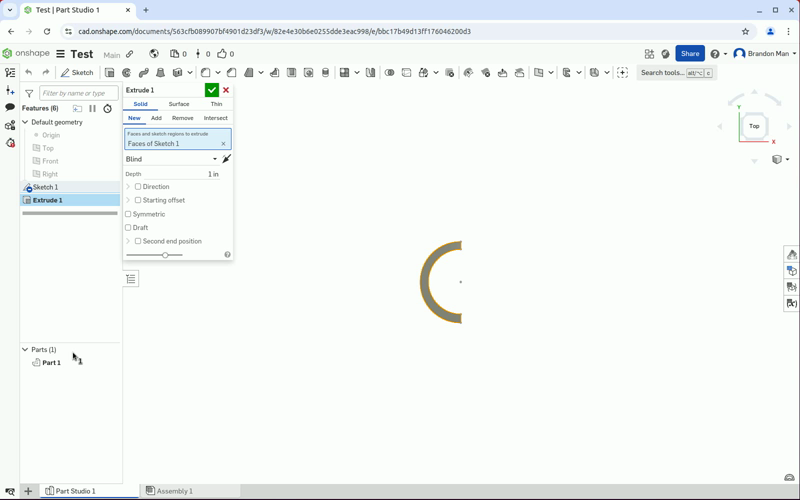
mouse_move(143, 106)
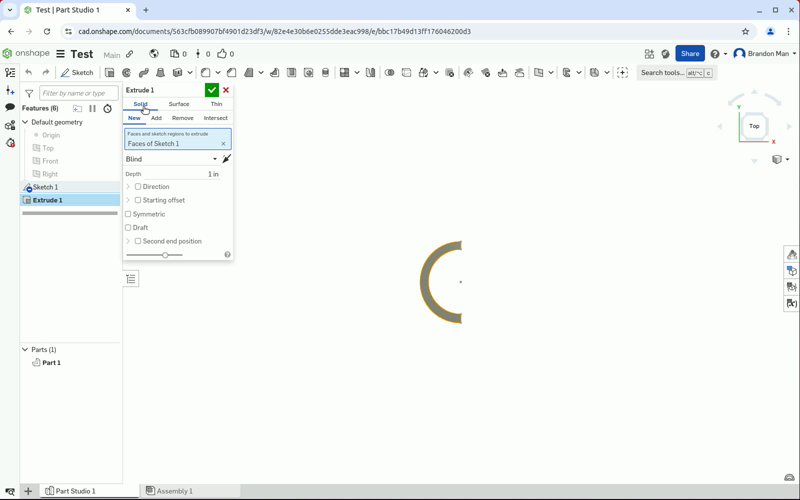
click(143, 106)
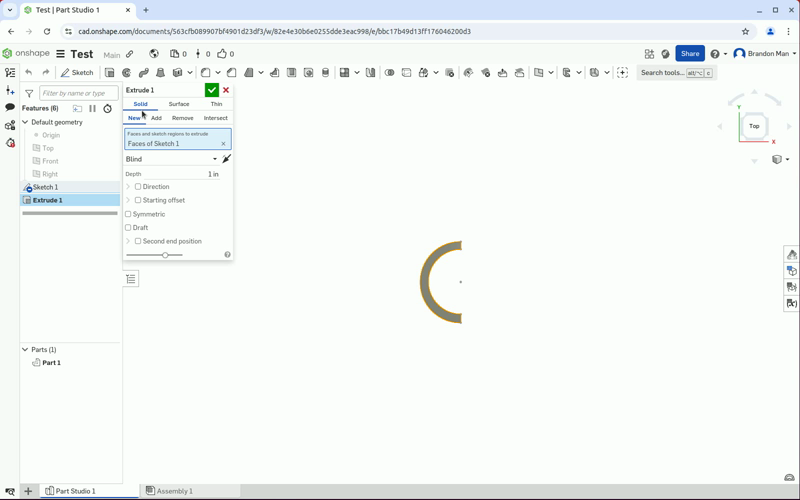
mouse_move(137, 120)
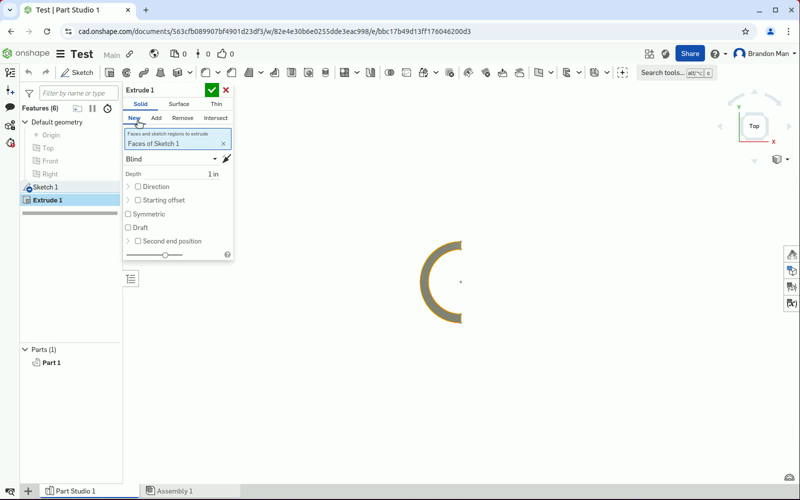
click(137, 120)
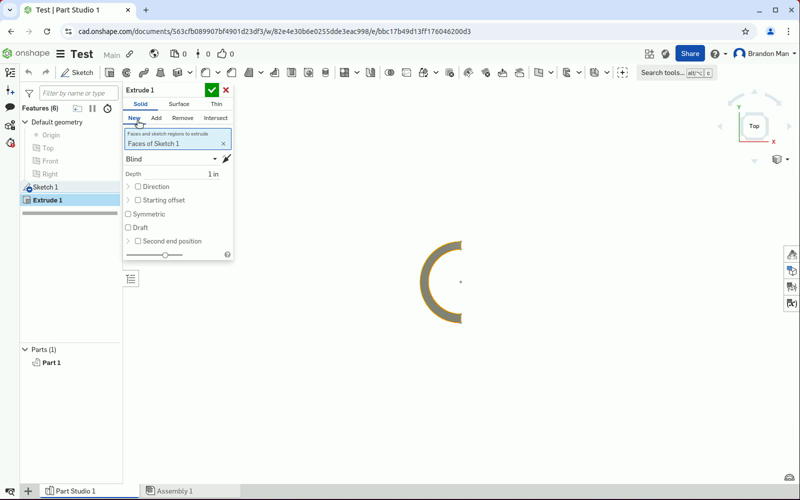
key(tab, 4)
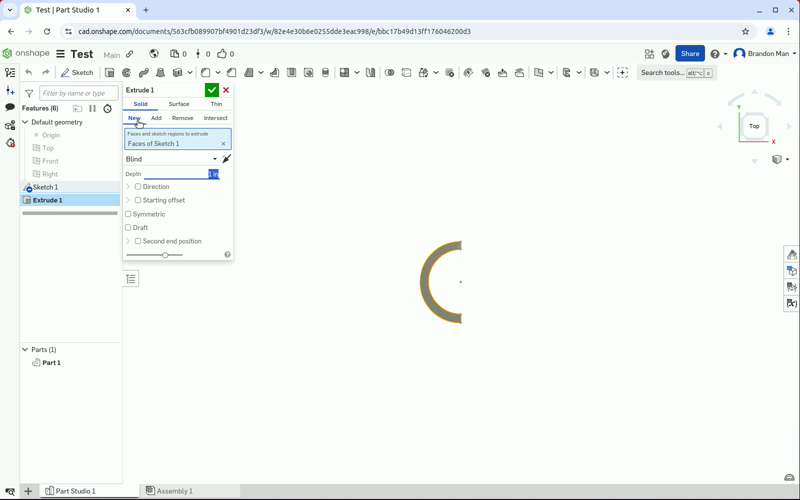
text(16.609)
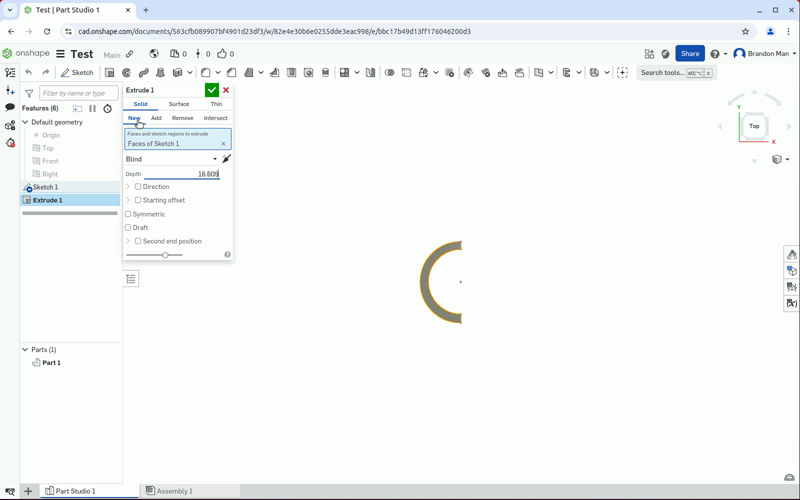
key(enter)
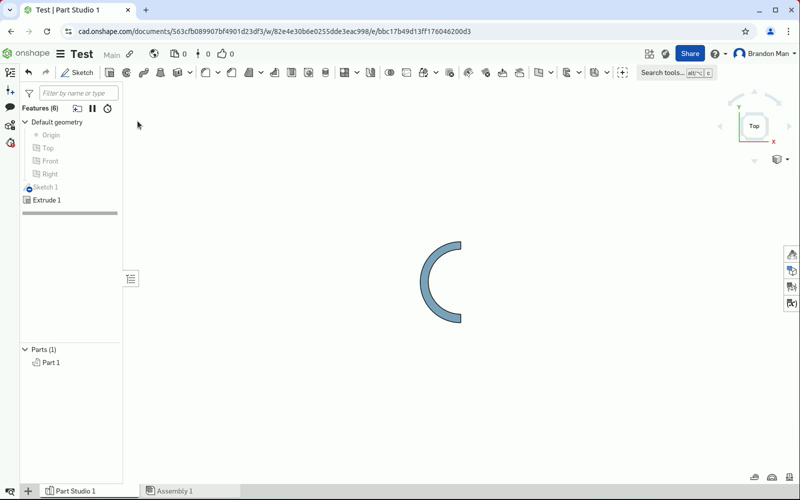
key(shift+h)
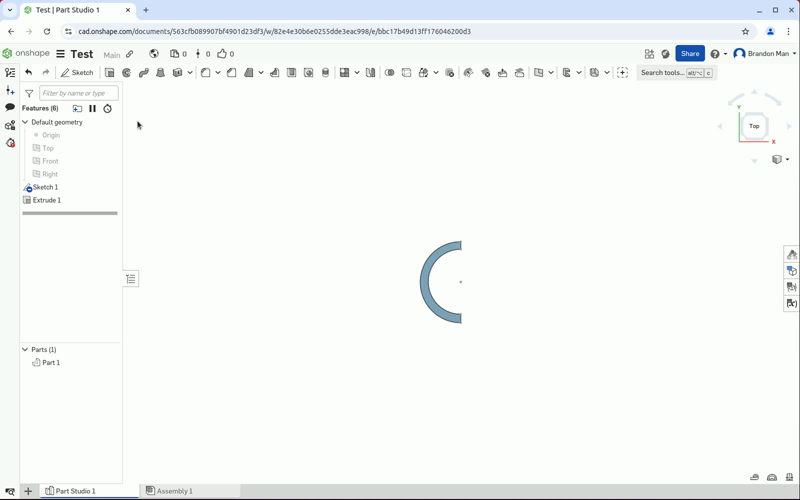
key(shift+h)
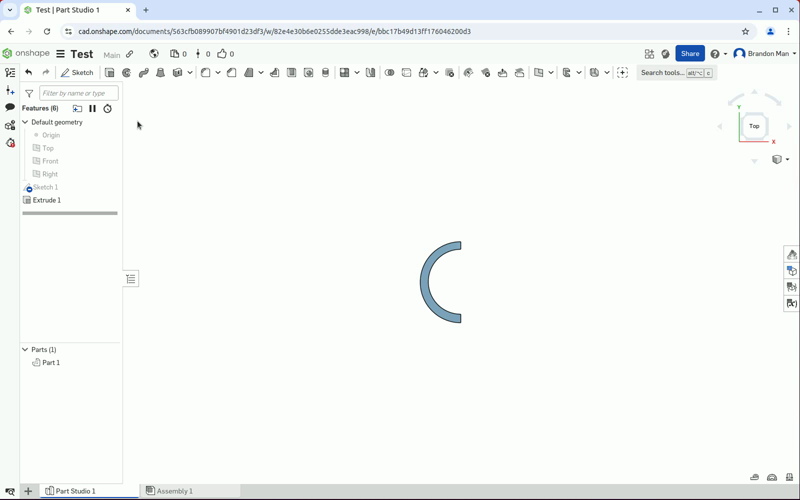
mouse_move(73, 189)
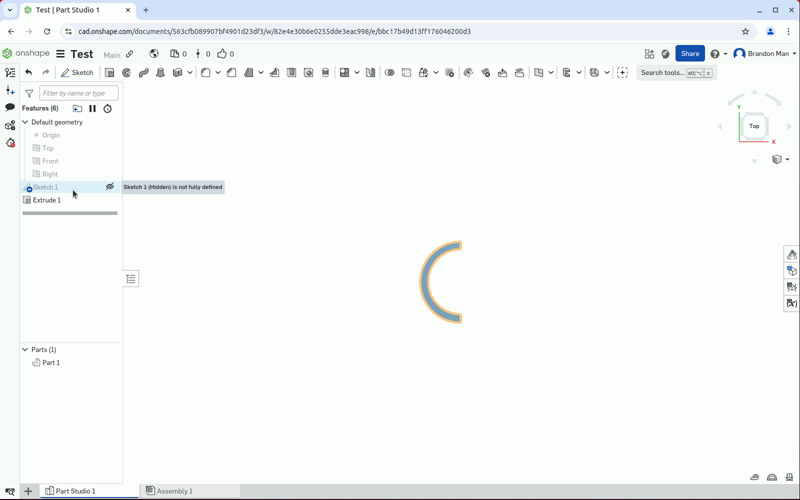
click(73, 189)
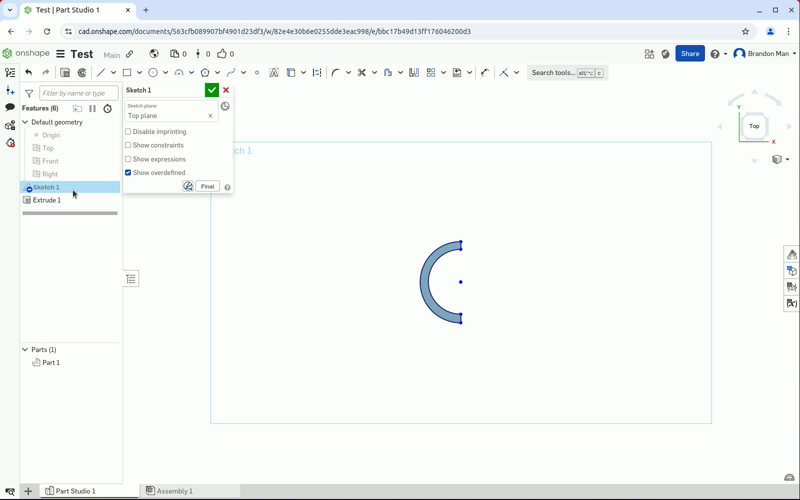
mouse_move(229, 92)
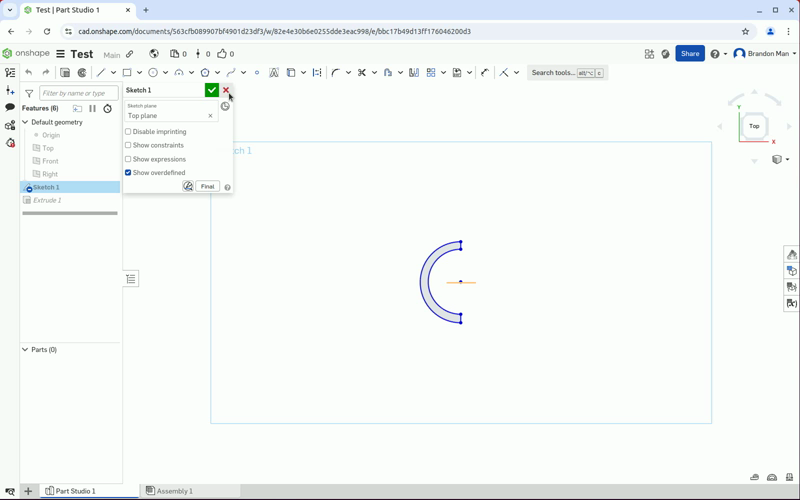
click(229, 92)
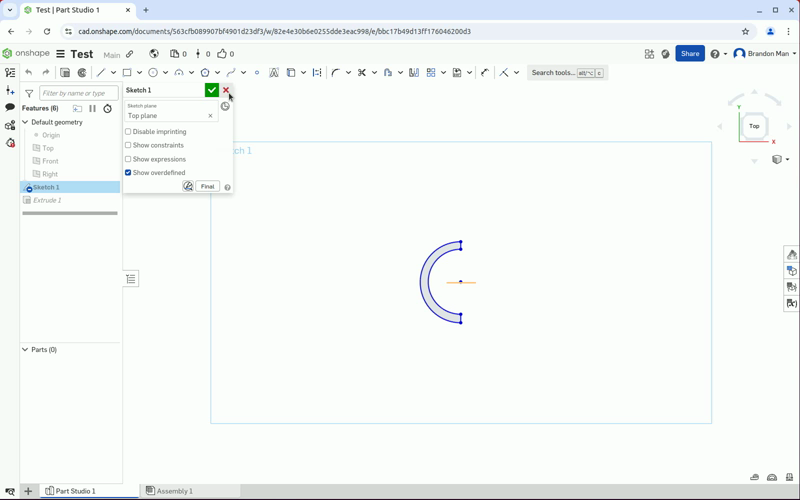
key(shift+s)
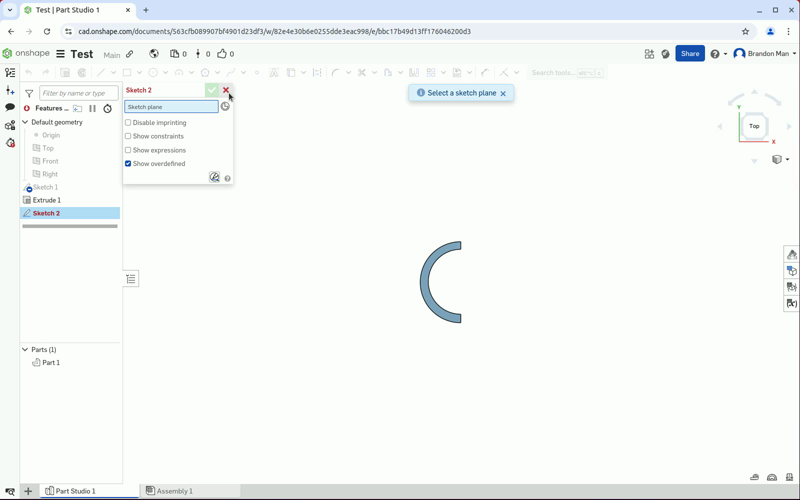
mouse_move(73, 150)
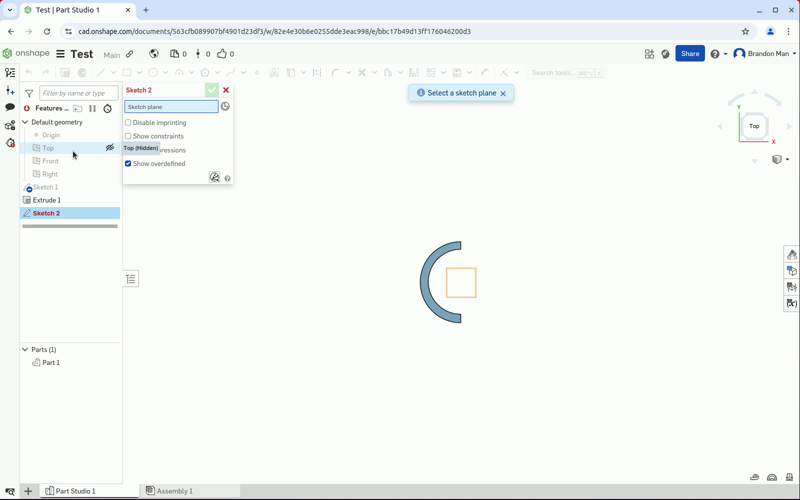
click(73, 150)
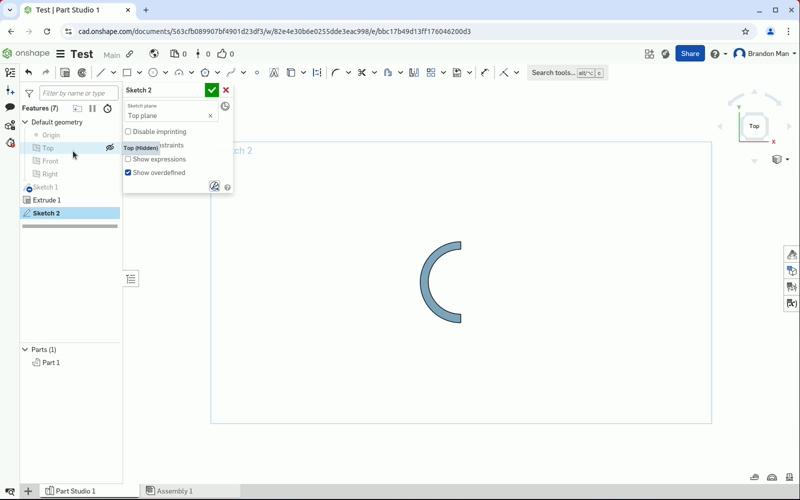
mouse_move(73, 352)
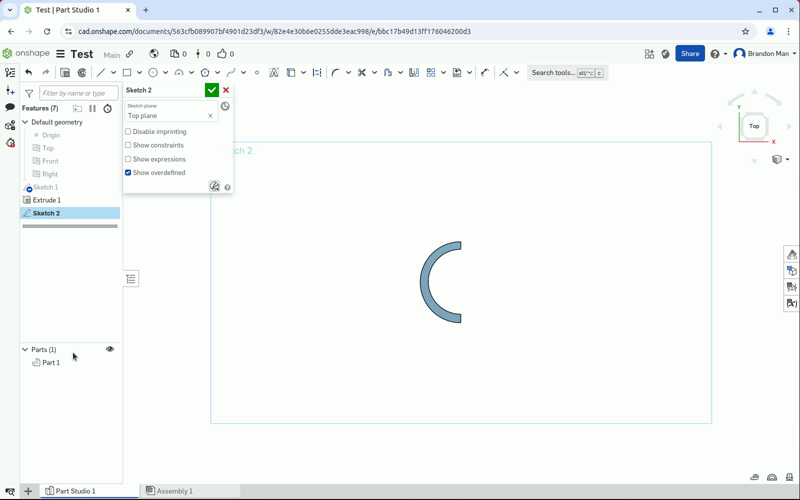
key(y)
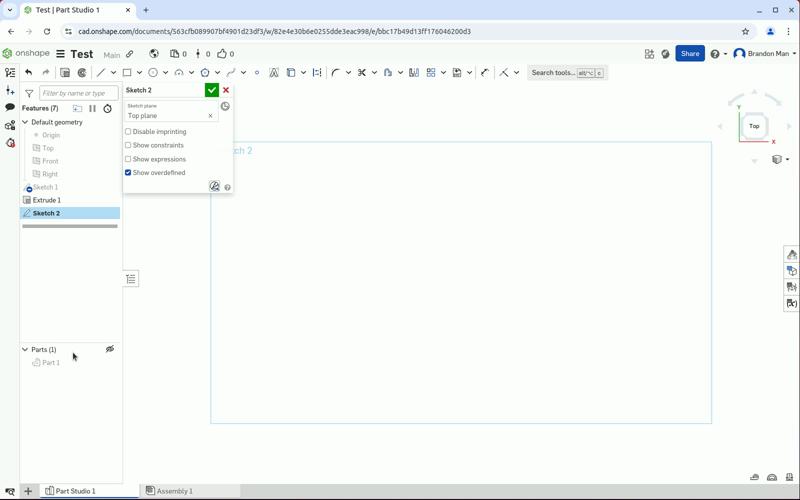
key(l)
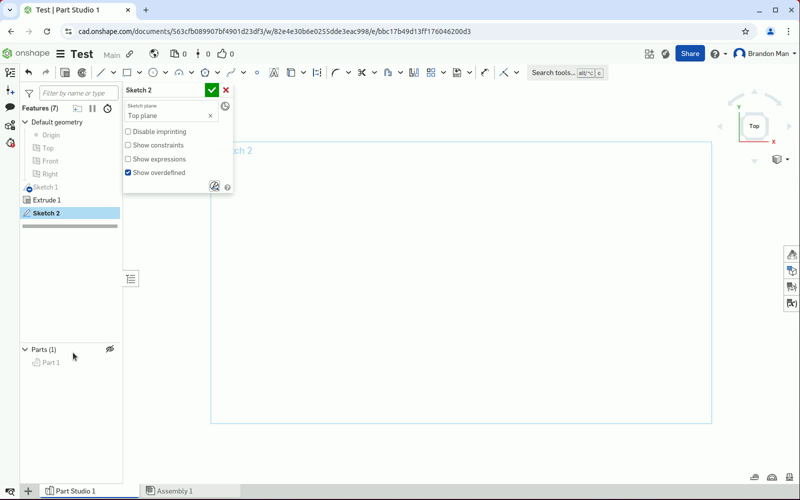
key_down(shift)
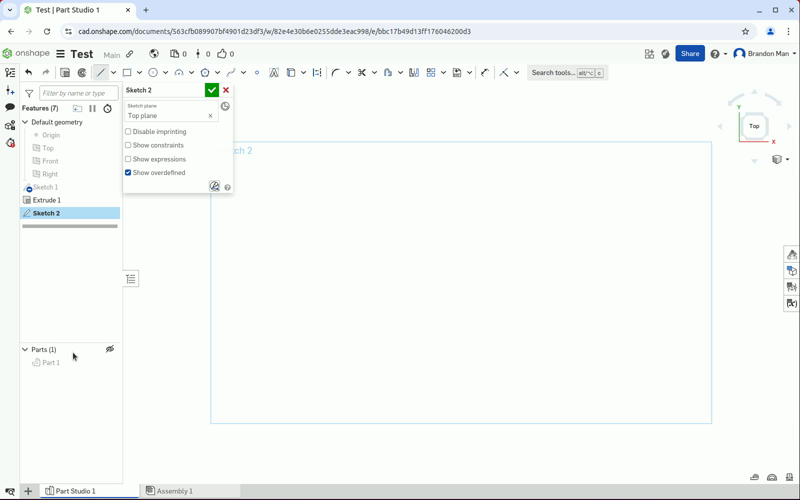
mouse_move(460, 251)
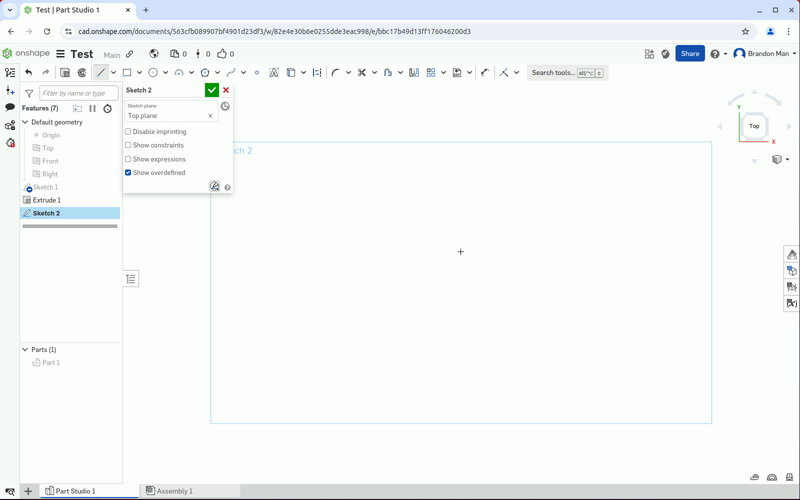
click(460, 251)
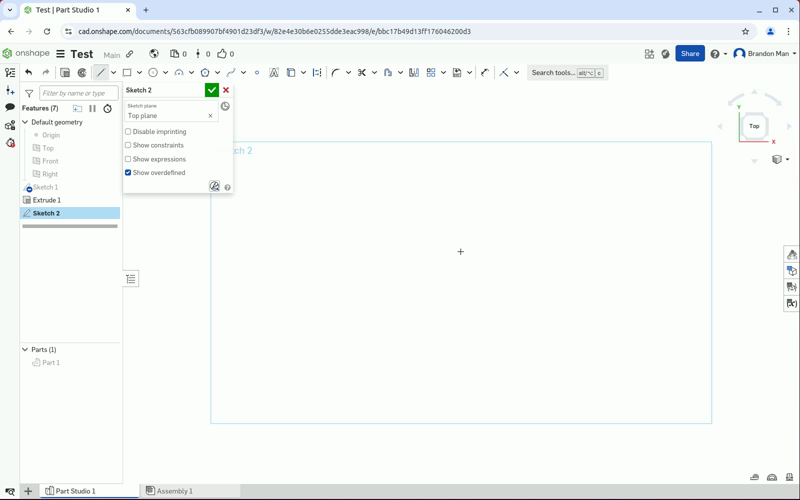
key_up(shift)
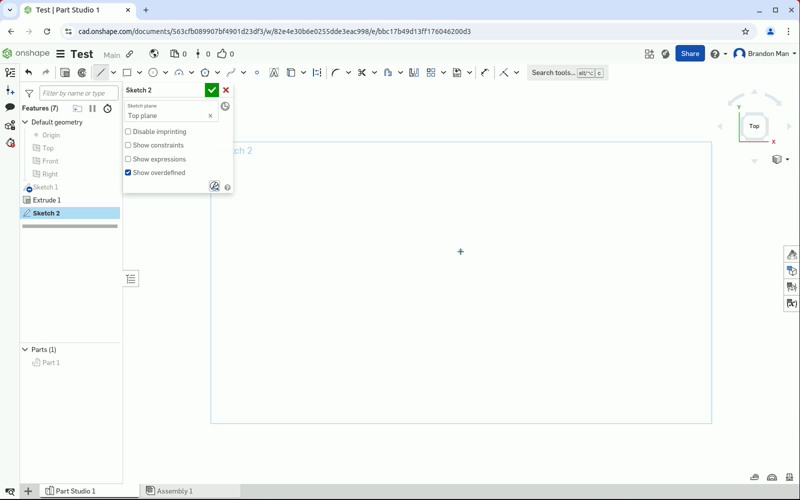
key_down(shift)
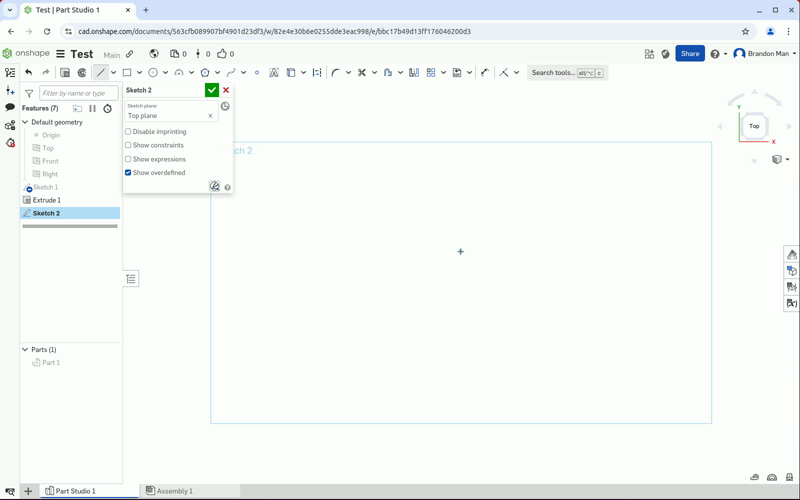
mouse_move(556, 251)
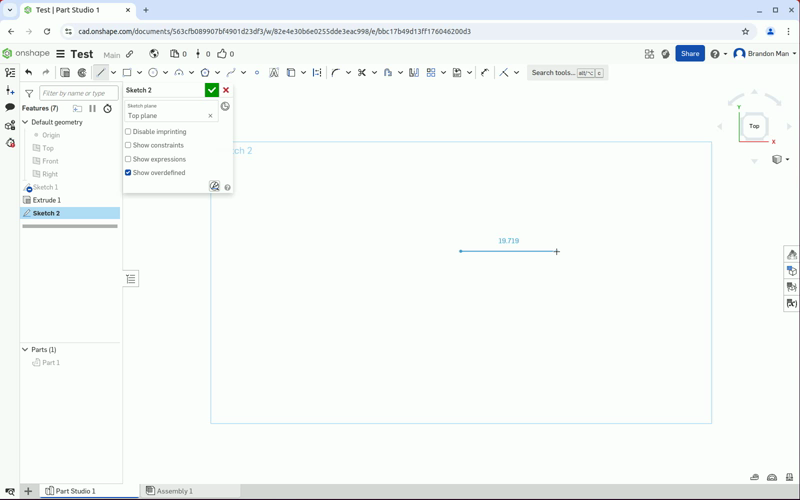
click(556, 251)
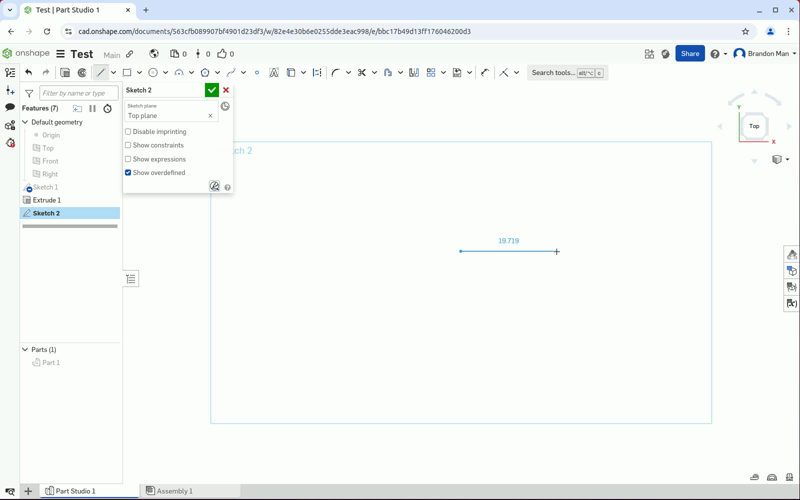
key_up(shift)
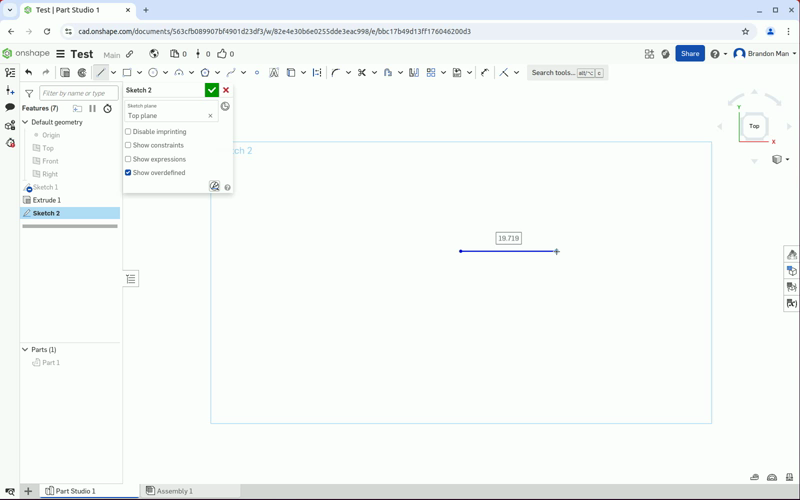
key_down(shift)
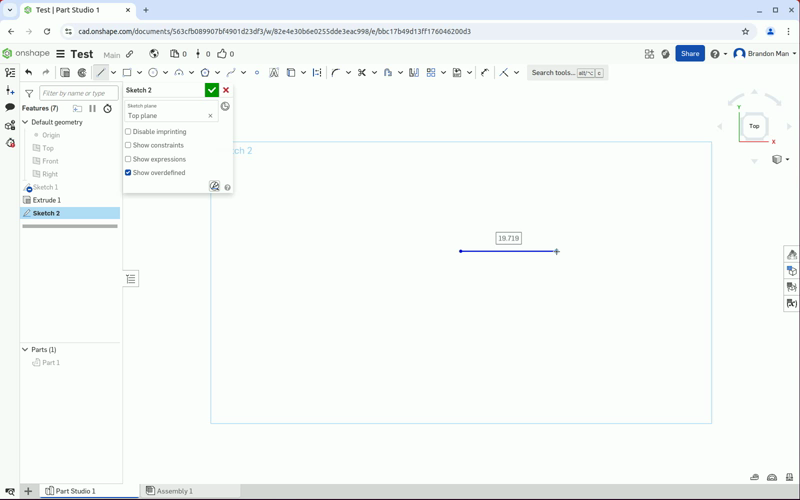
mouse_move(586, 251)
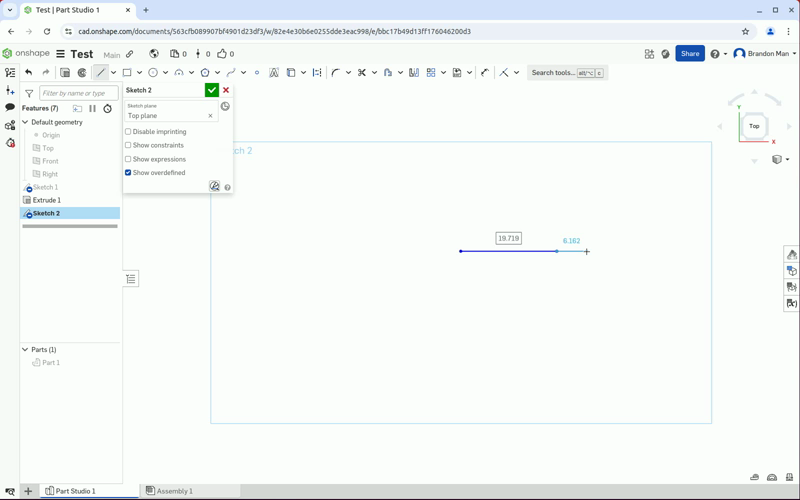
mouse_move(573, 251)
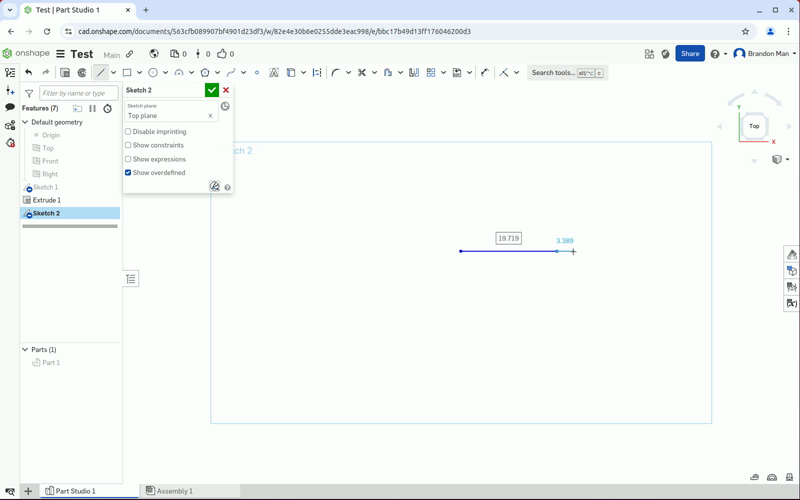
click(573, 251)
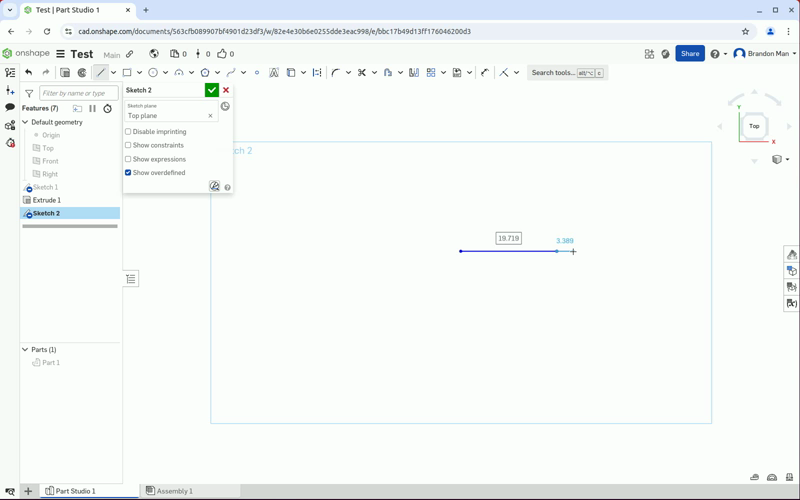
key_up(shift)
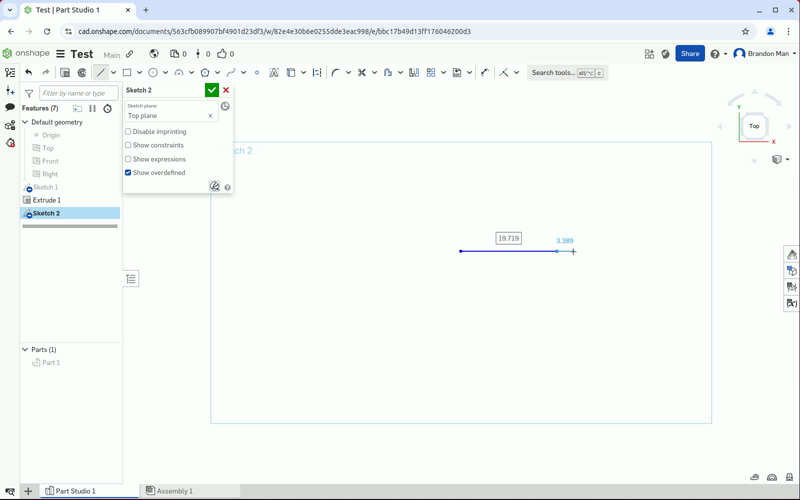
key_down(shift)
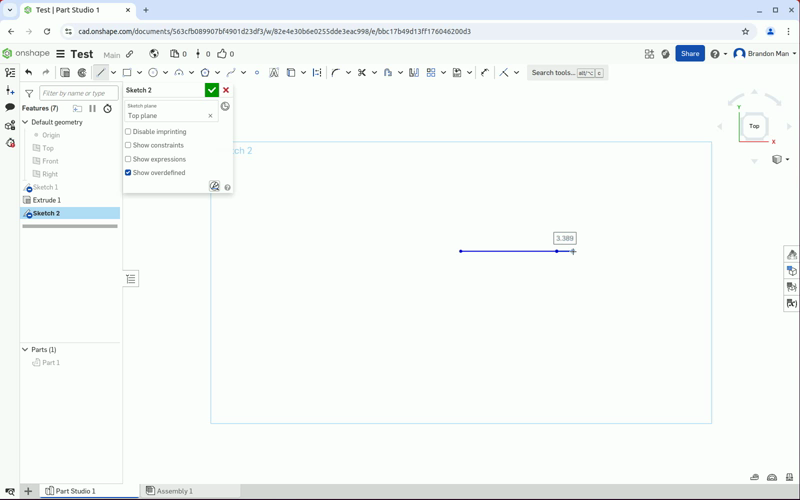
mouse_move(589, 251)
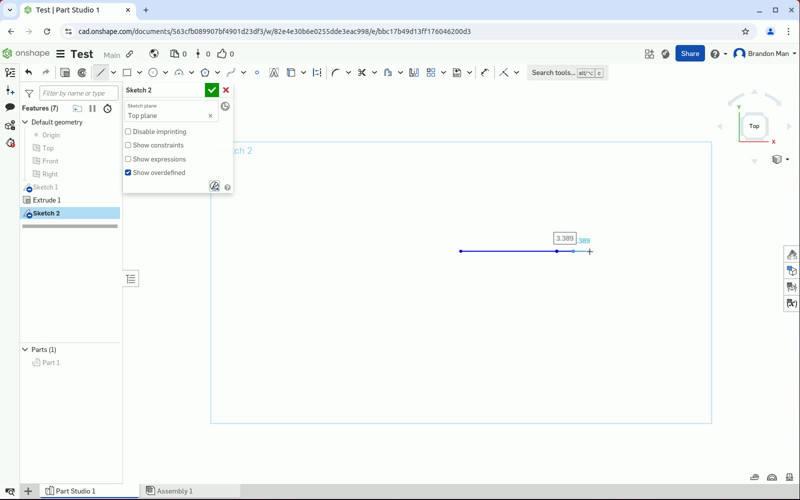
mouse_move(573, 202)
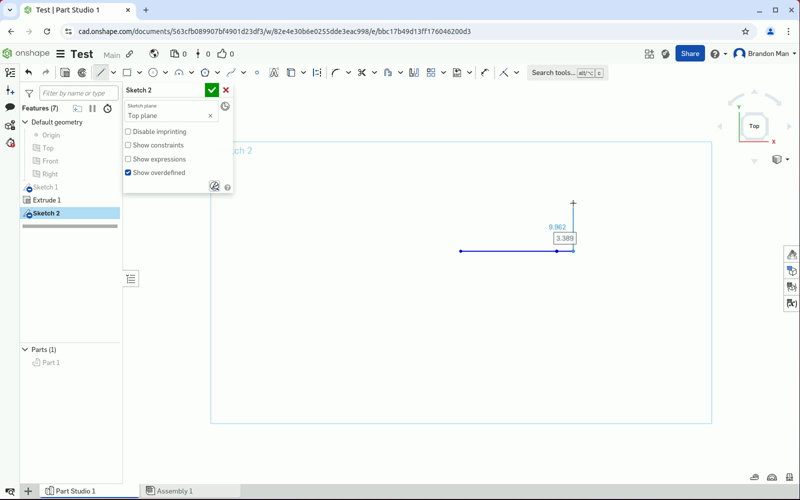
click(573, 202)
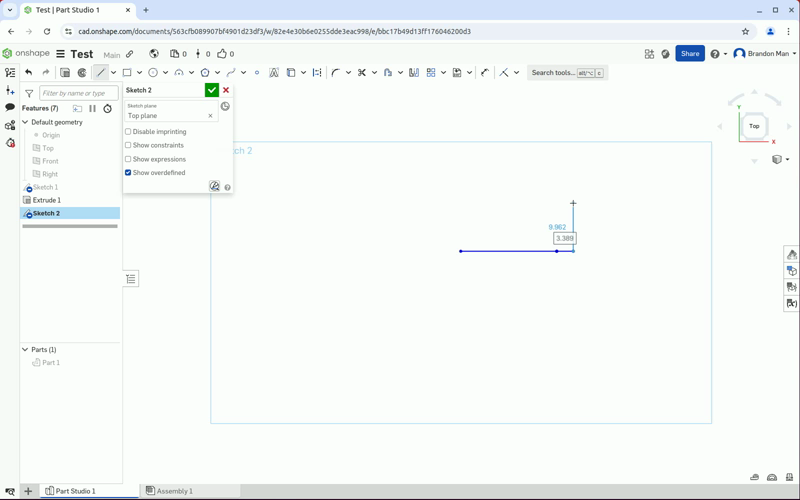
key_up(shift)
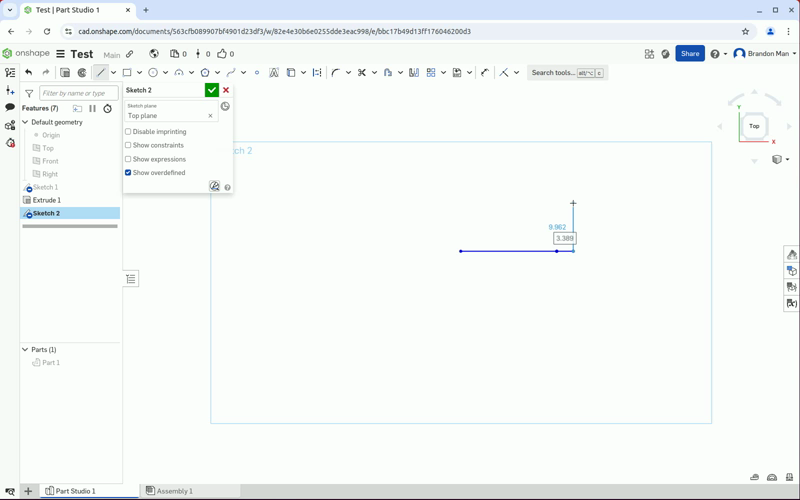
key_down(shift)
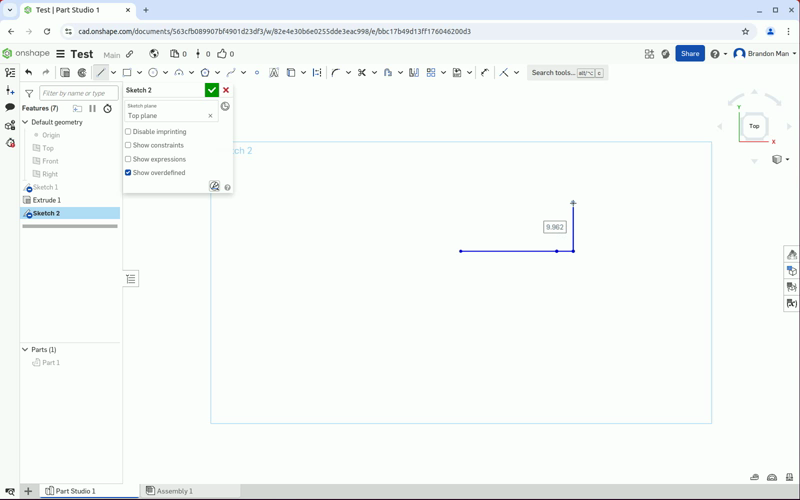
mouse_move(589, 202)
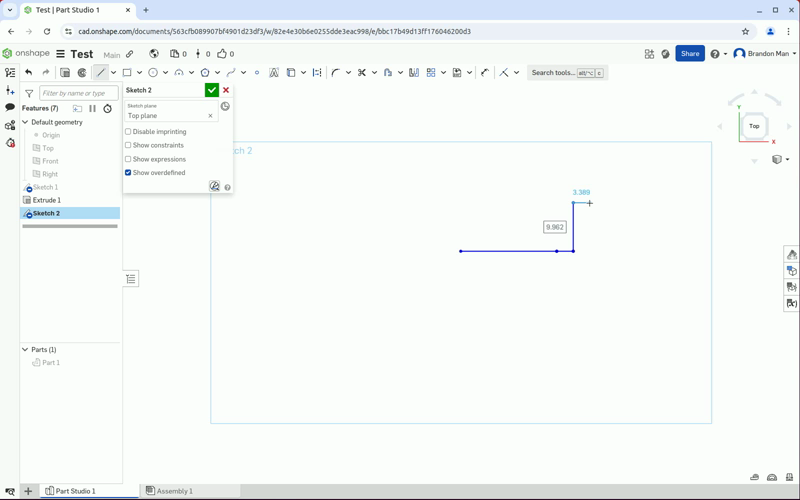
mouse_move(556, 202)
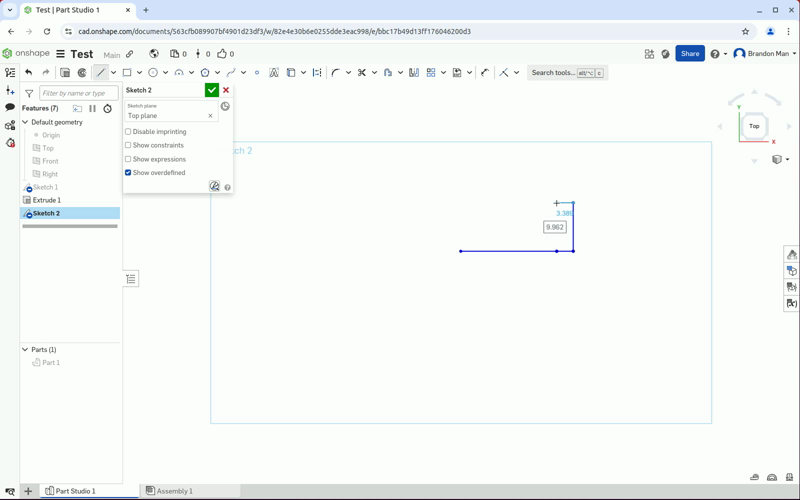
click(556, 202)
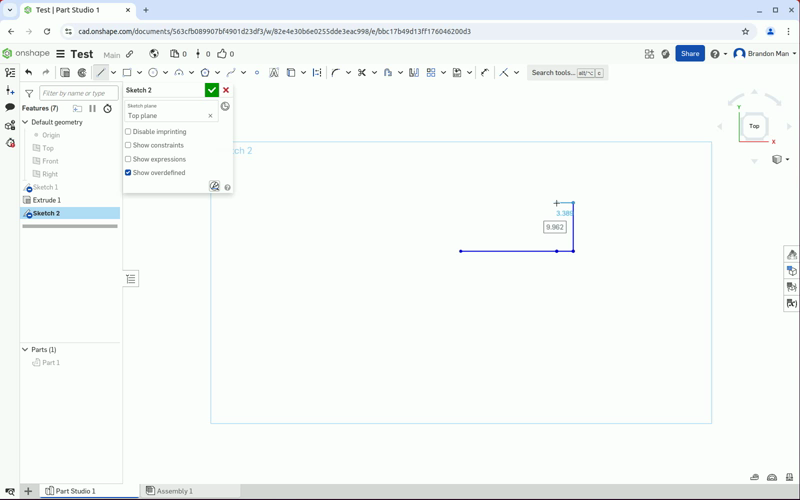
key_up(shift)
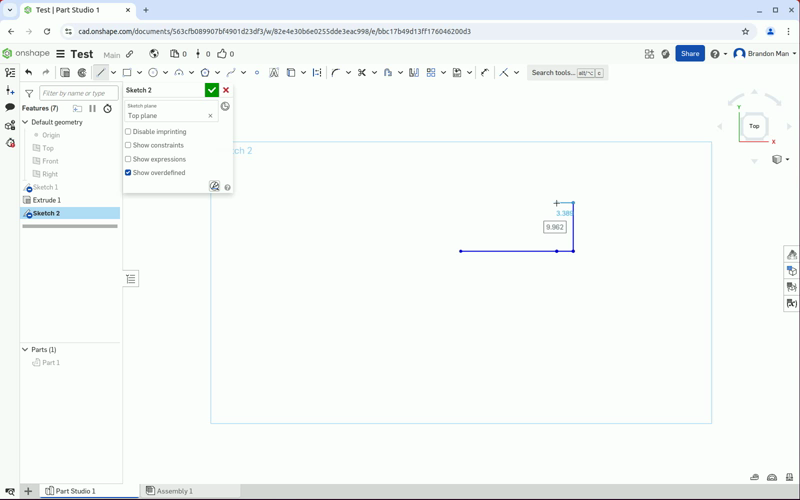
key(esc)
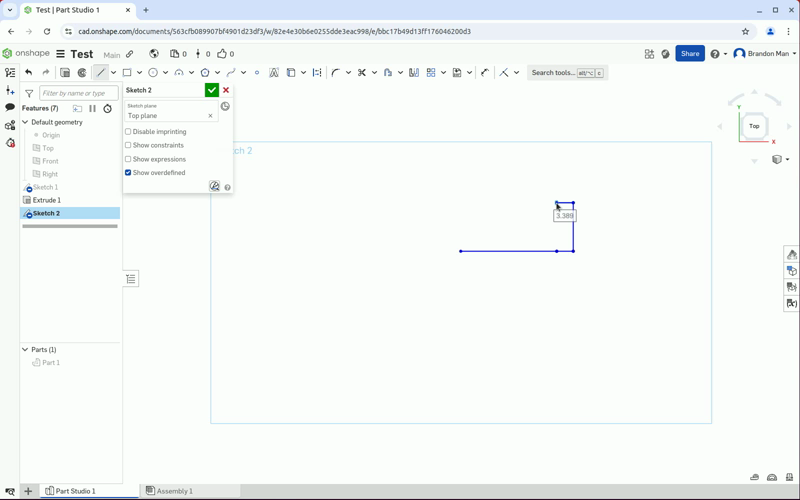
key(a)
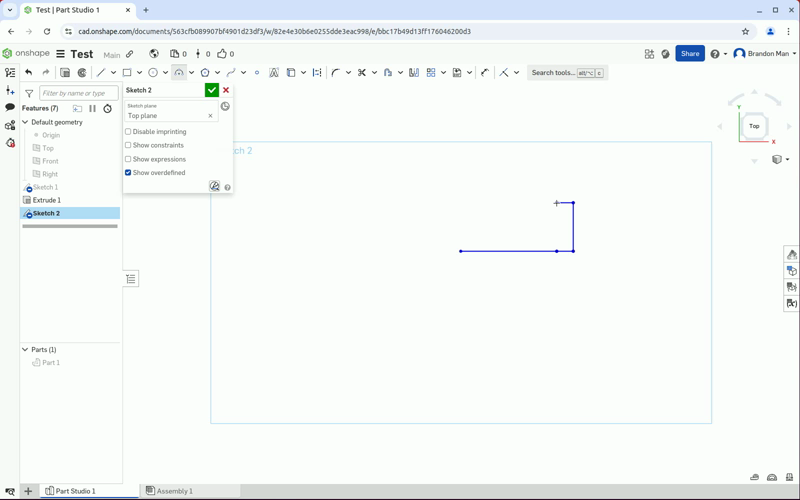
mouse_move(556, 202)
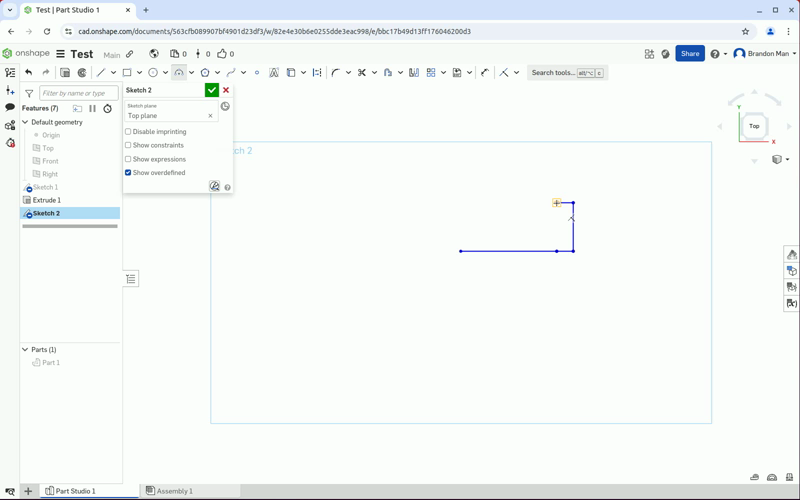
click(556, 202)
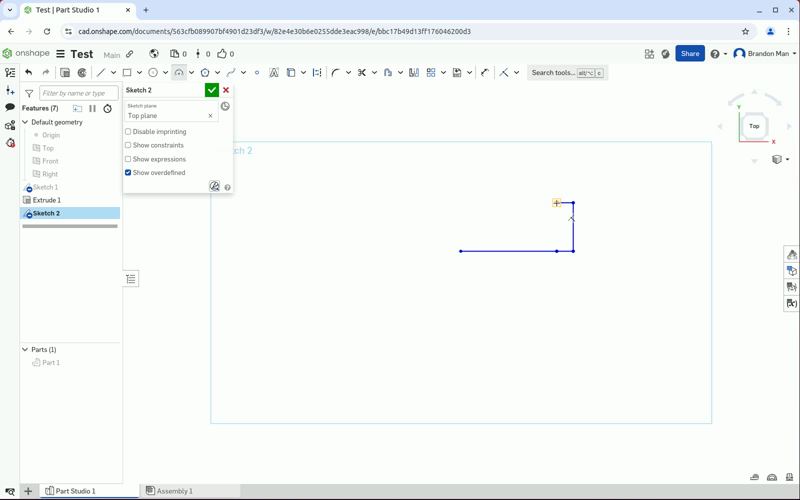
key_down(shift)
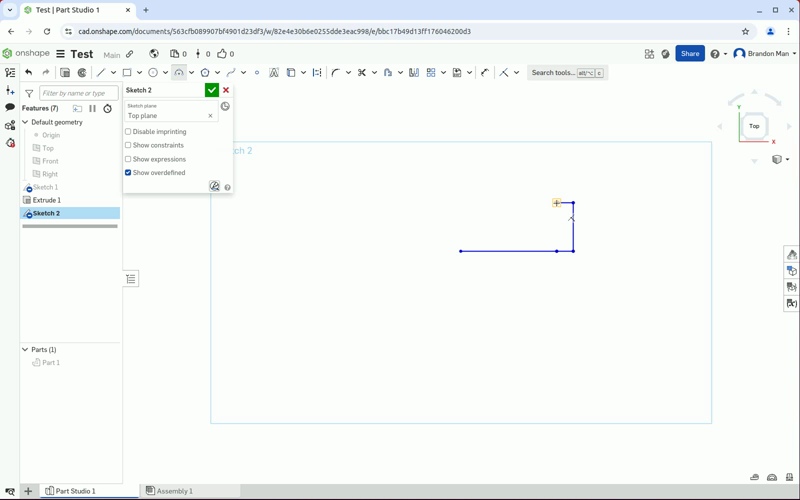
mouse_move(556, 207)
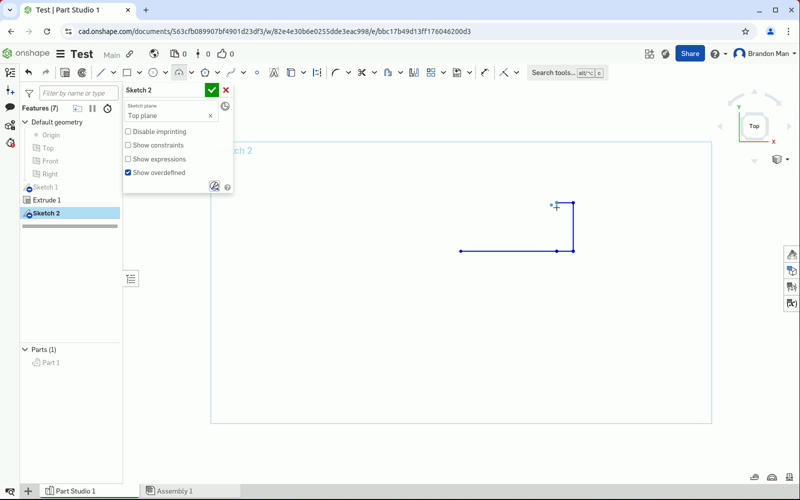
scroll(6)
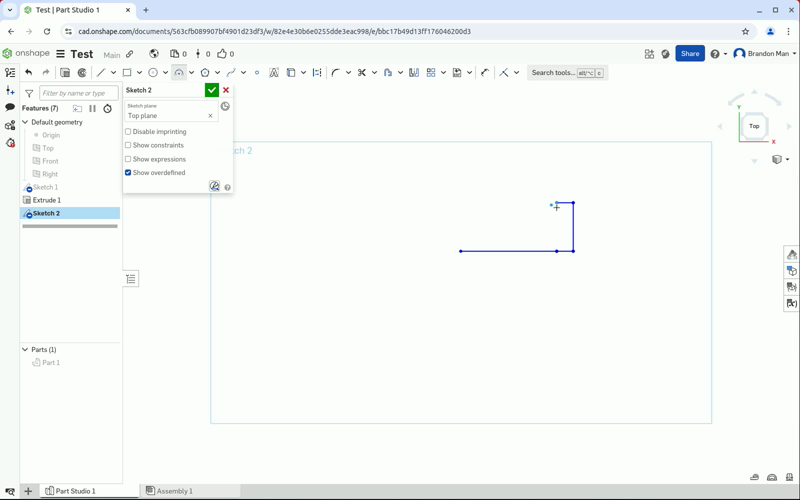
scroll(6)
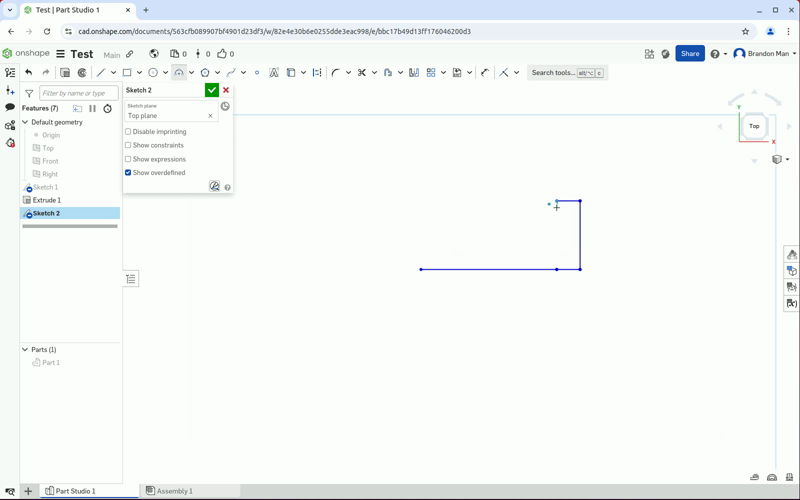
scroll(6)
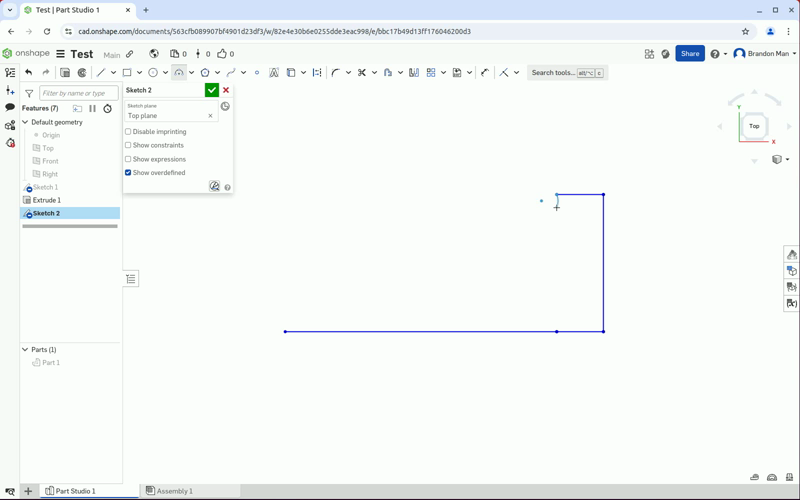
scroll(6)
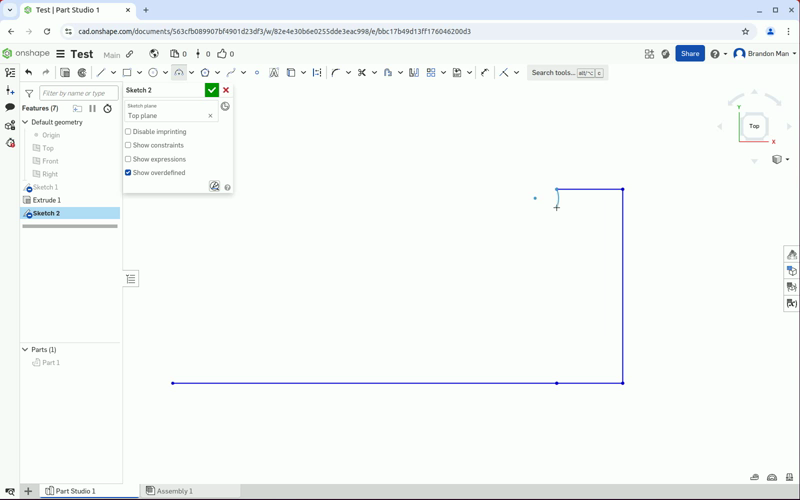
scroll(6)
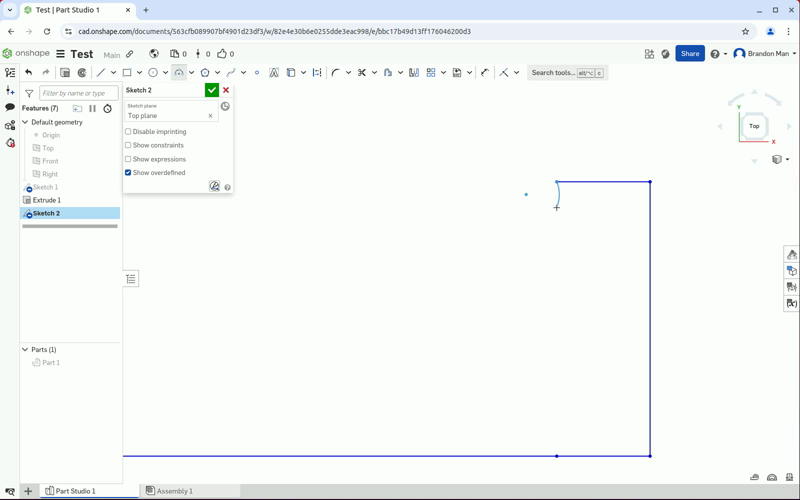
scroll(6)
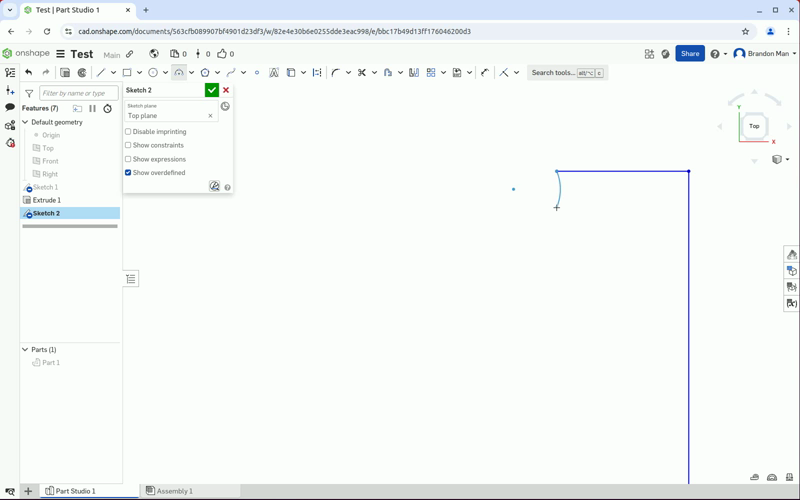
scroll(6)
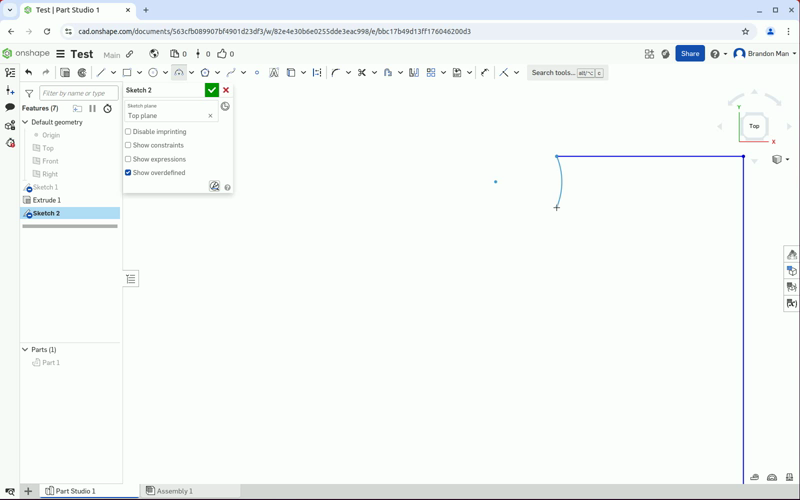
click(556, 207)
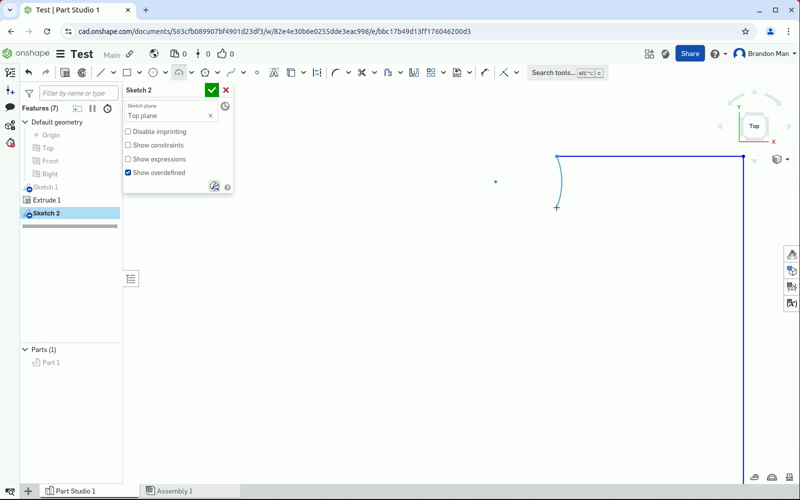
scroll(-6)
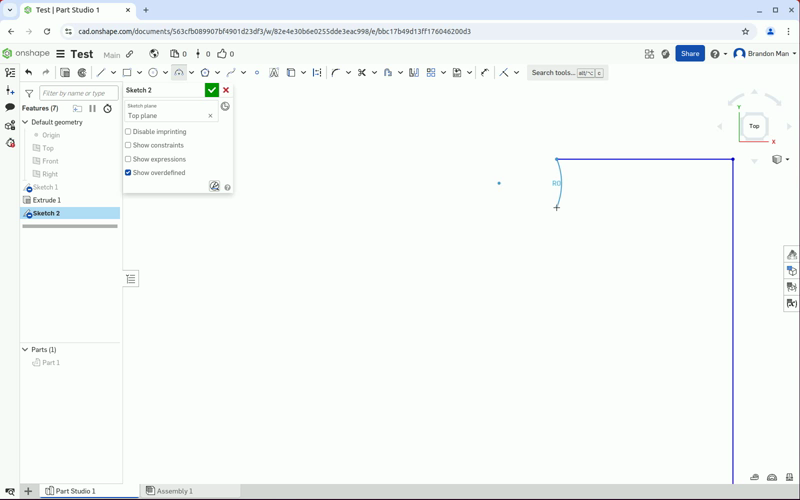
scroll(-6)
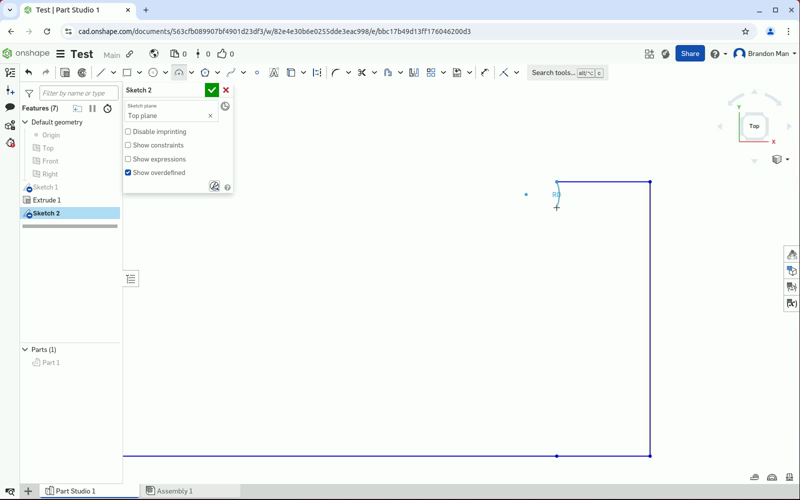
scroll(-6)
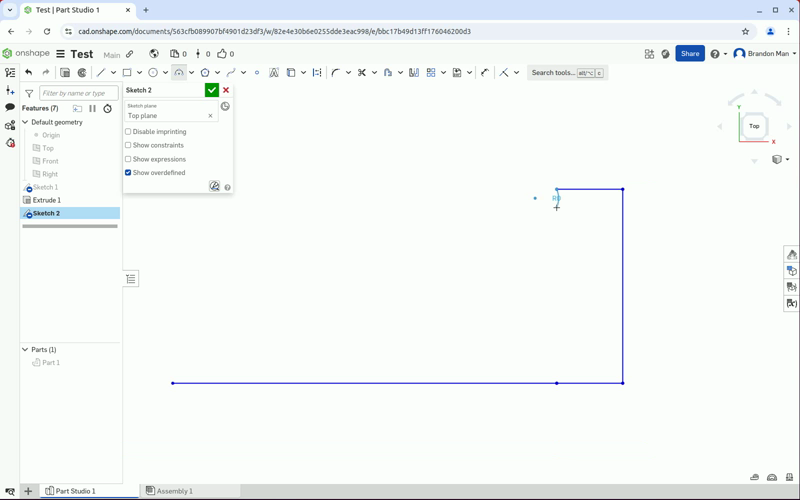
scroll(-6)
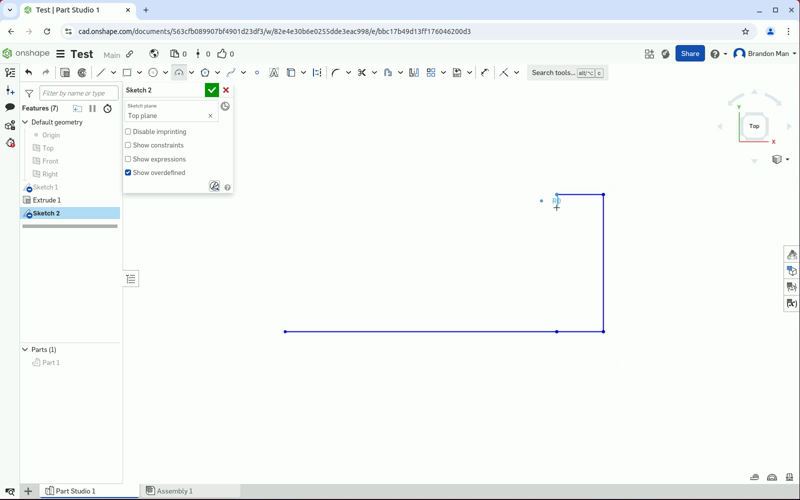
scroll(-6)
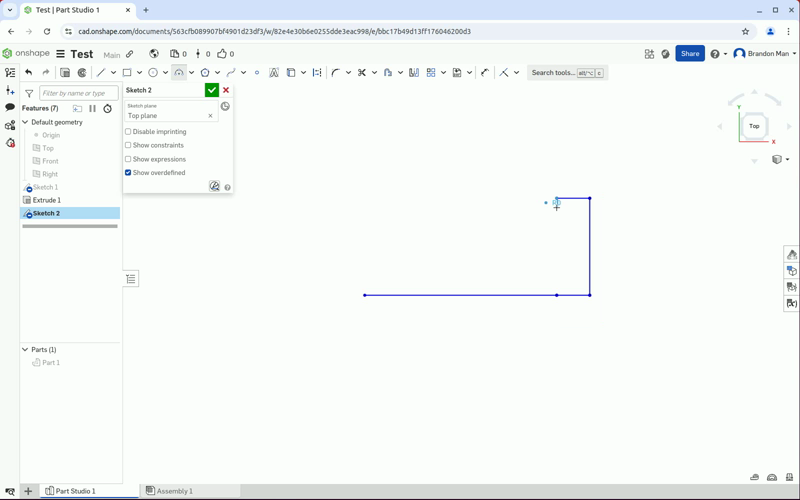
scroll(-6)
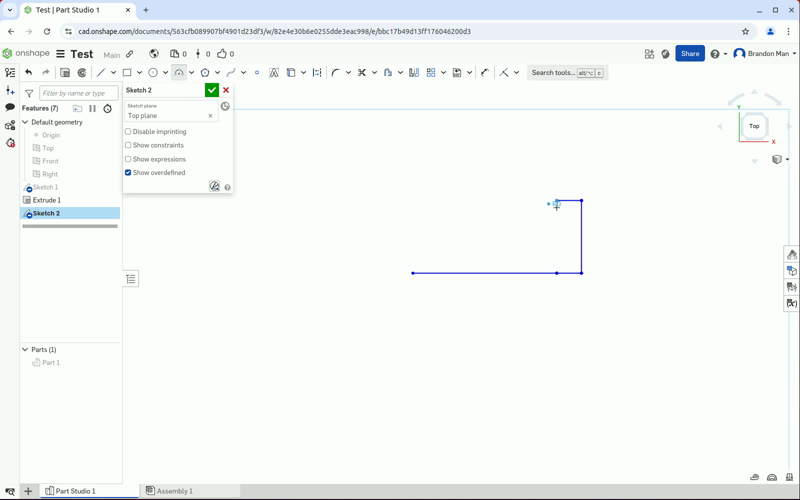
scroll(-6)
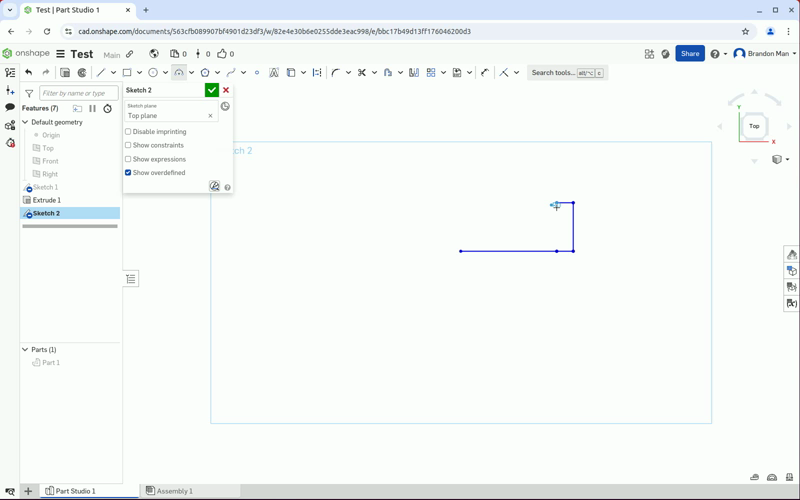
mouse_move(559, 205)
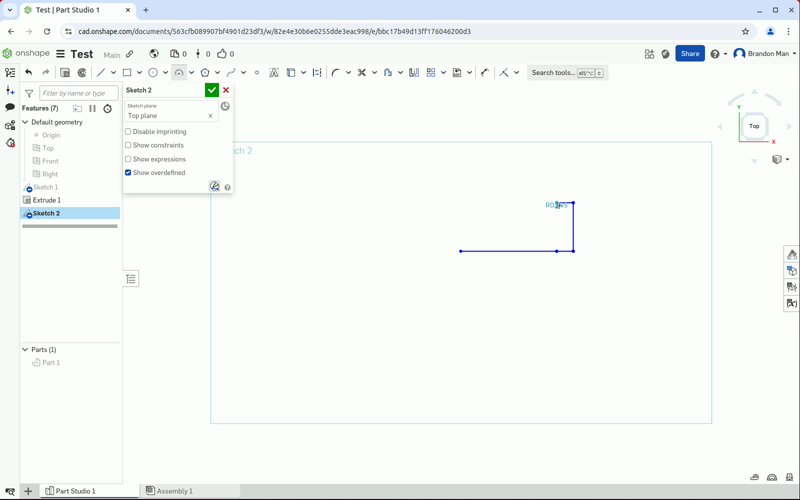
scroll(6)
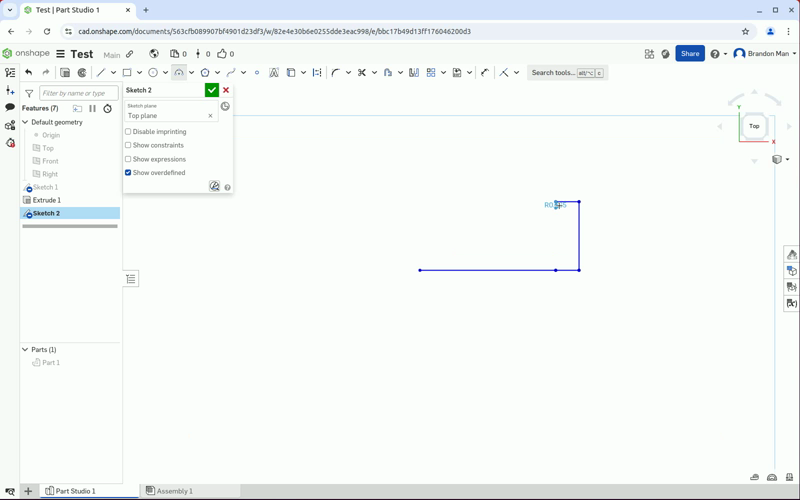
scroll(6)
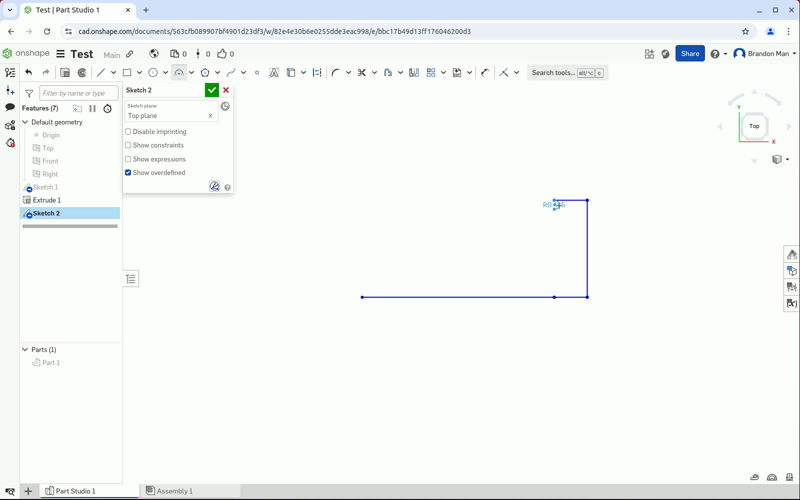
scroll(6)
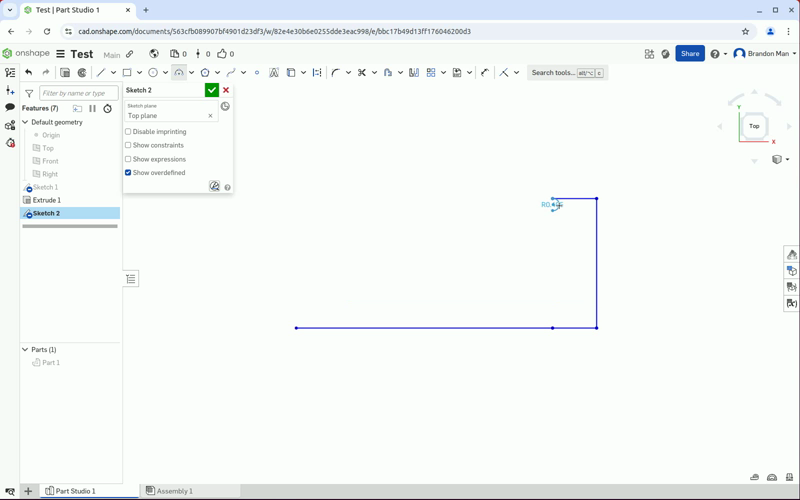
scroll(6)
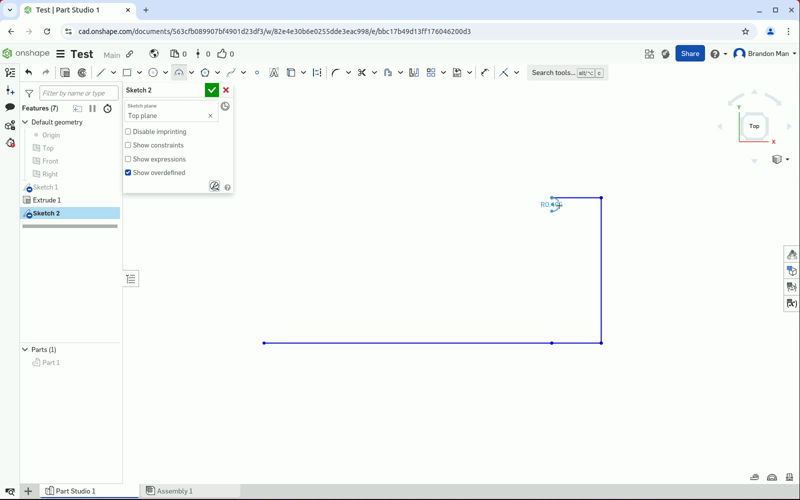
scroll(6)
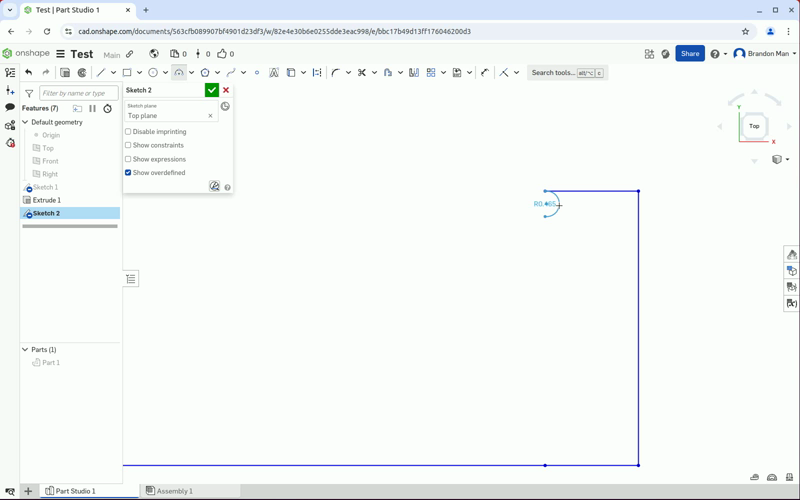
scroll(6)
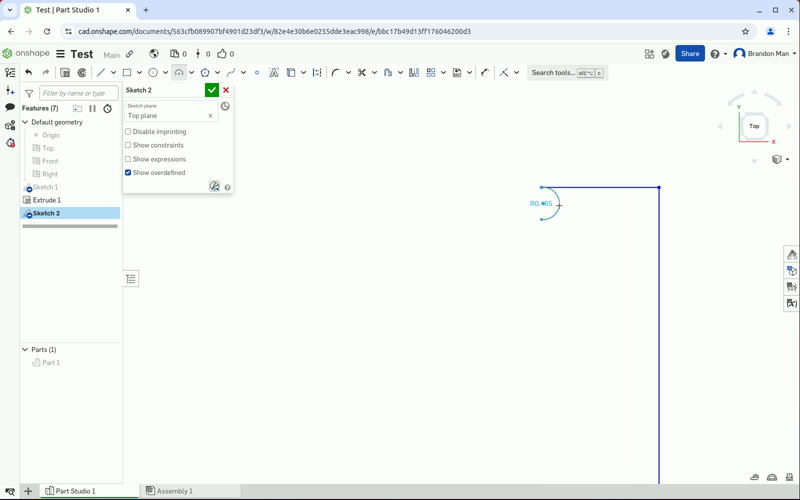
scroll(6)
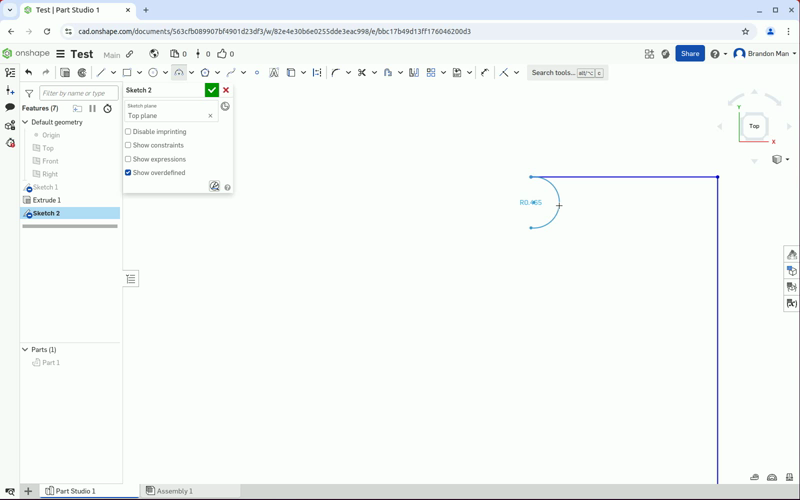
click(559, 205)
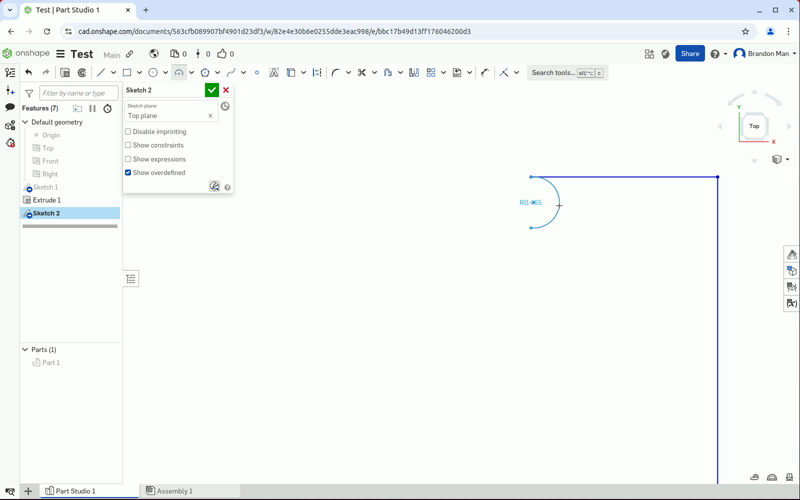
scroll(-6)
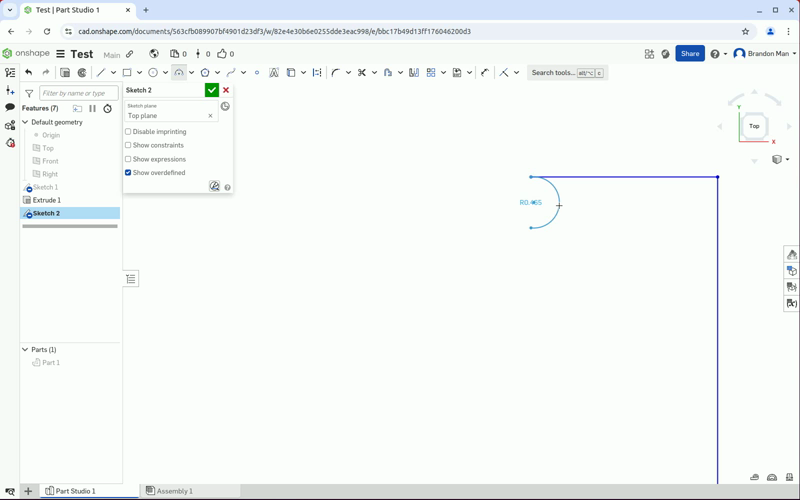
scroll(-6)
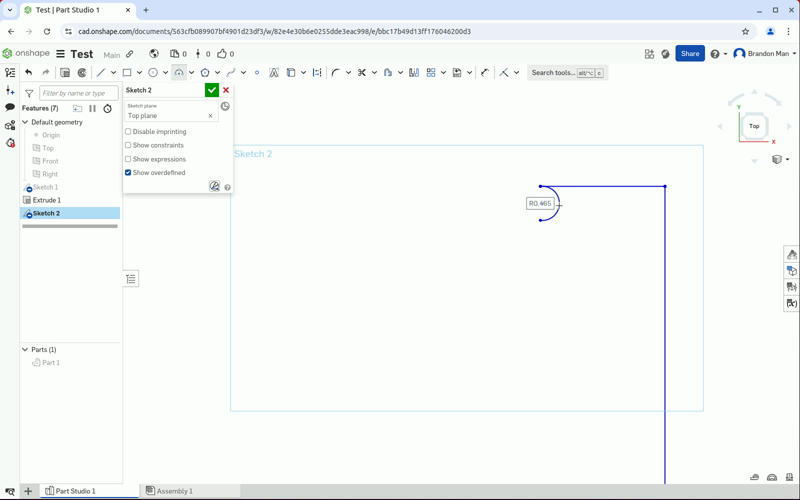
scroll(-6)
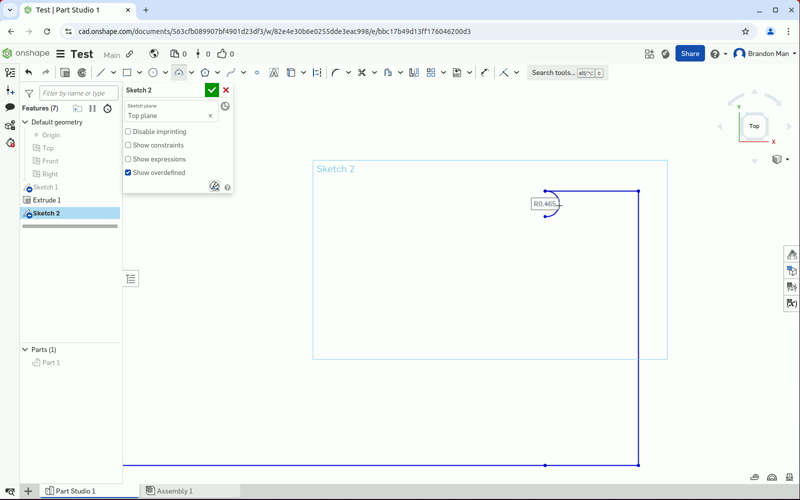
scroll(-6)
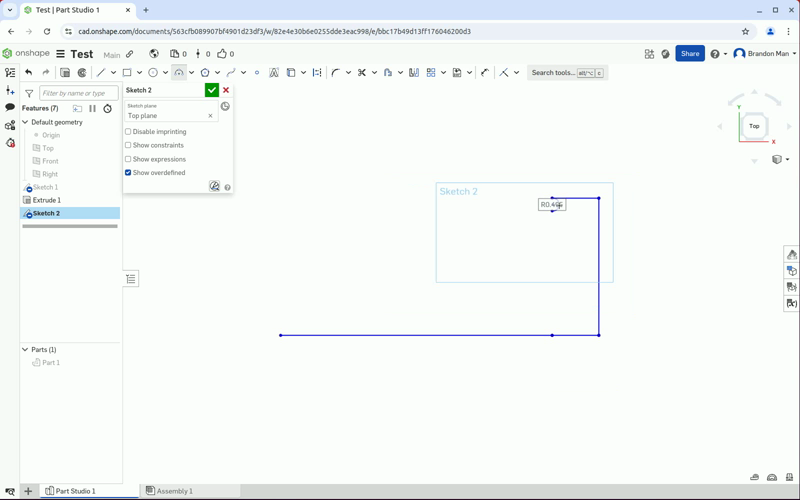
scroll(-6)
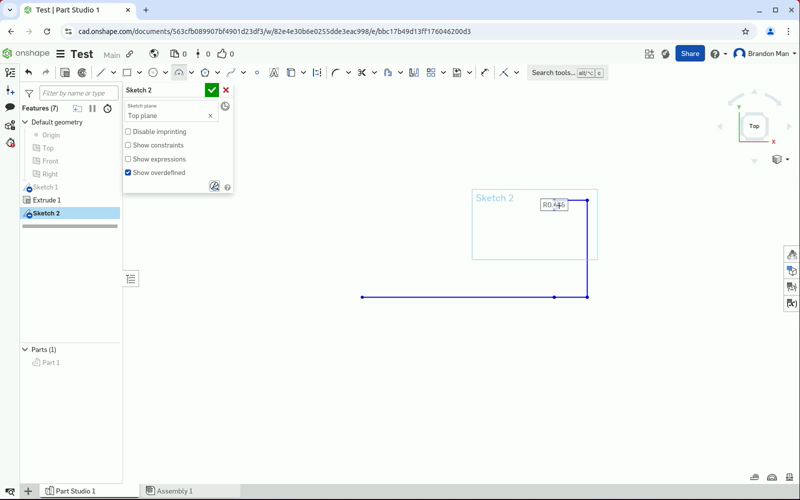
scroll(-6)
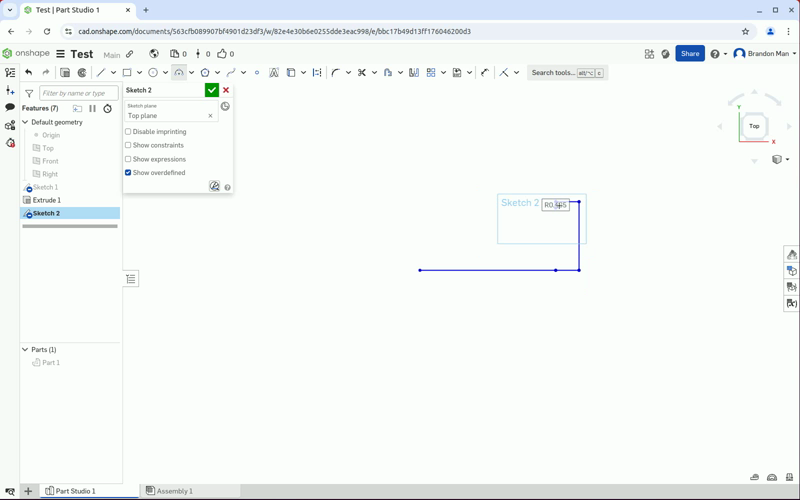
scroll(-6)
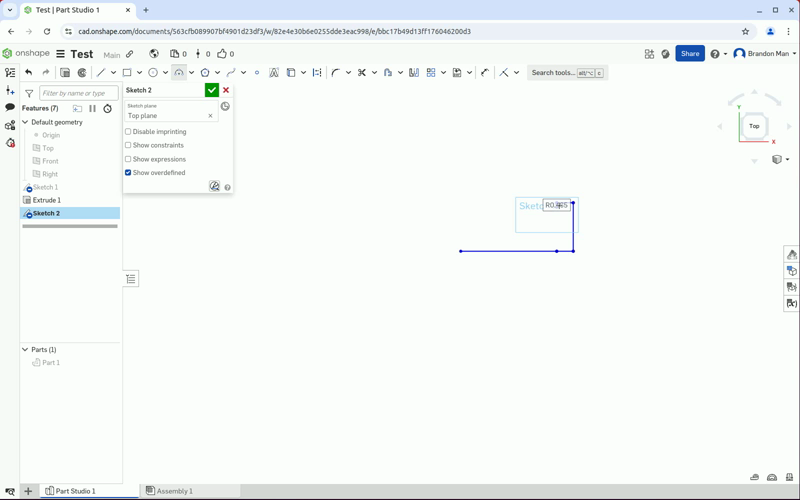
key_up(shift)
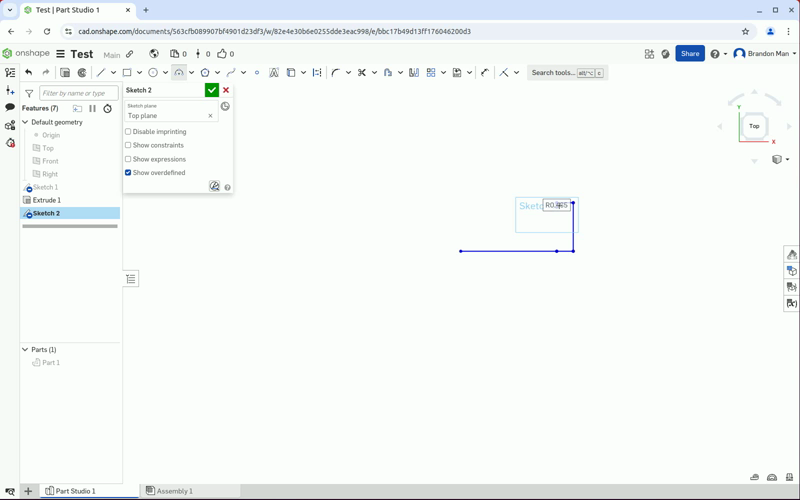
key(esc)
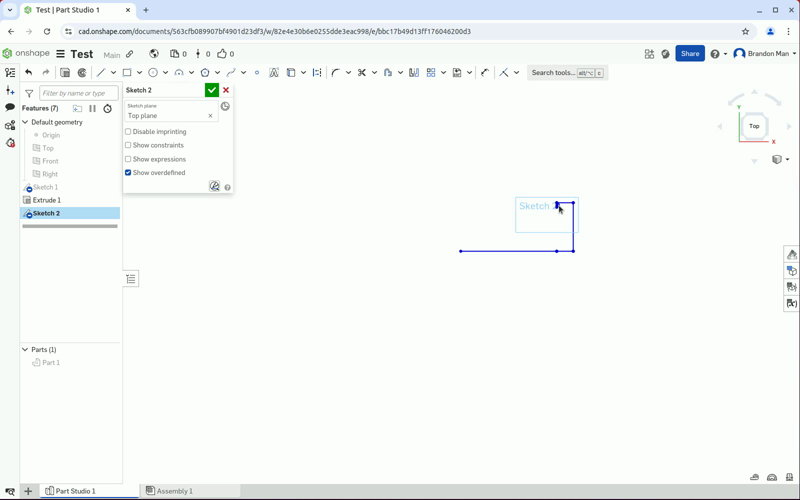
key(l)
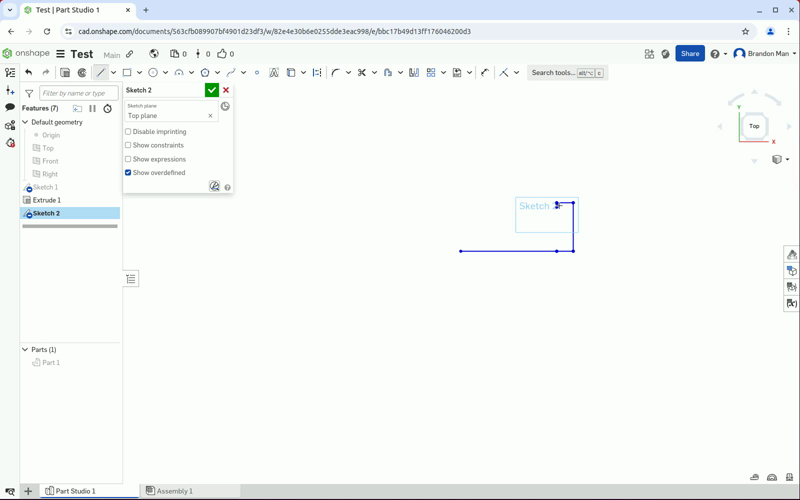
mouse_move(556, 207)
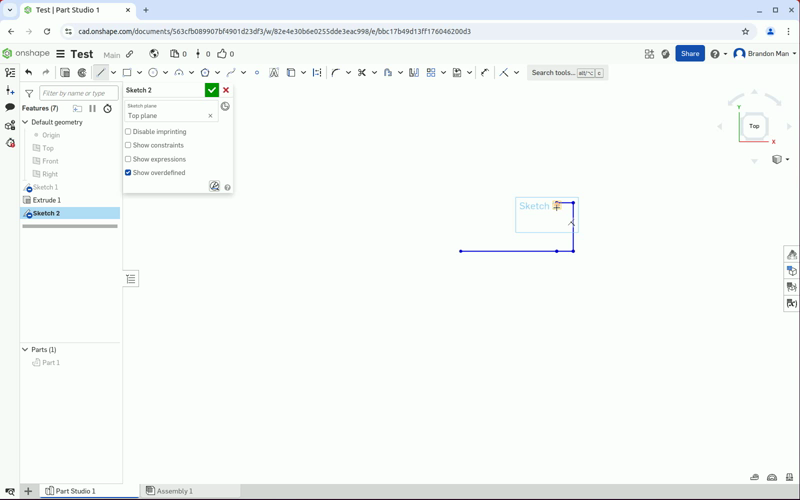
scroll(6)
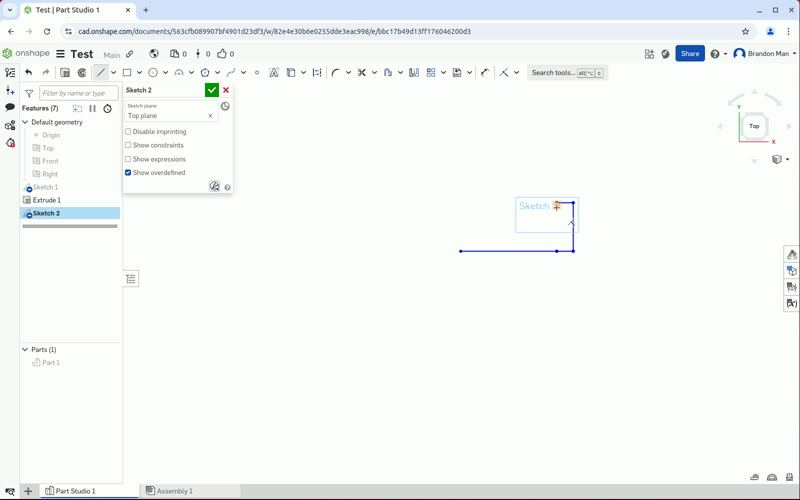
scroll(6)
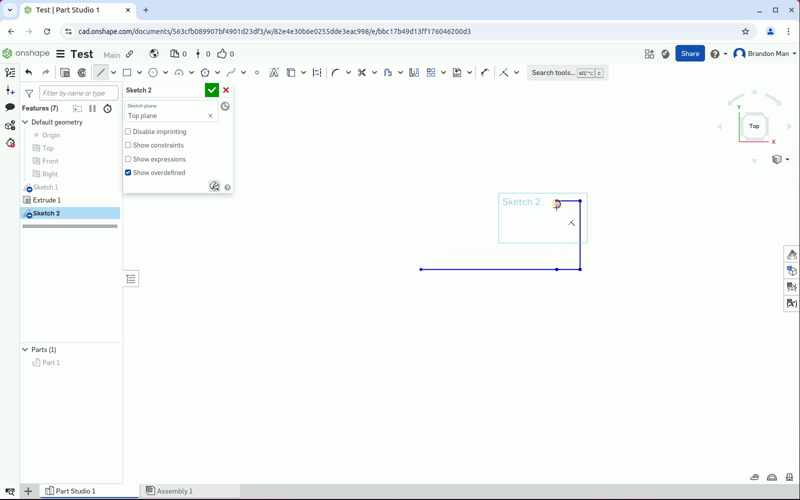
scroll(6)
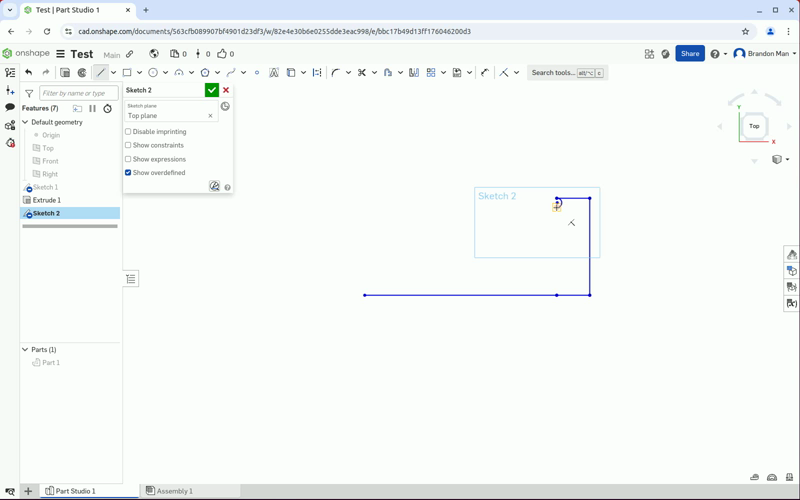
scroll(6)
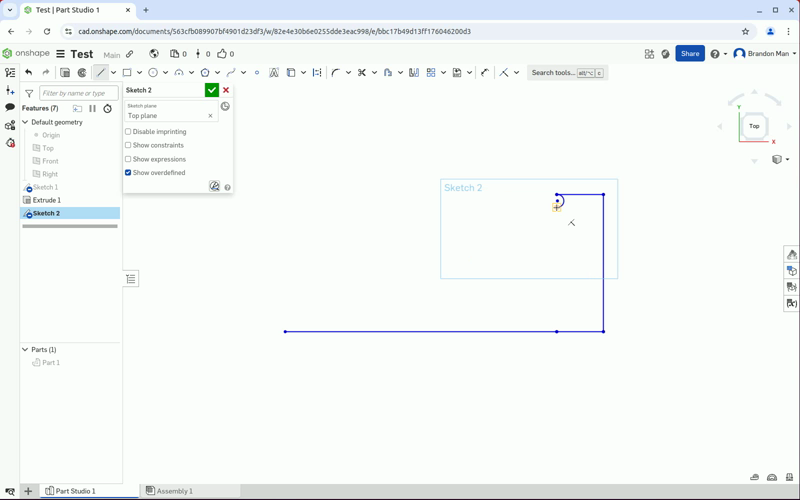
scroll(6)
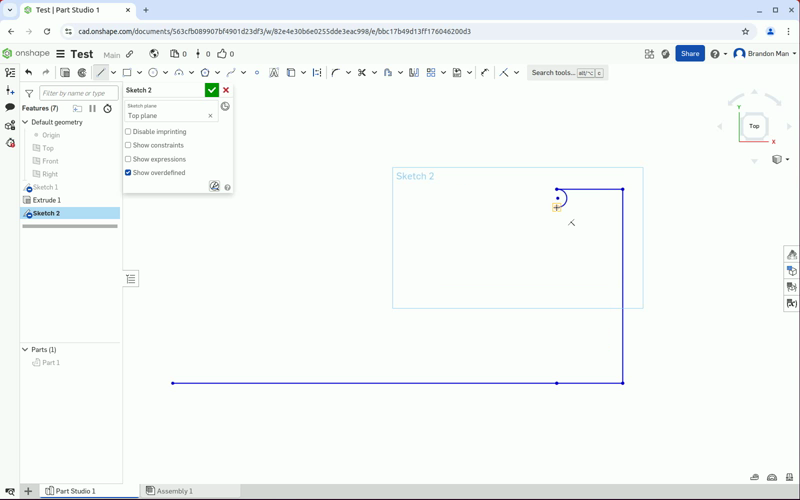
scroll(6)
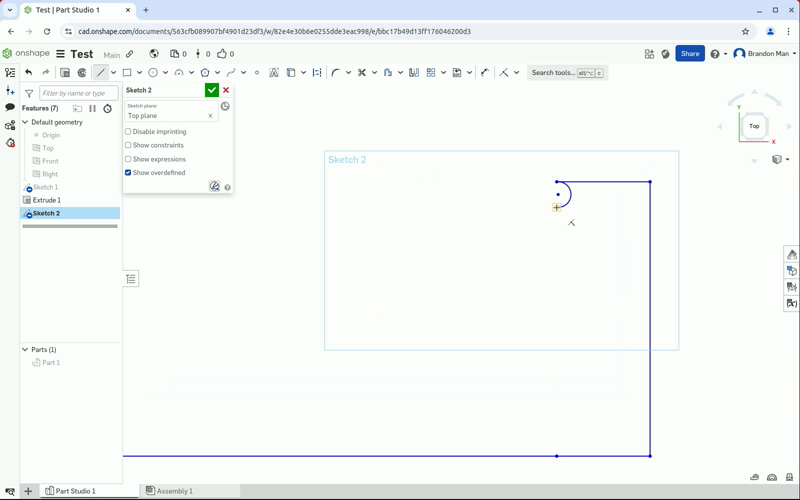
scroll(6)
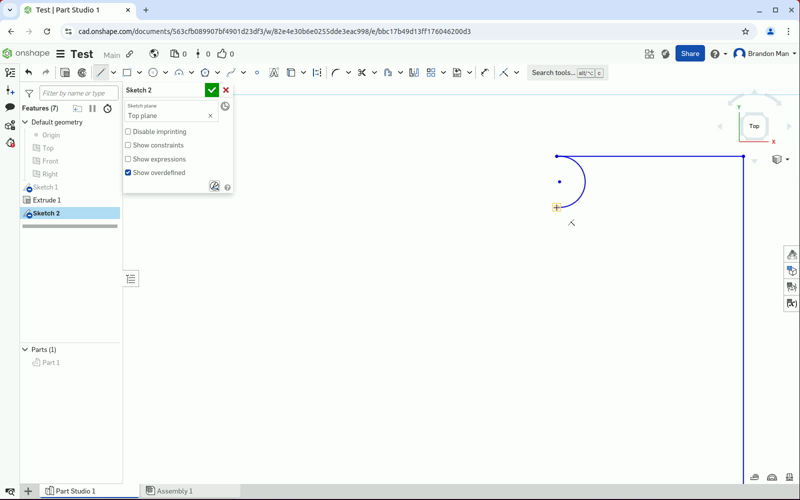
click(556, 207)
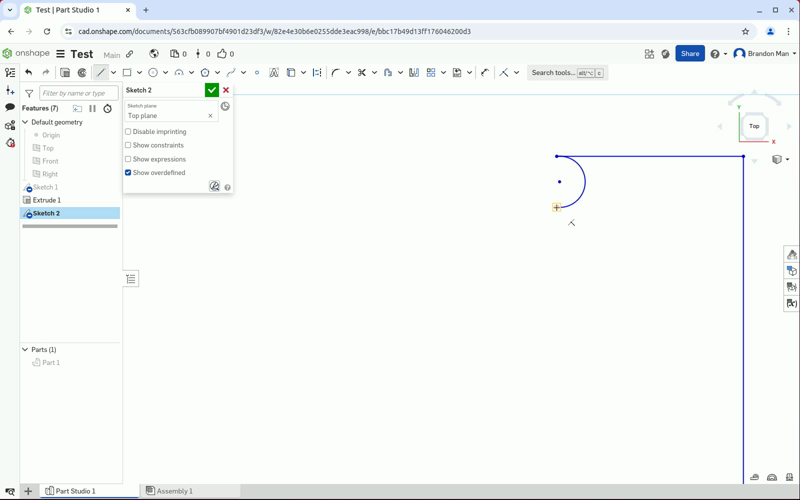
scroll(-6)
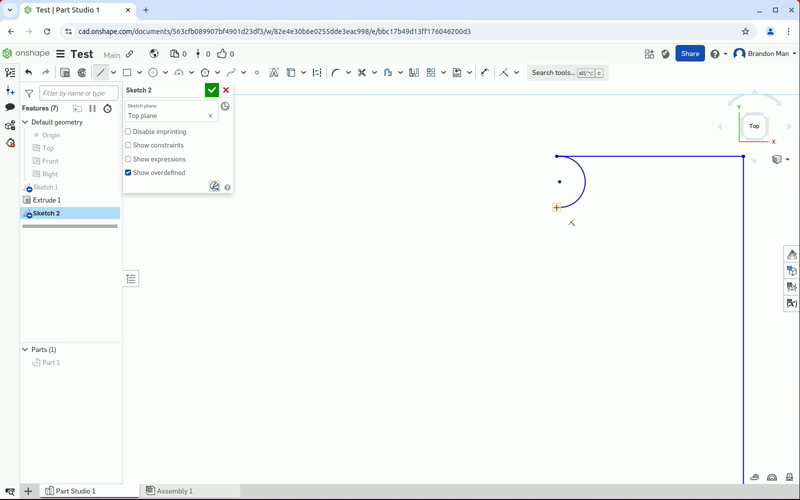
scroll(-6)
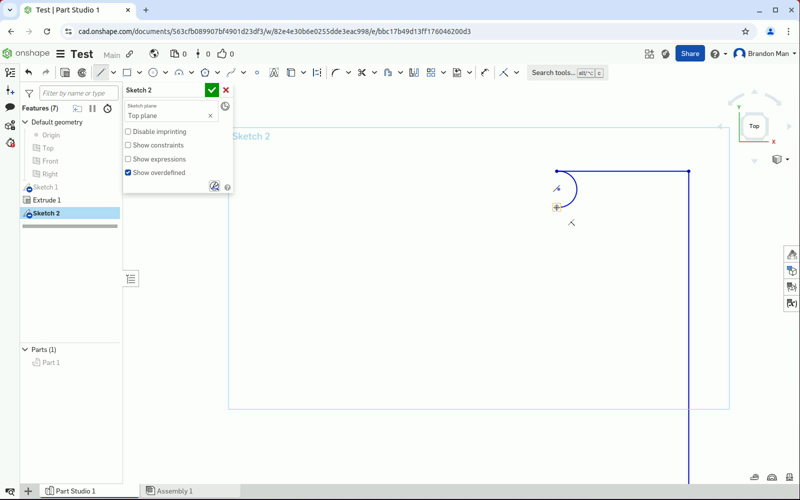
scroll(-6)
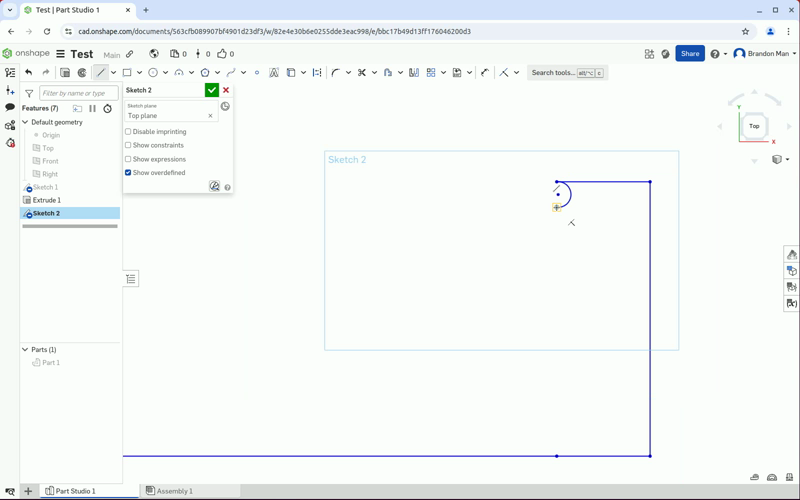
scroll(-6)
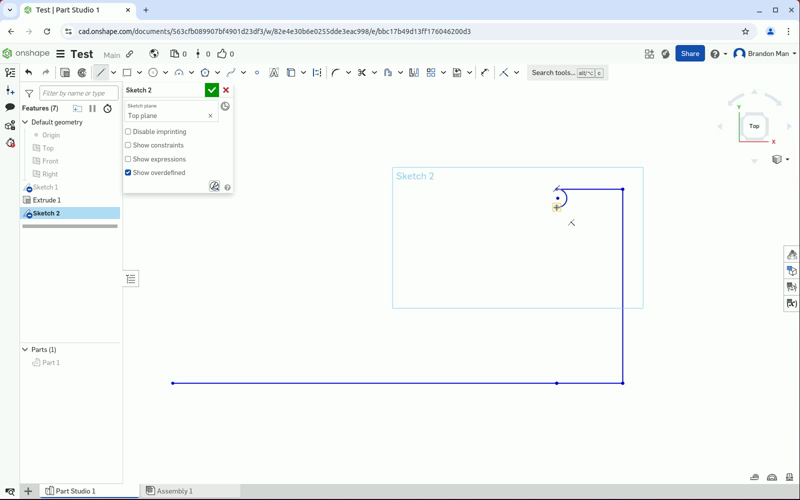
scroll(-6)
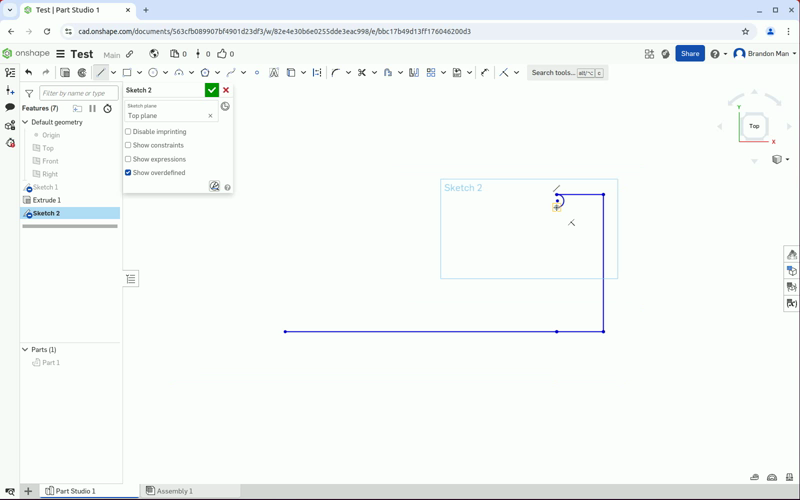
scroll(-6)
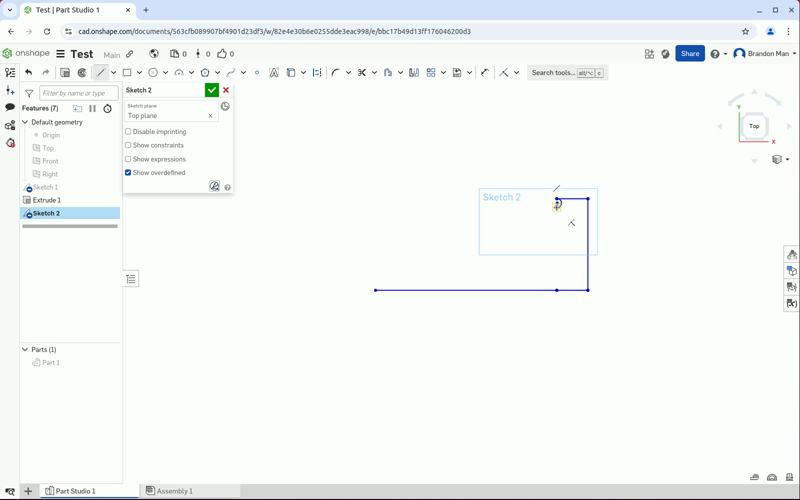
scroll(-6)
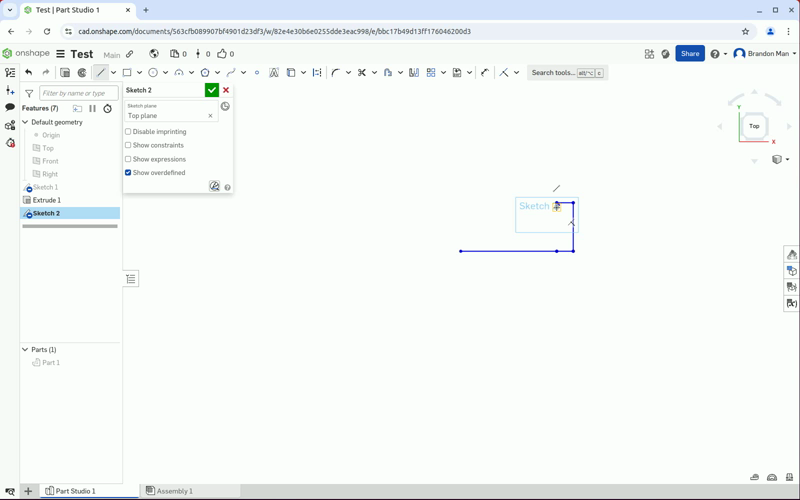
key_down(shift)
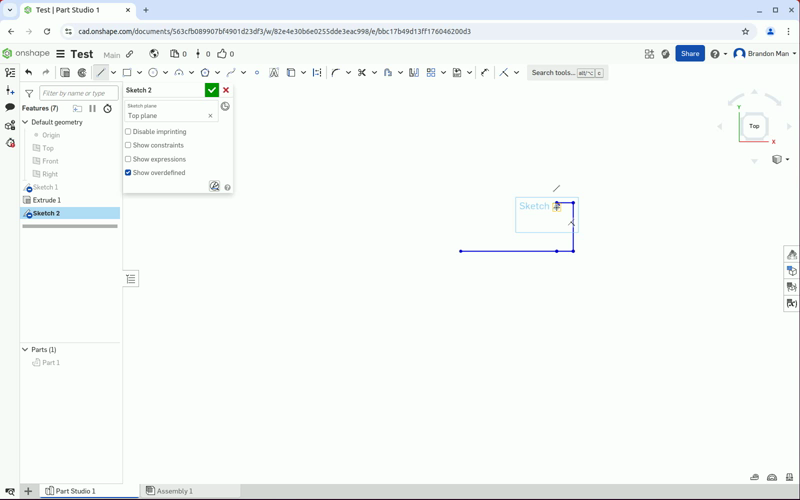
mouse_move(586, 207)
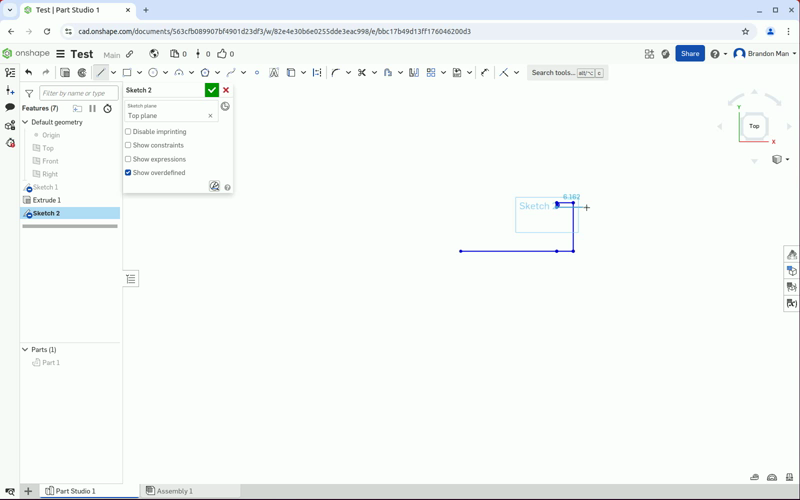
mouse_move(556, 243)
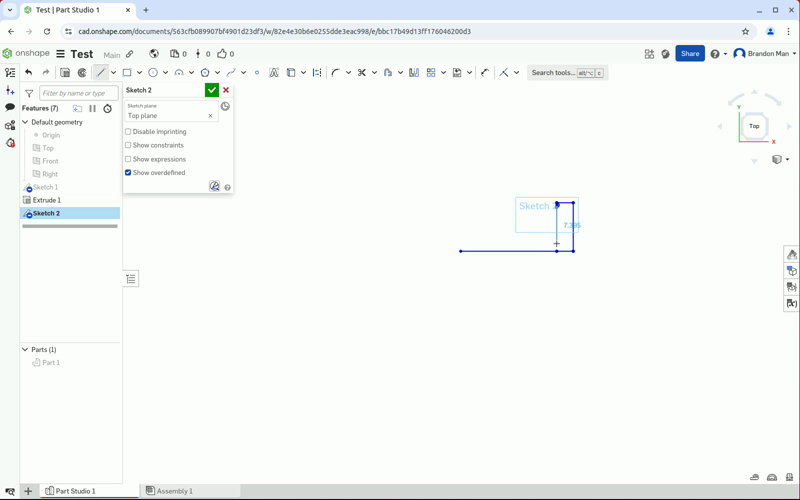
click(556, 243)
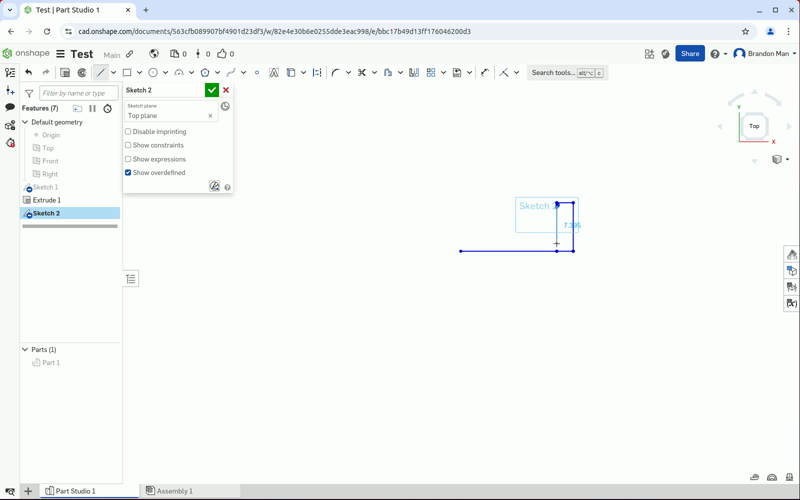
key_up(shift)
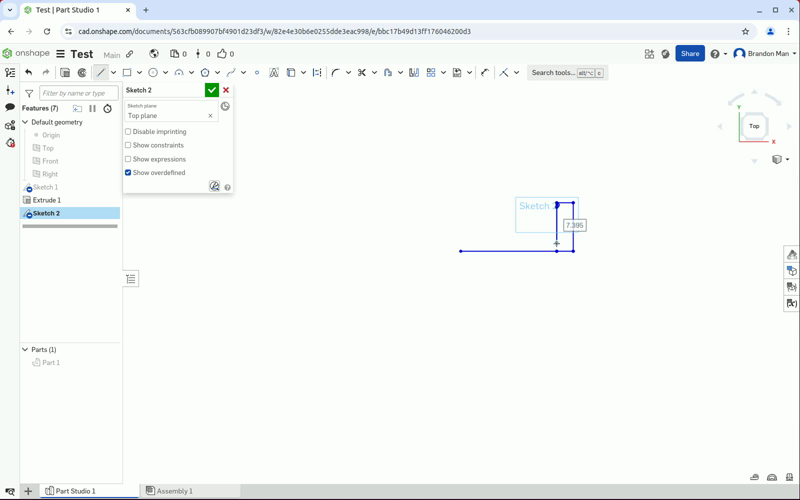
key_down(shift)
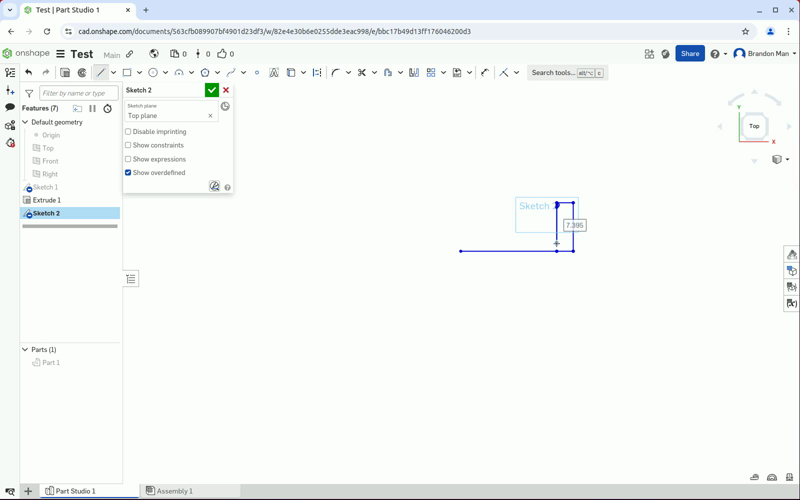
mouse_move(460, 243)
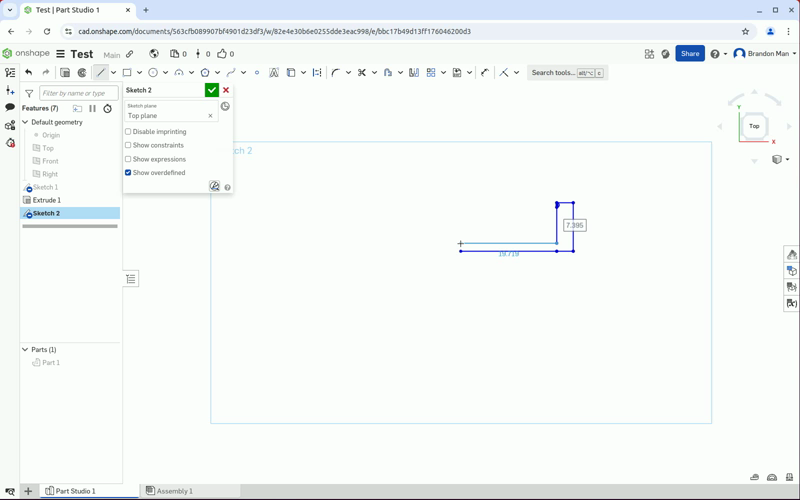
click(460, 243)
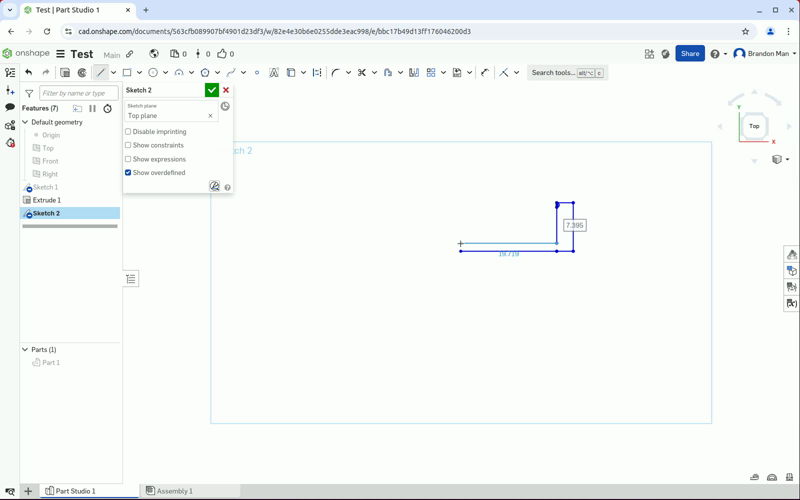
key_up(shift)
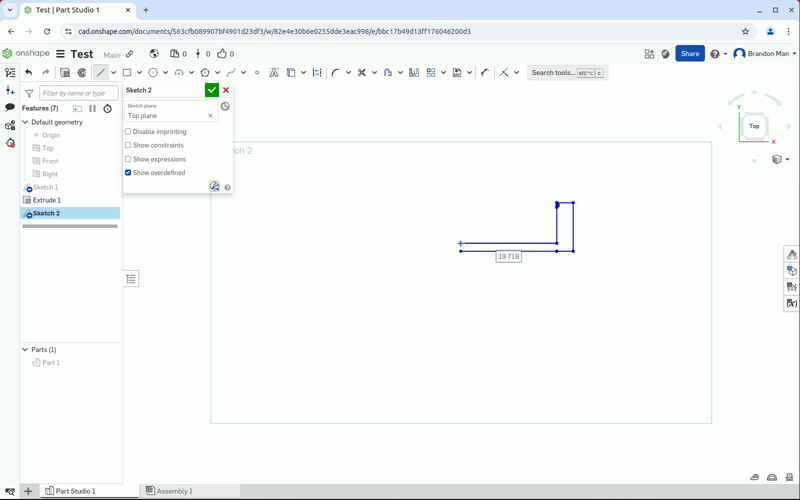
mouse_move(490, 243)
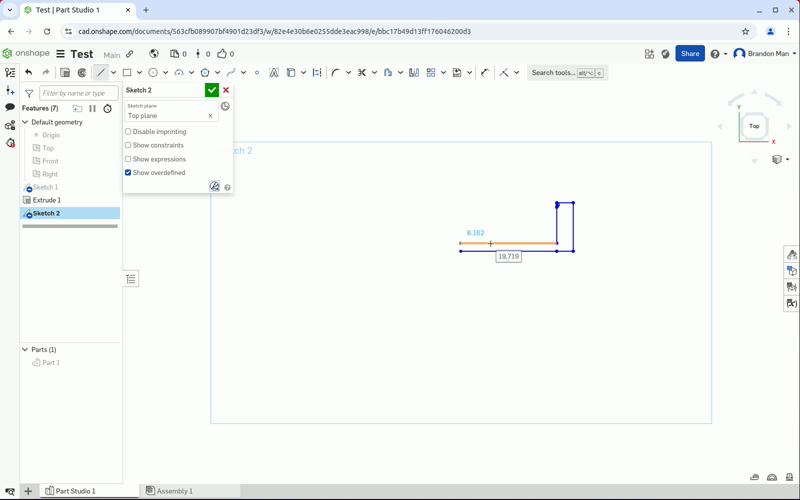
key_down(shift)
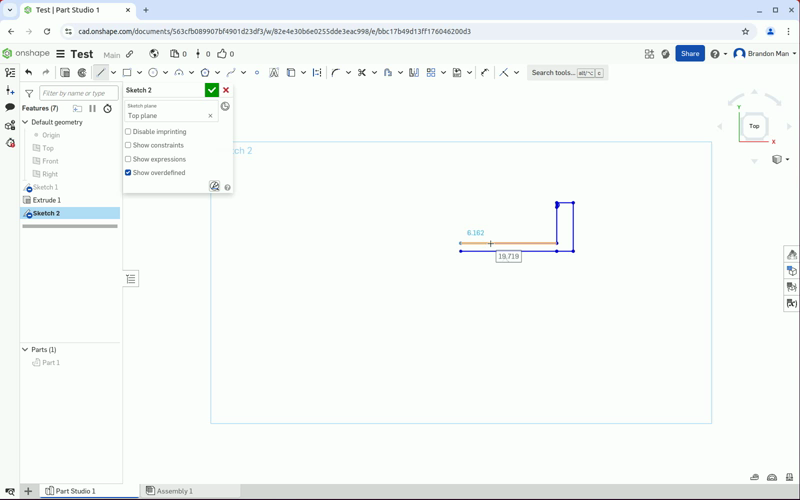
mouse_move(460, 251)
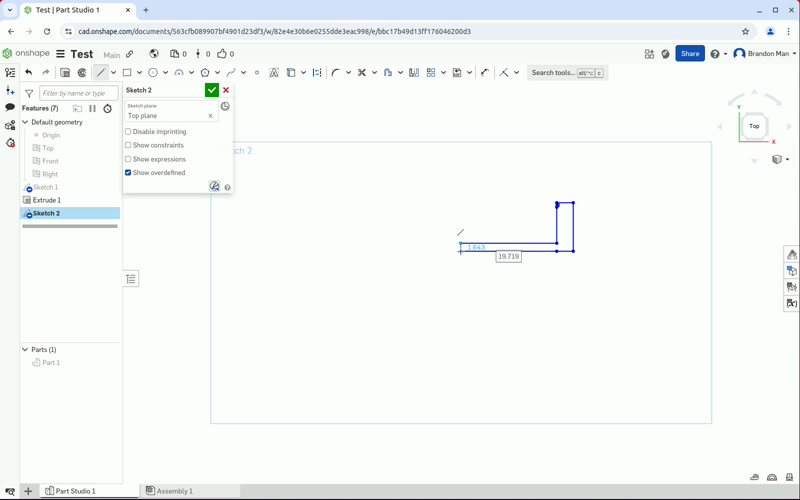
key_up(shift)
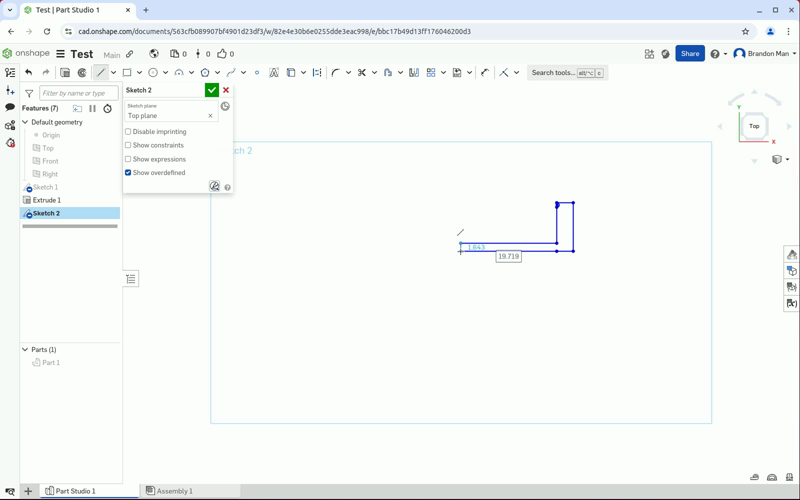
click(460, 251)
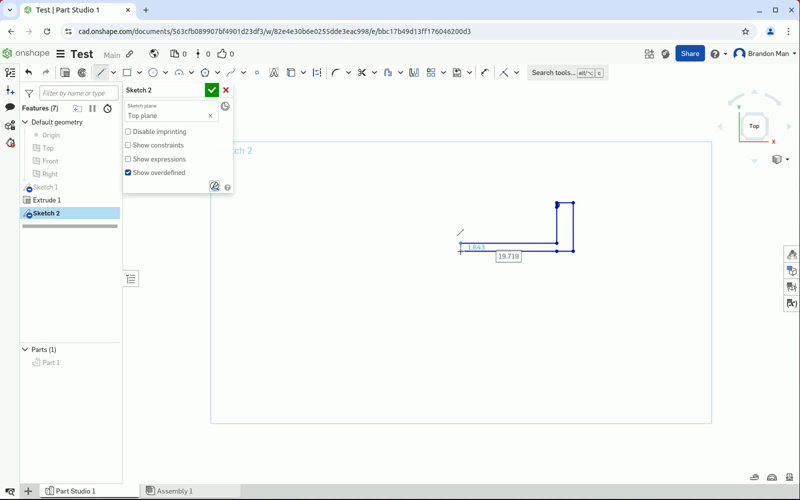
key(esc)
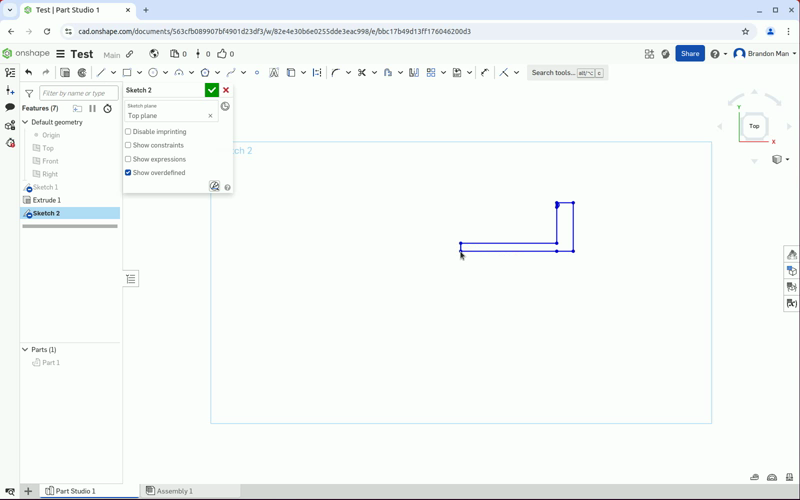
mouse_move(560, 245)
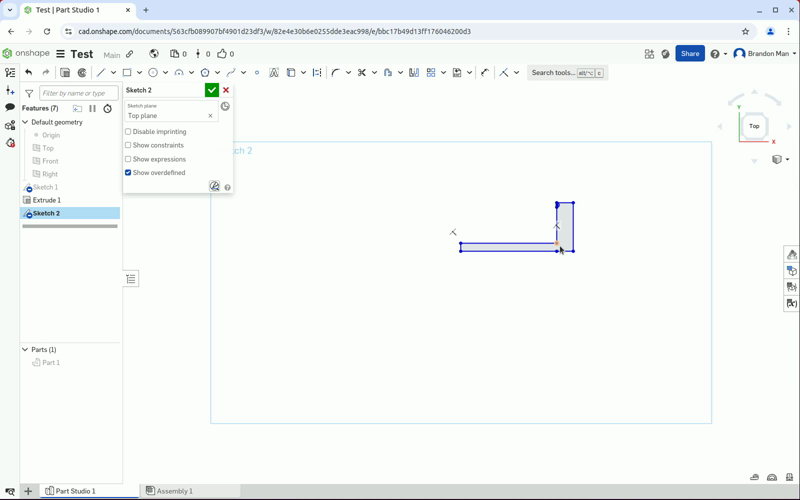
scroll(6)
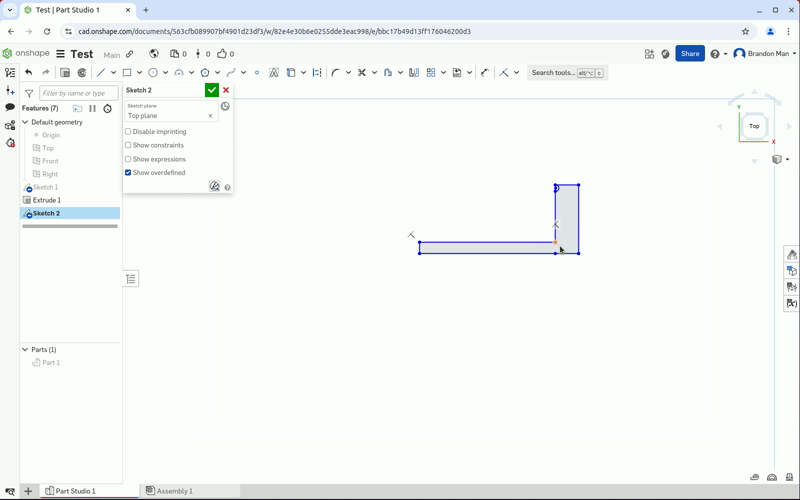
scroll(6)
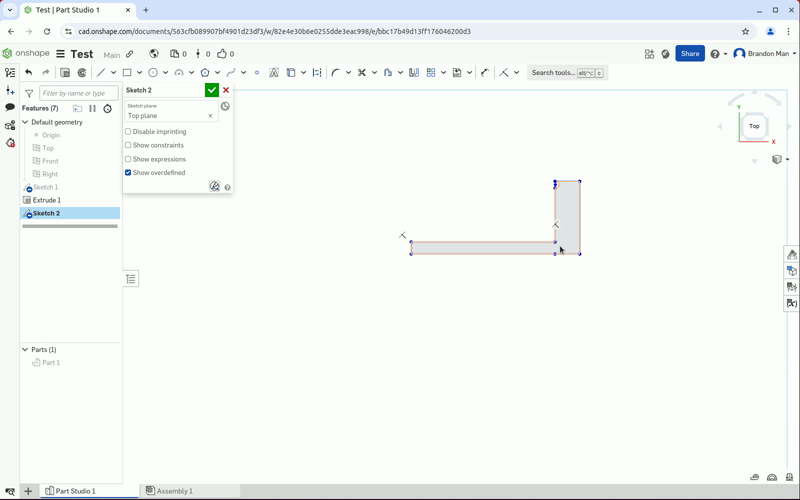
scroll(6)
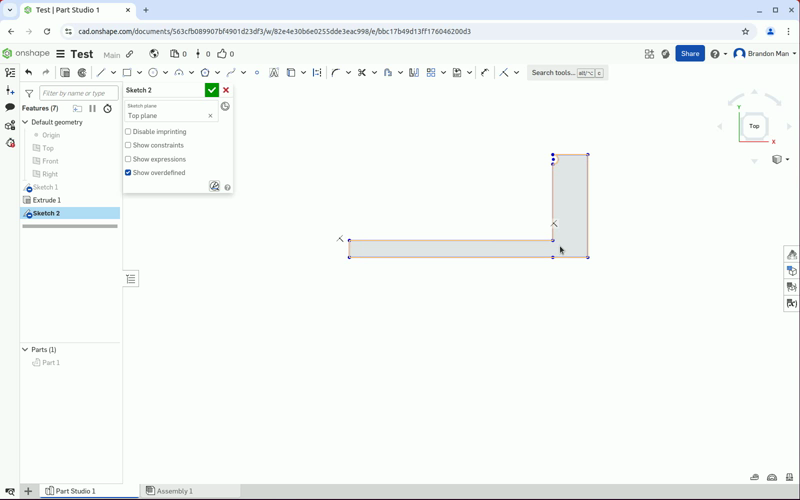
scroll(6)
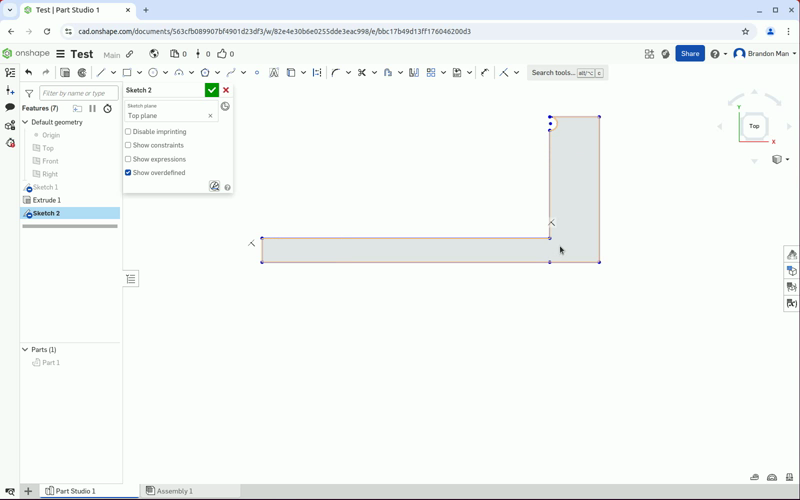
scroll(6)
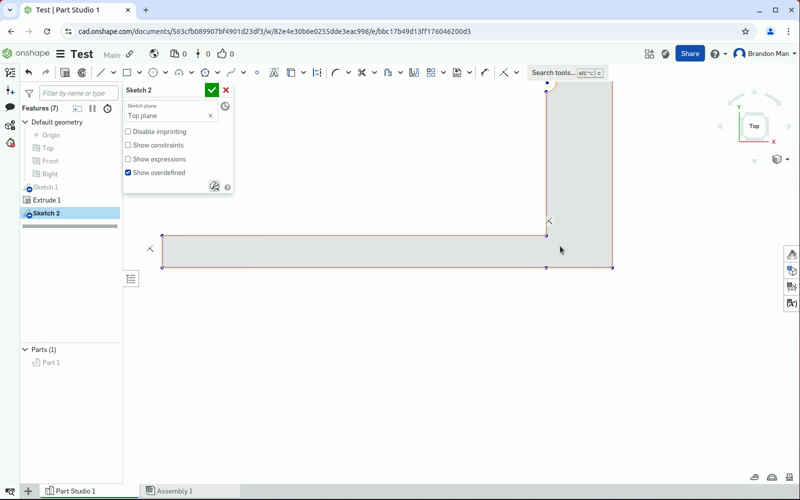
scroll(6)
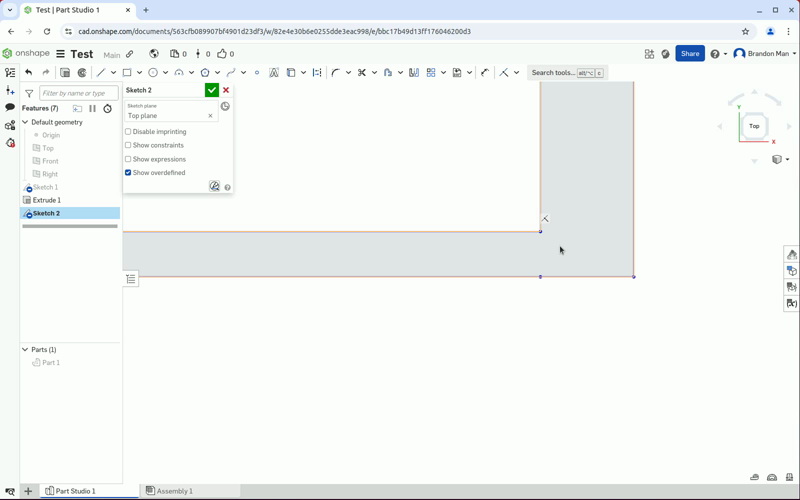
scroll(6)
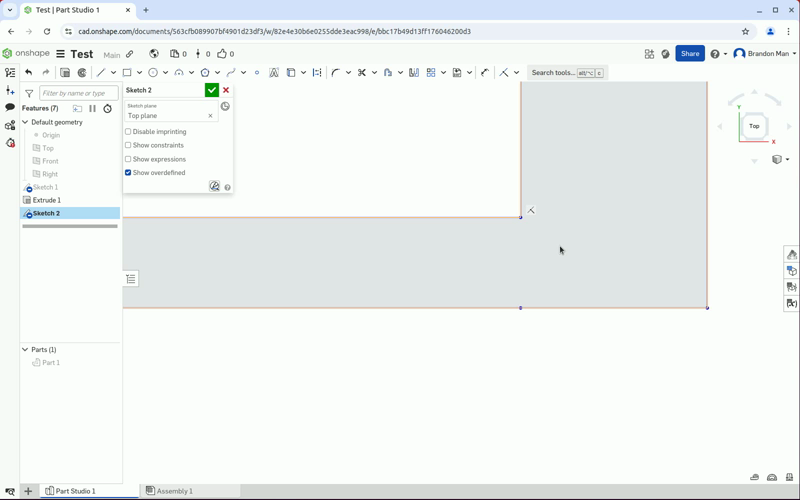
click(560, 245)
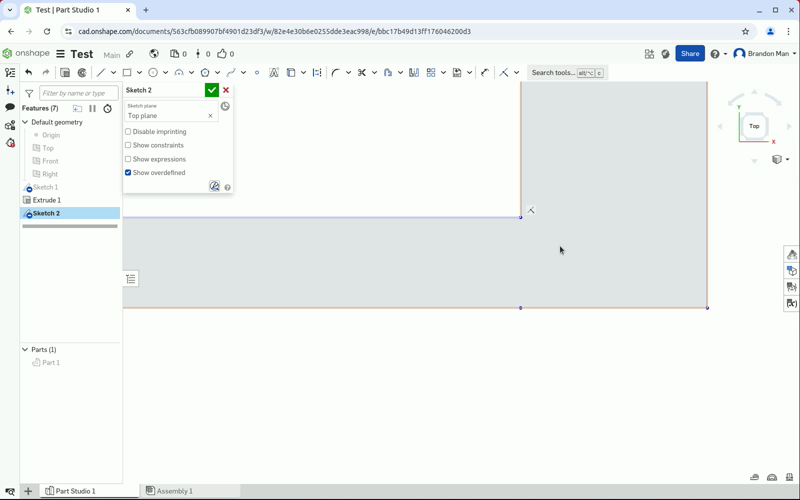
scroll(-6)
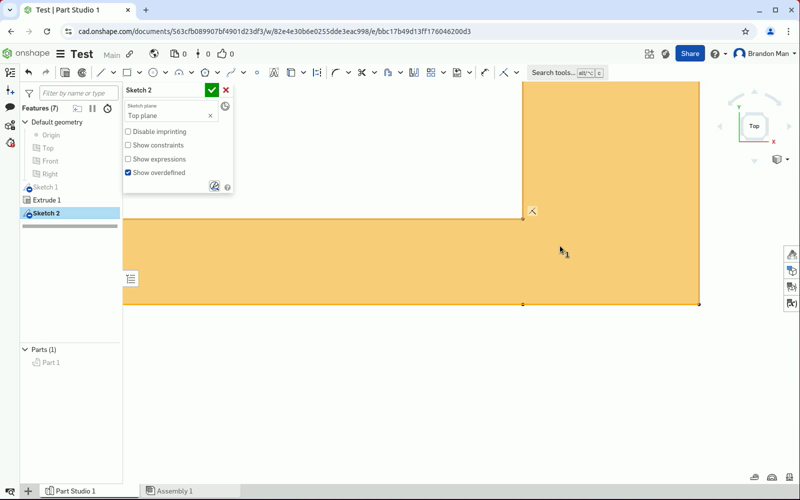
scroll(-6)
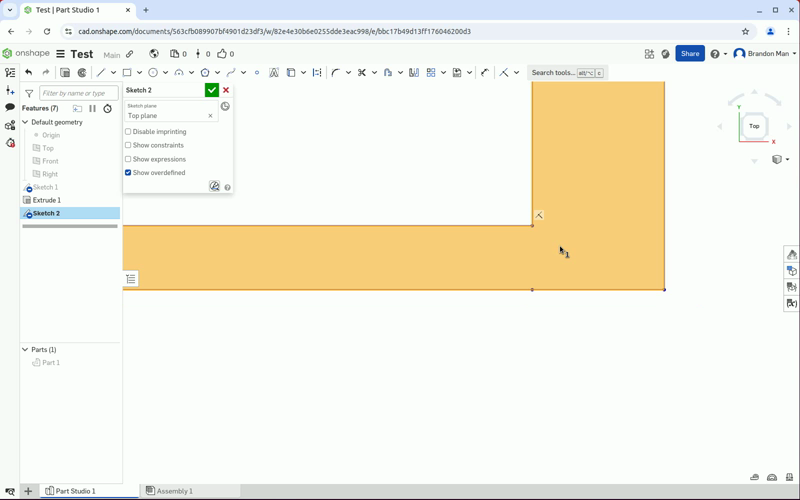
scroll(-6)
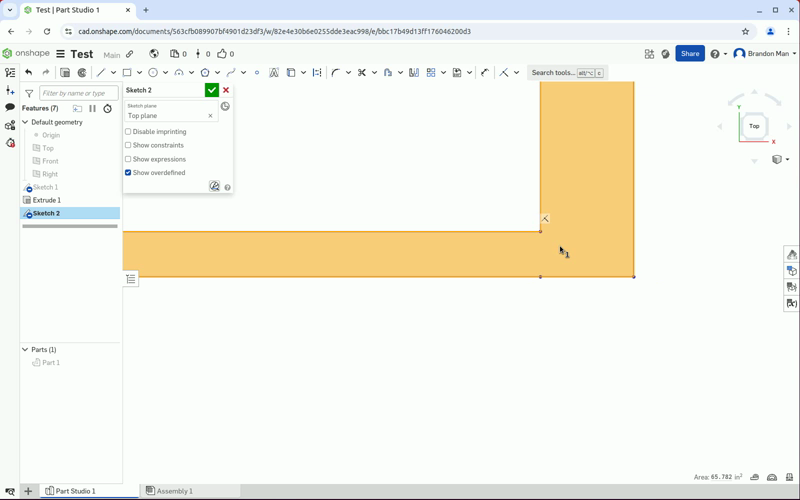
scroll(-6)
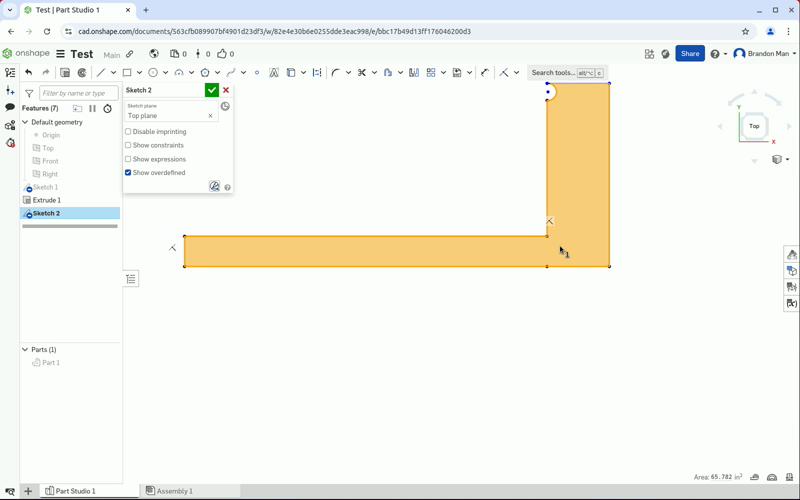
scroll(-6)
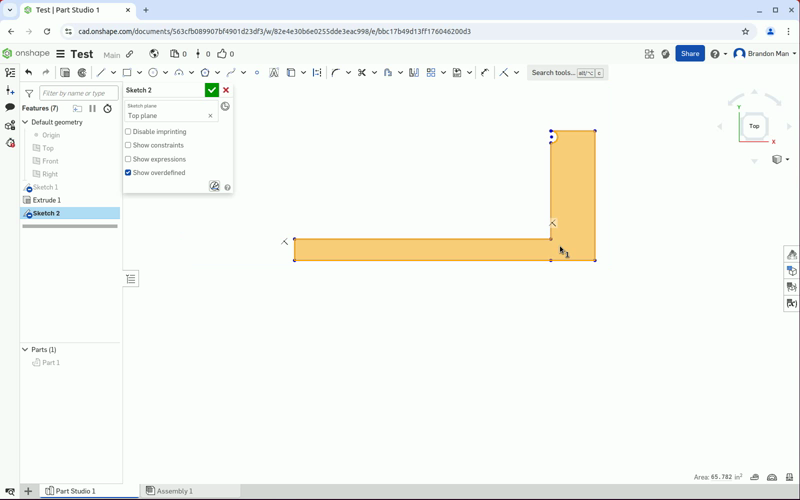
scroll(-6)
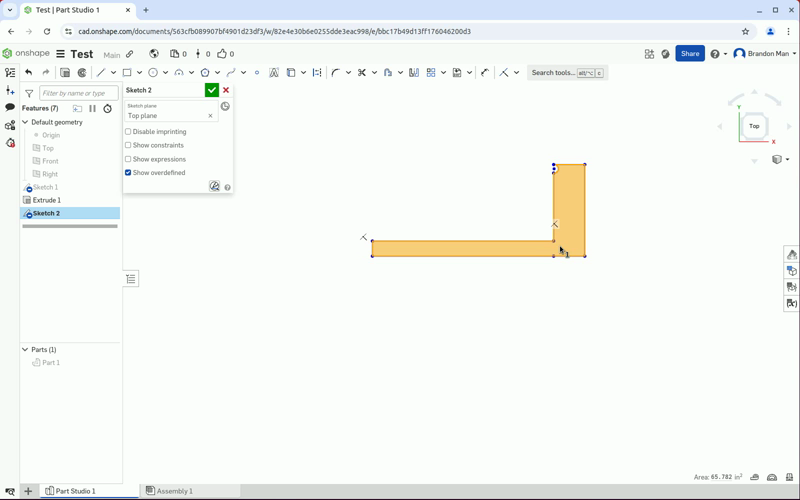
scroll(-6)
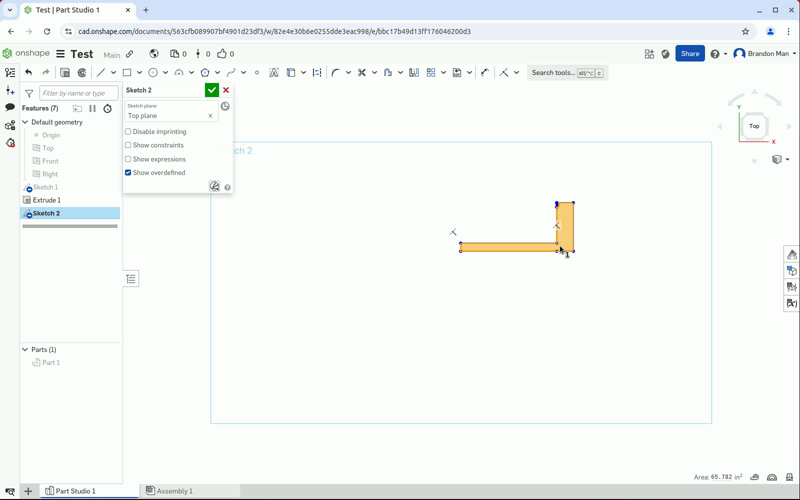
mouse_move(73, 352)
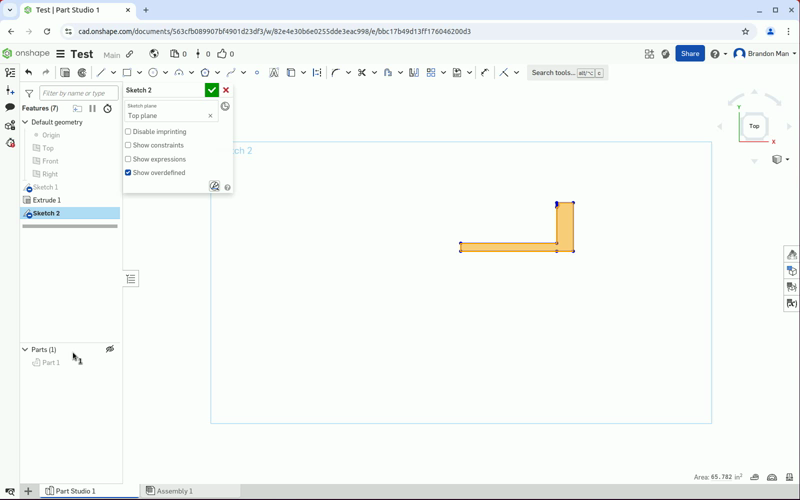
key(shift+y)
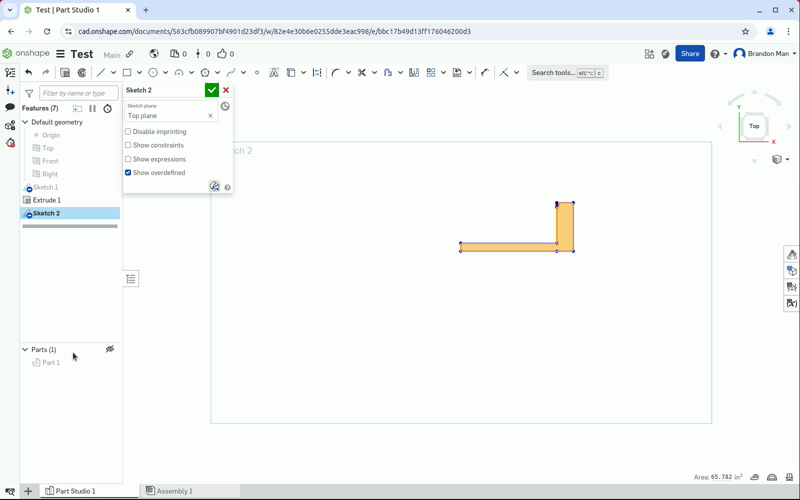
key(shift+e)
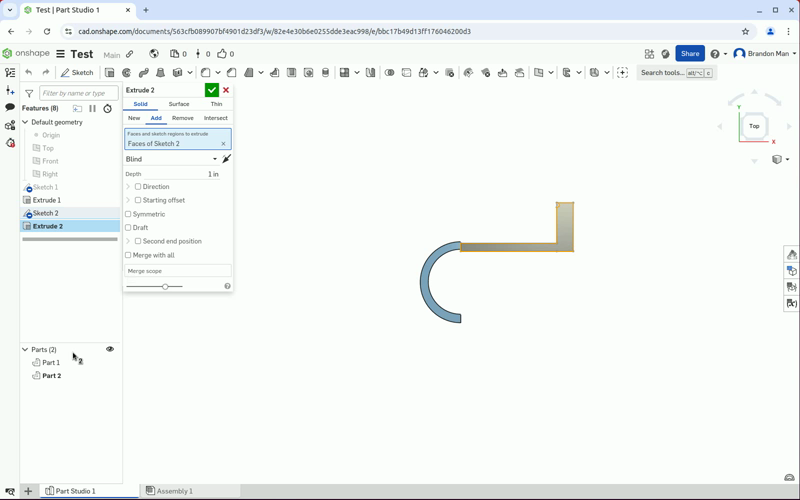
mouse_move(143, 106)
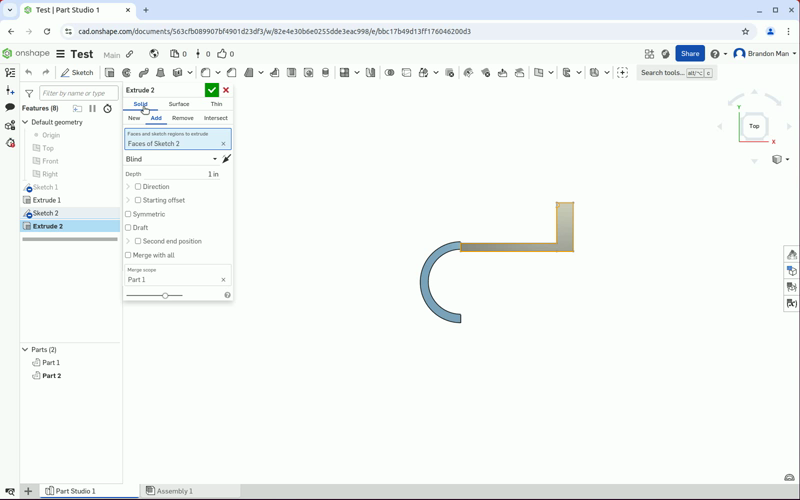
click(143, 106)
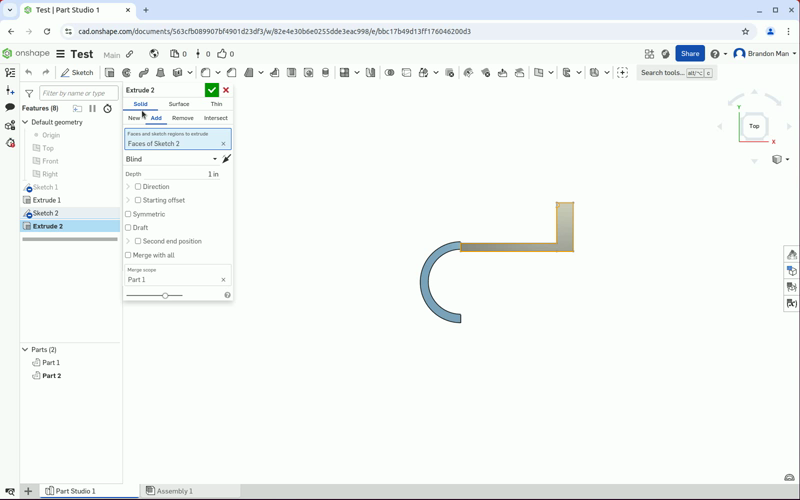
mouse_move(137, 120)
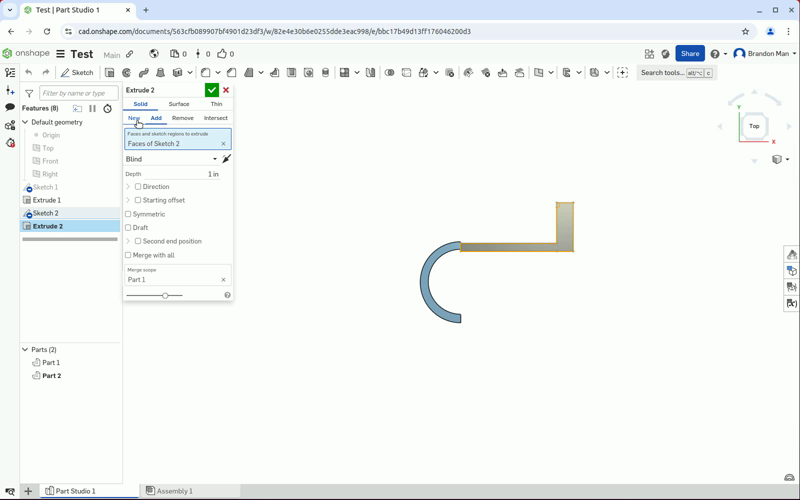
click(137, 120)
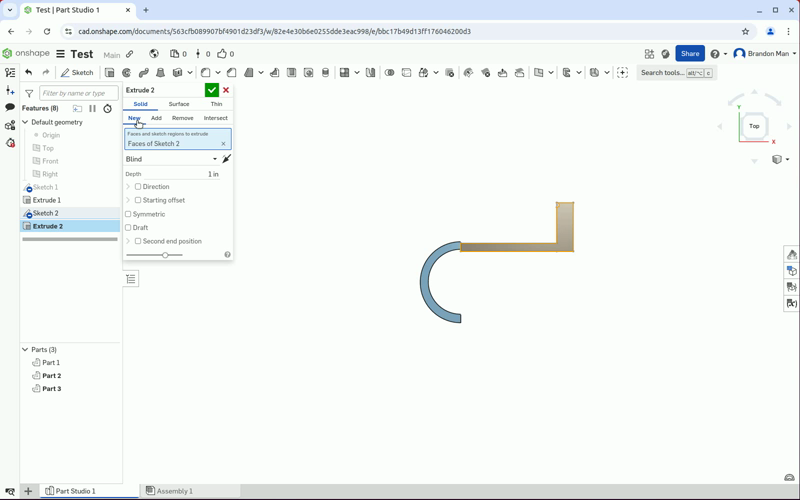
key(tab, 4)
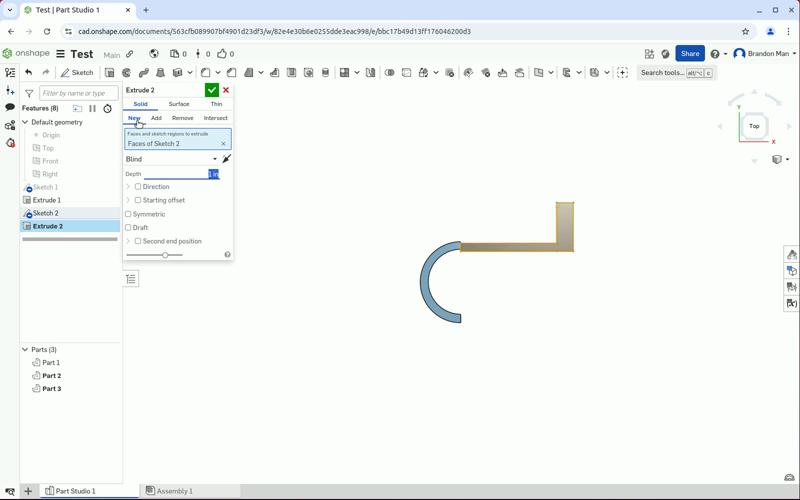
text(16.609)
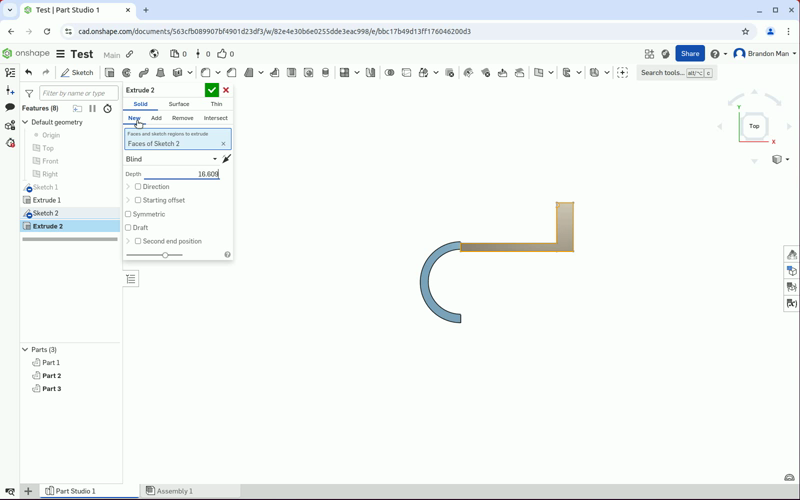
key(enter)
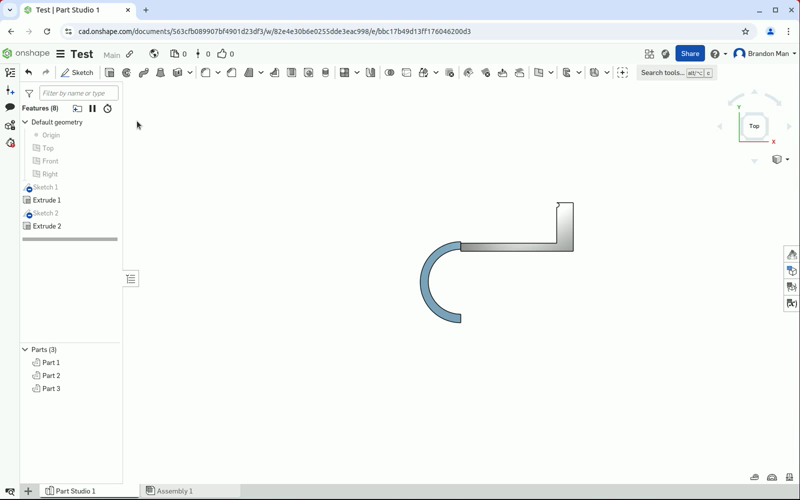
key(shift+h)
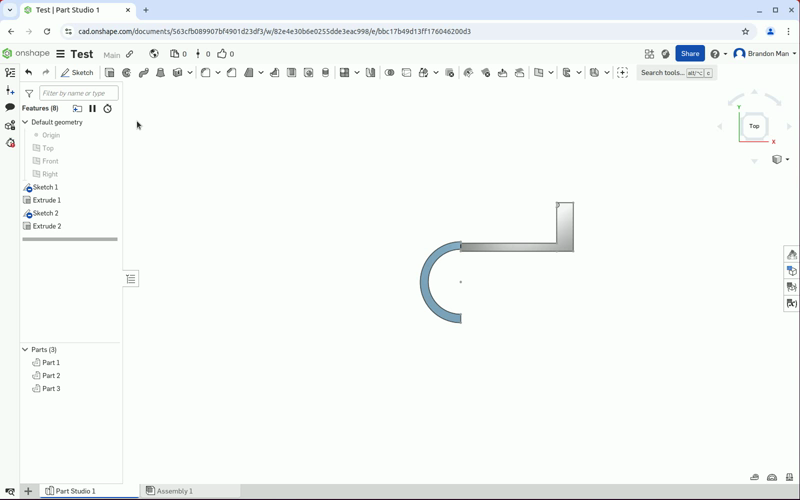
key(shift+h)
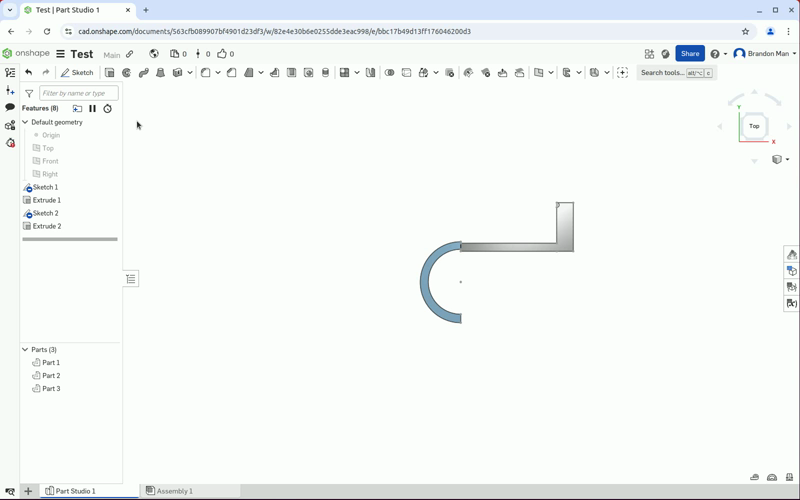
key(shift+7)
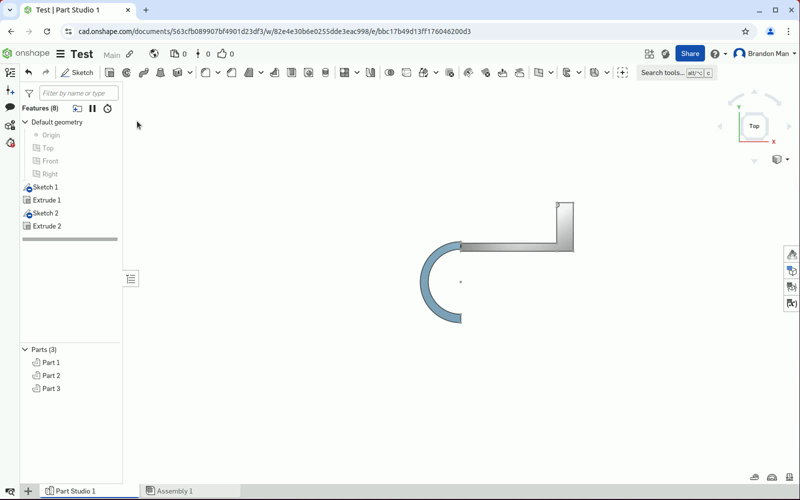
key(up, 3)
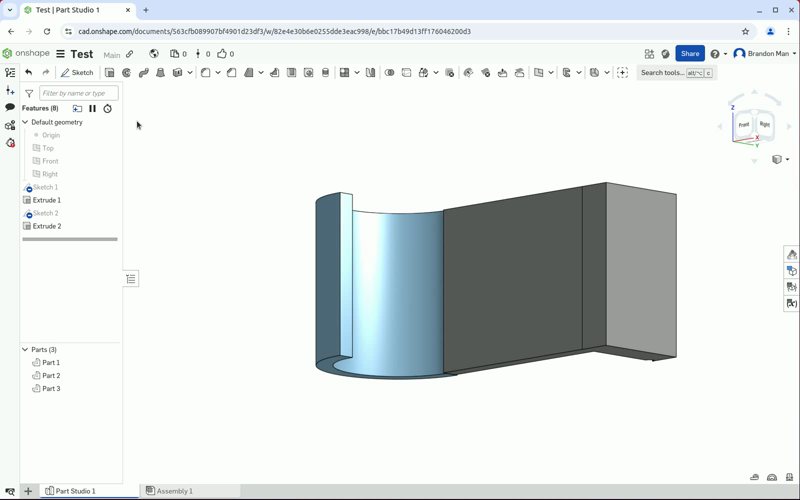
key(left, 3)
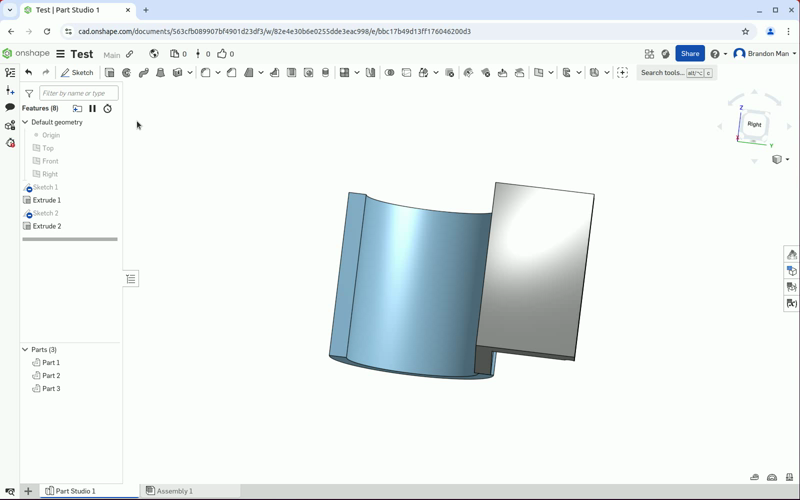
key(right, 3)
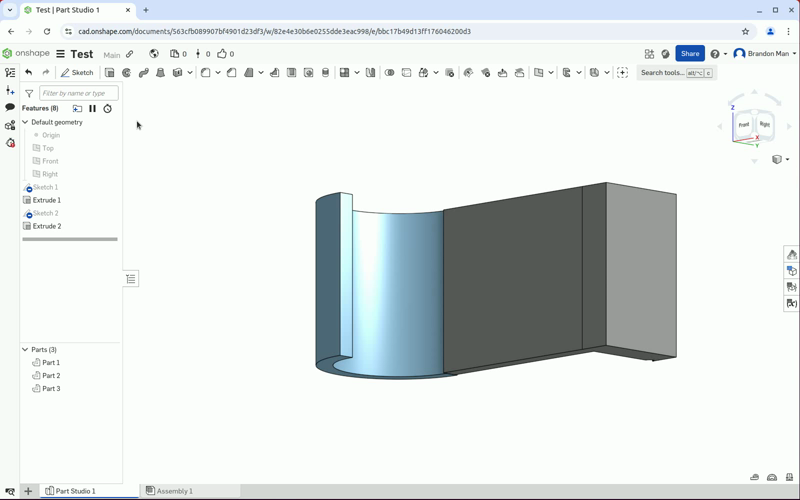
key(down, 3)
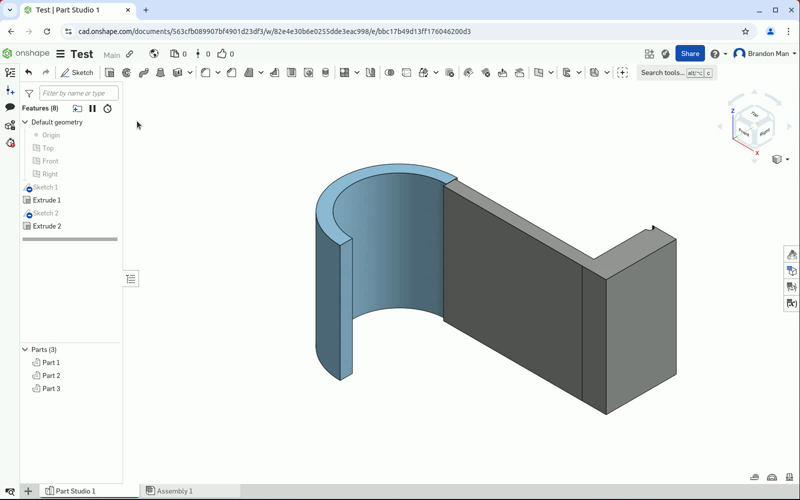
mouse_move(73, 189)
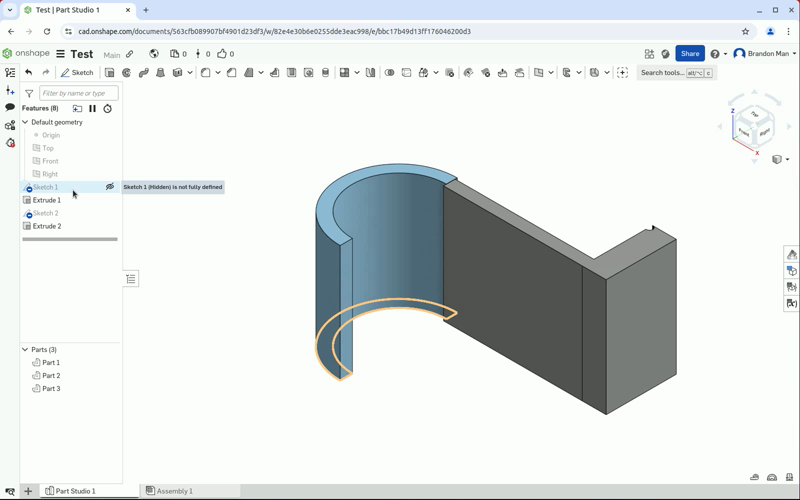
click(73, 189)